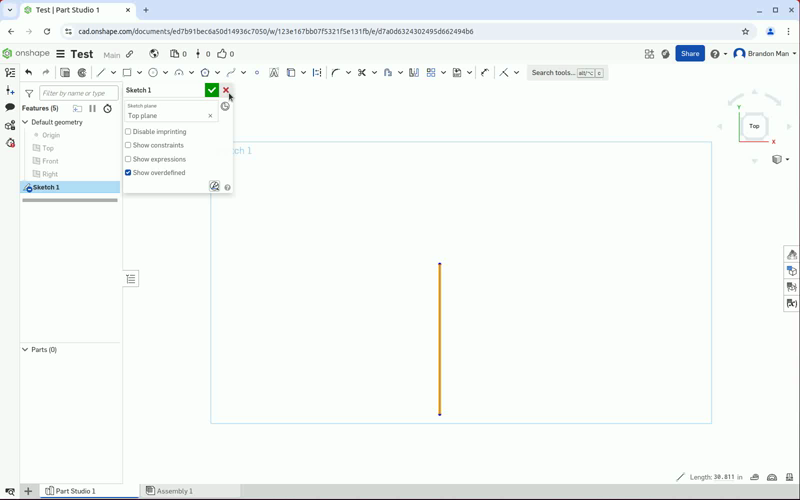
key(shift+h)
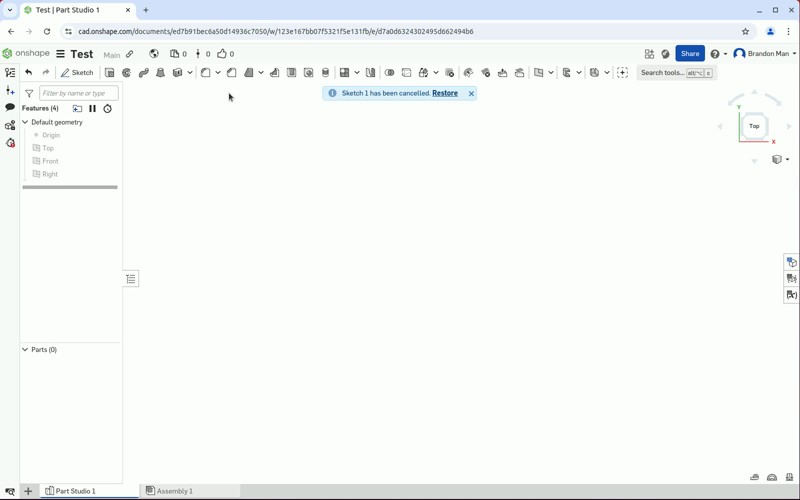
mouse_move(73, 352)
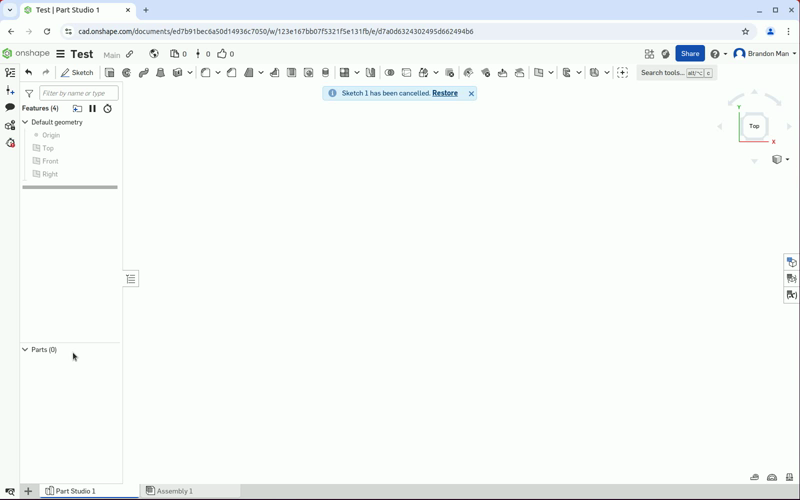
key(y)
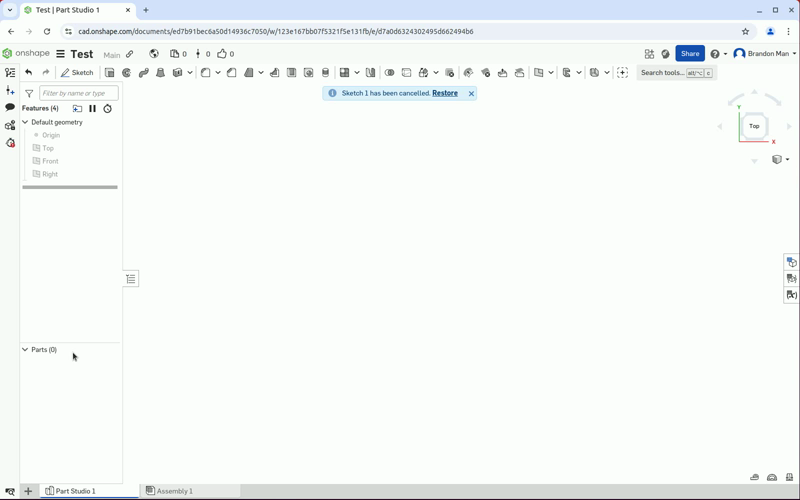
key(shift+p)
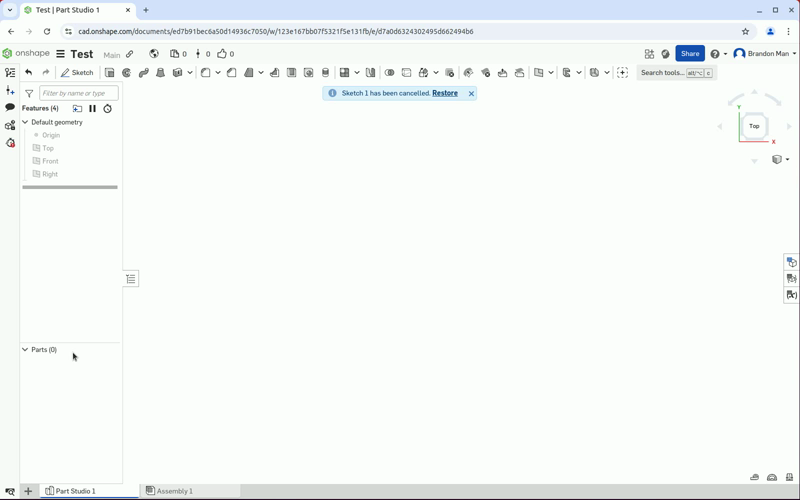
key(space)
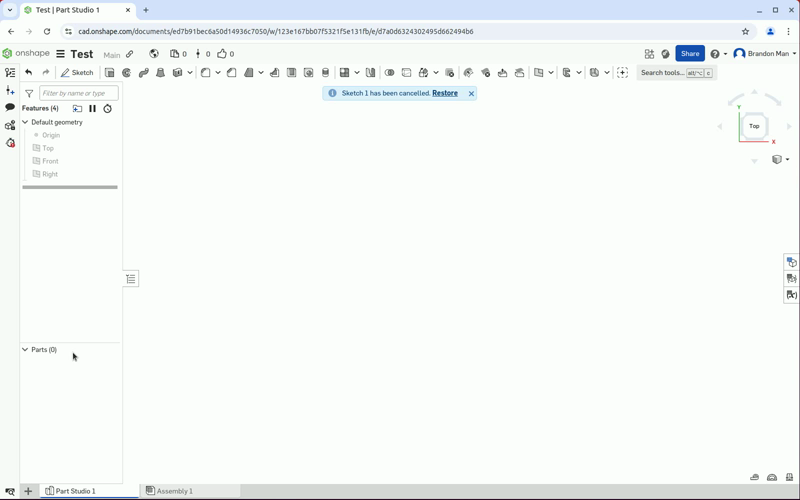
key_down(shift)
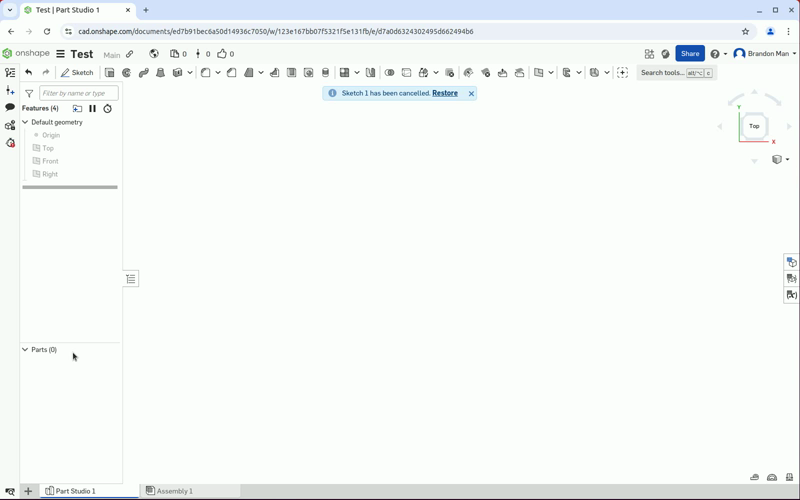
key(up)
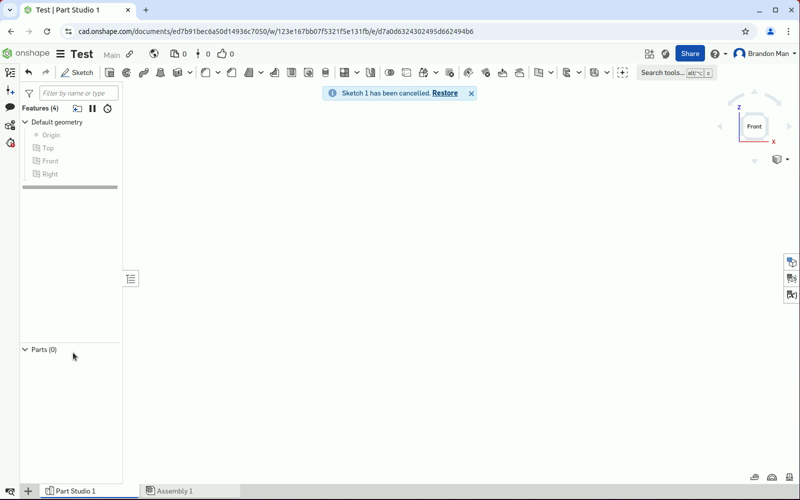
key_up(shift)
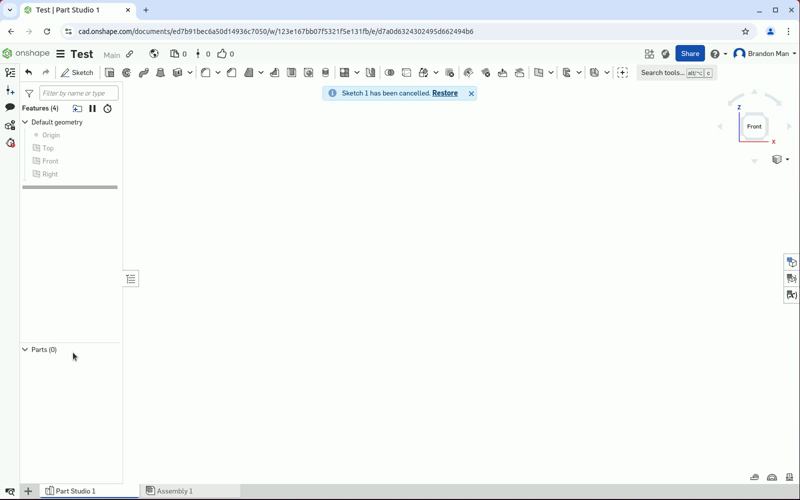
mouse_move(73, 352)
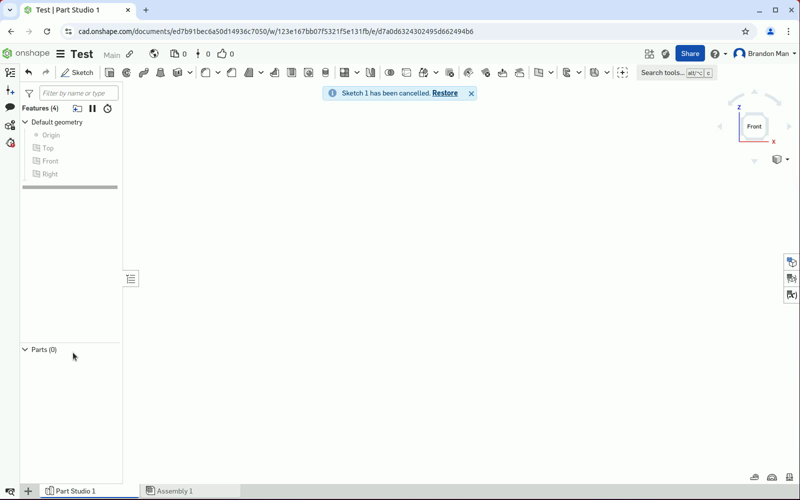
key(shift+y)
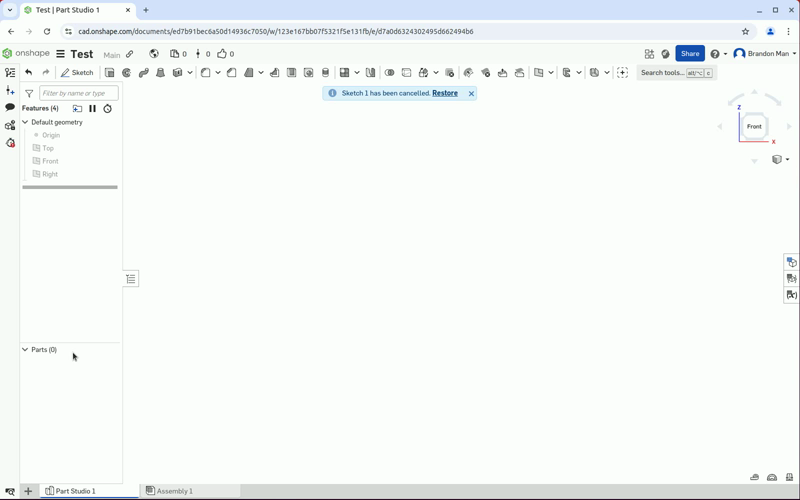
key(shift+s)
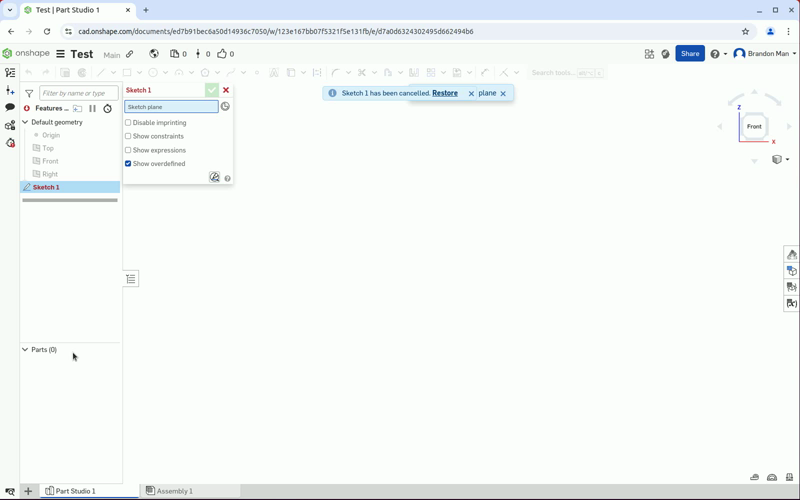
mouse_move(73, 163)
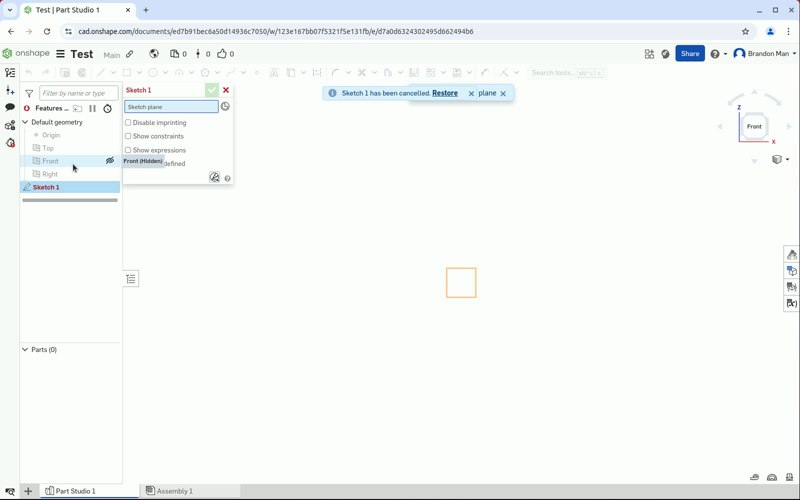
click(73, 163)
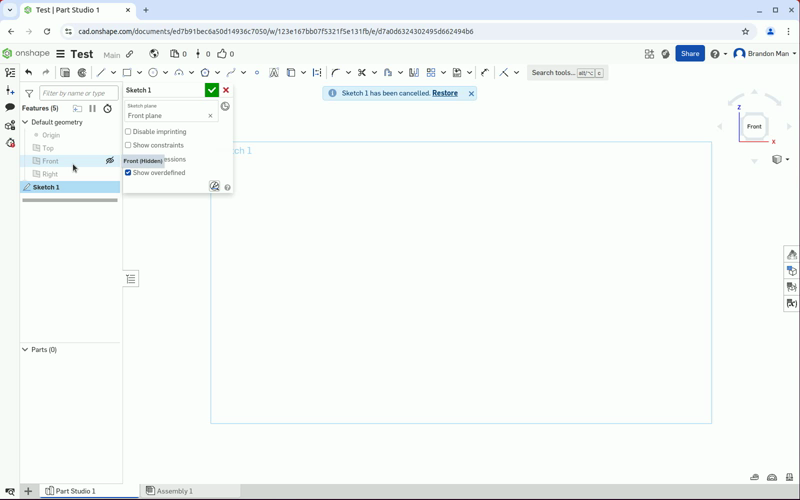
mouse_move(73, 352)
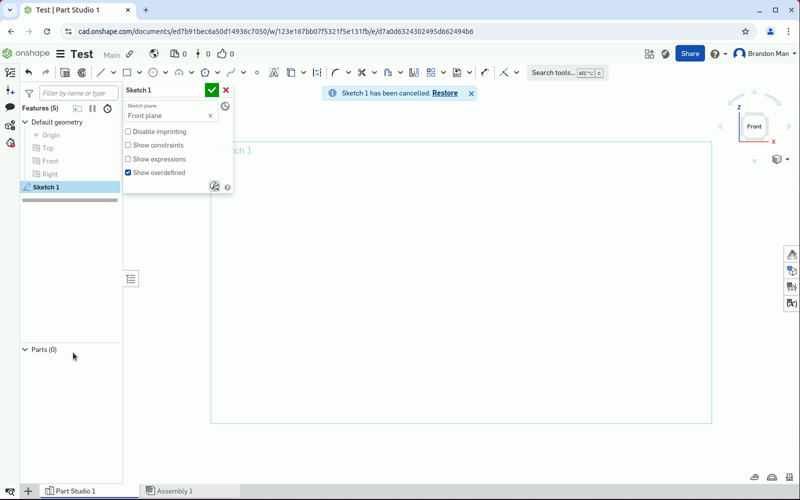
key(y)
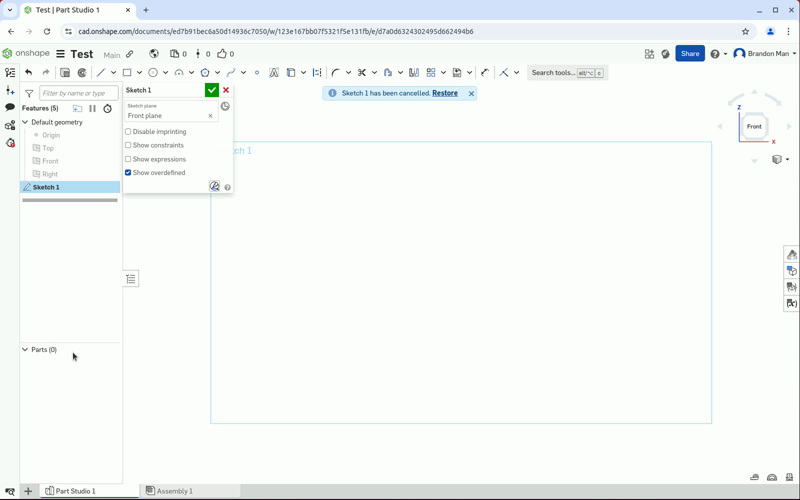
key(l)
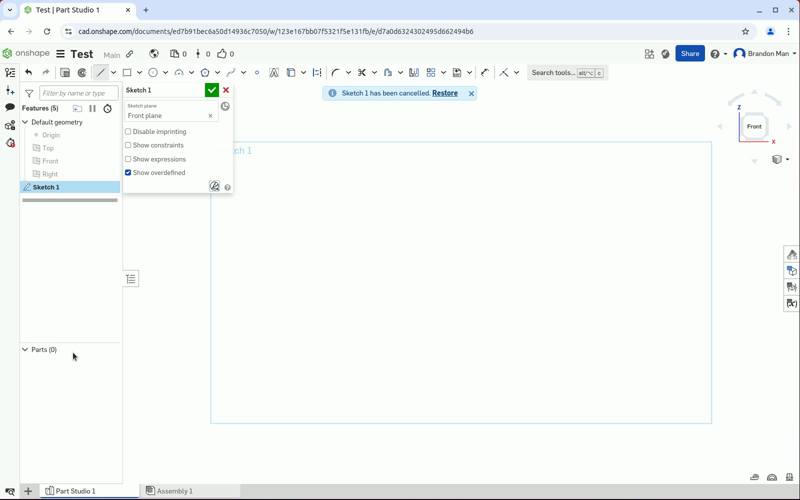
key_down(shift)
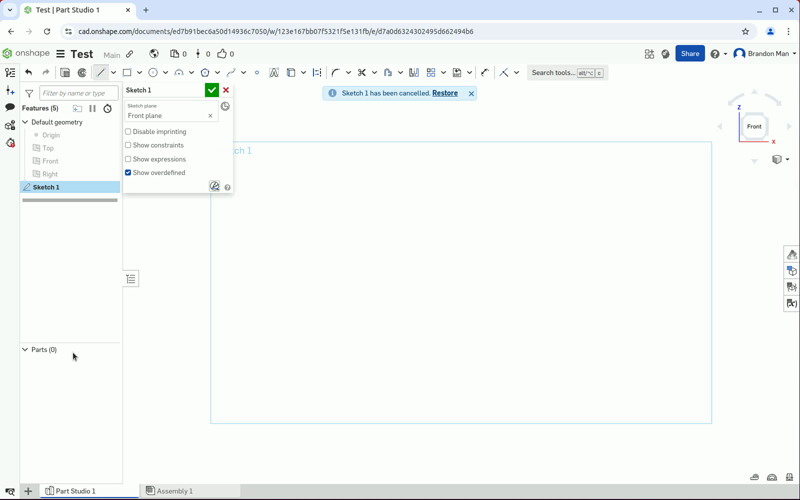
mouse_move(348, 282)
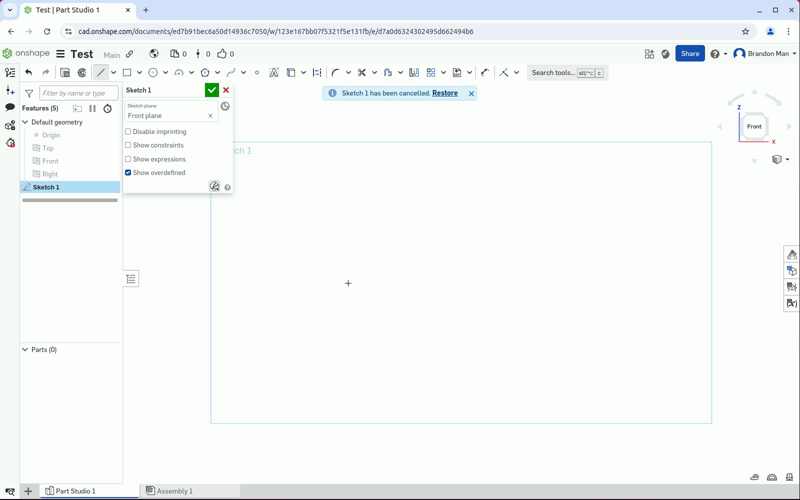
click(348, 282)
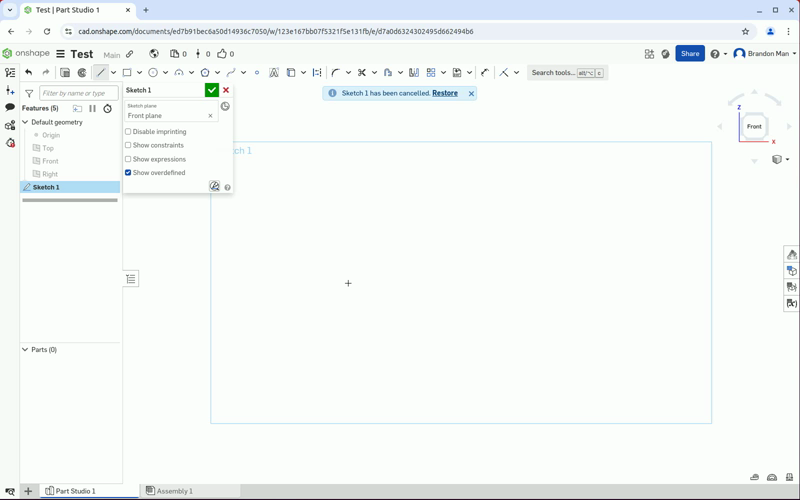
key_up(shift)
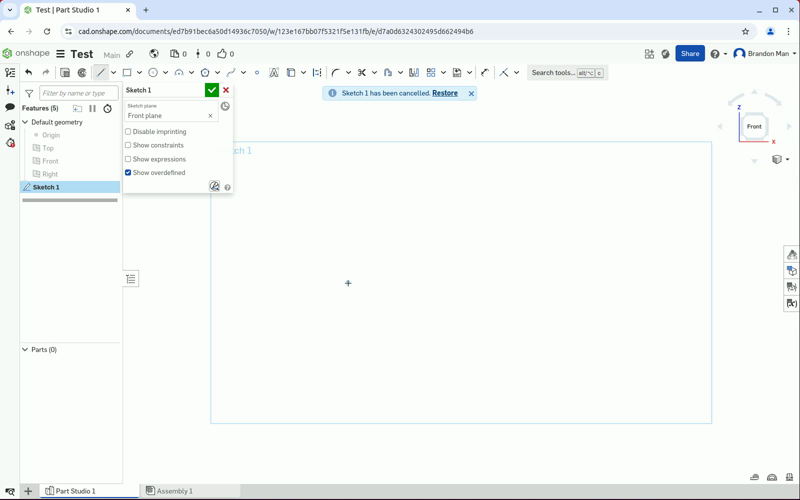
key_down(shift)
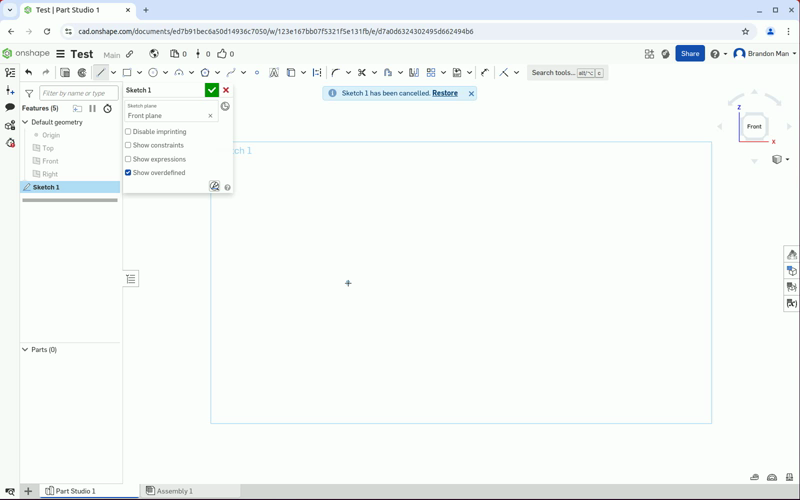
mouse_move(539, 282)
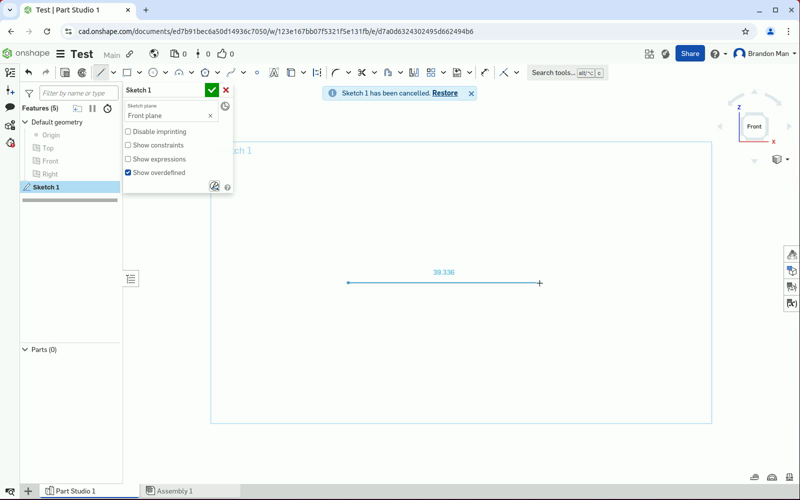
click(539, 282)
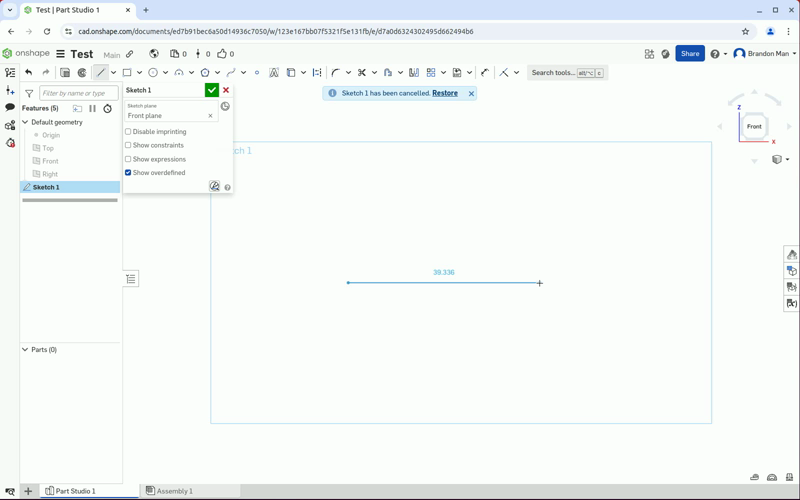
key_up(shift)
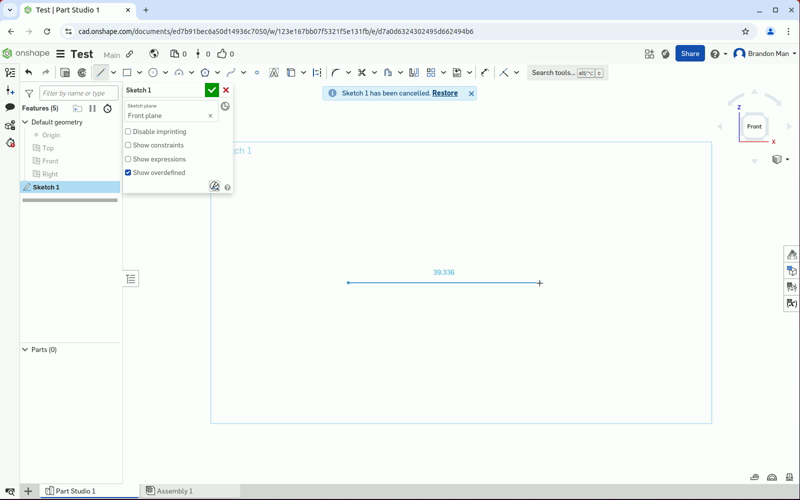
key_down(shift)
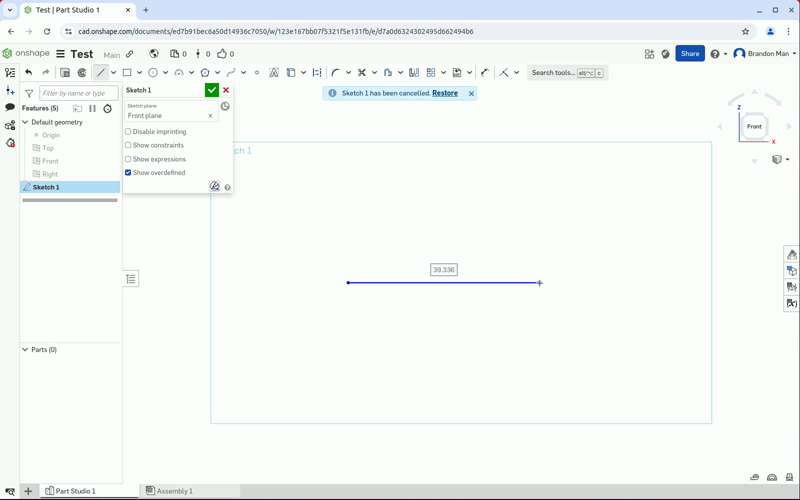
mouse_move(440, 170)
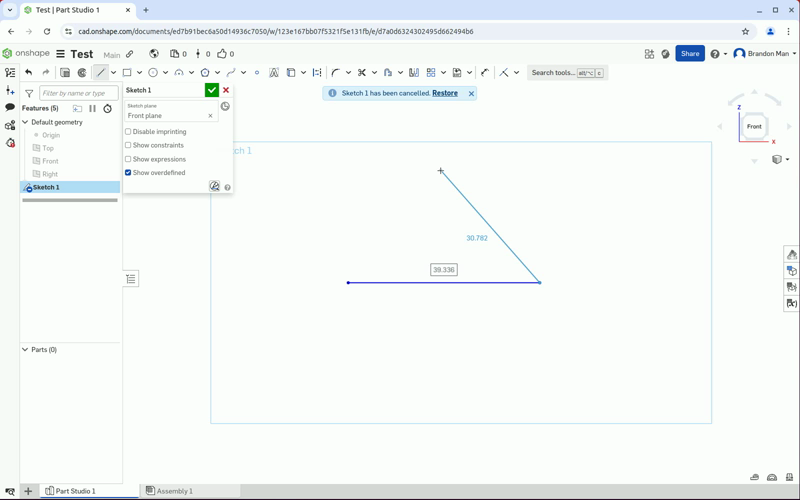
click(440, 170)
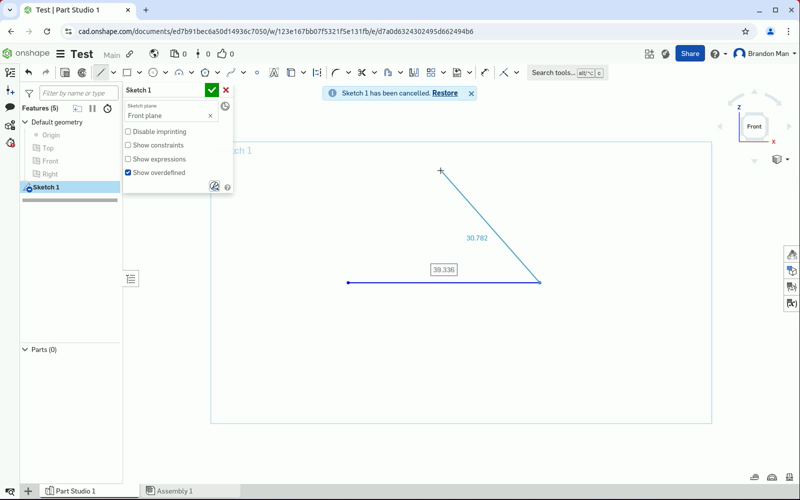
key_up(shift)
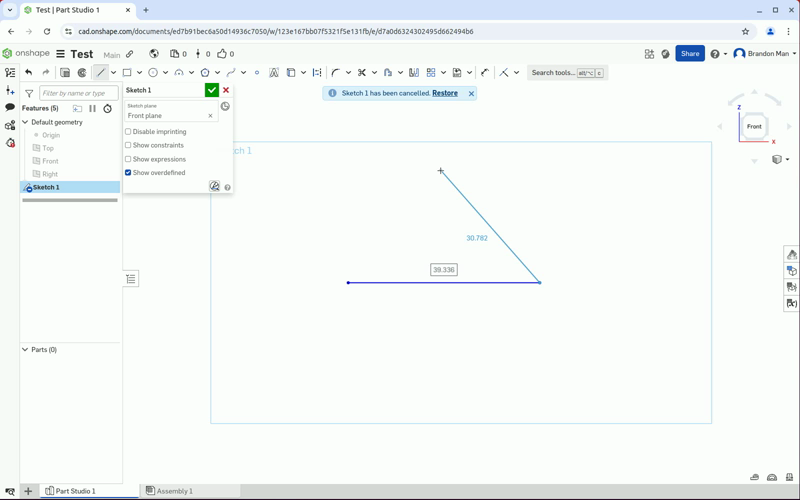
key_down(shift)
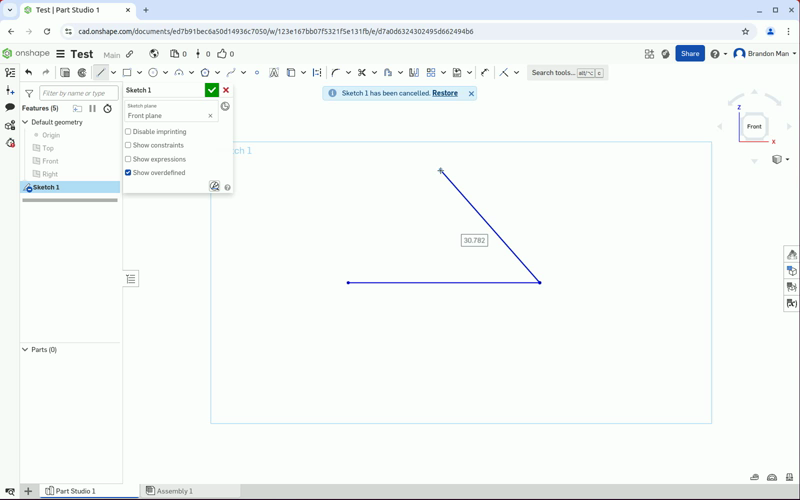
mouse_move(348, 170)
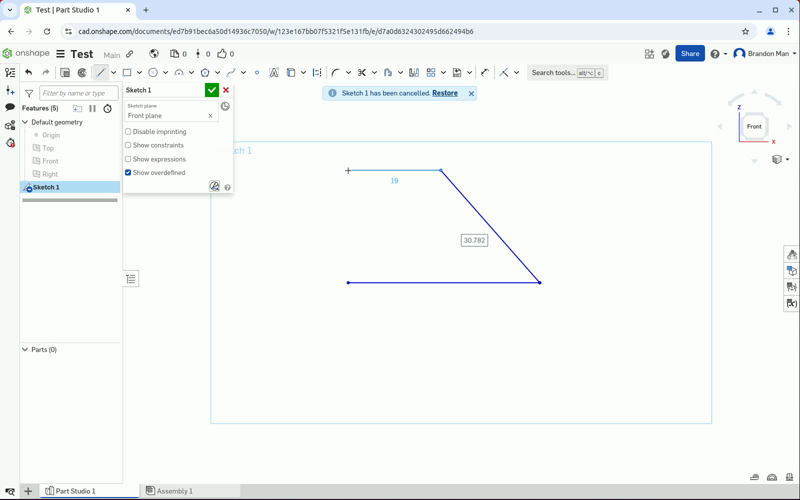
click(348, 170)
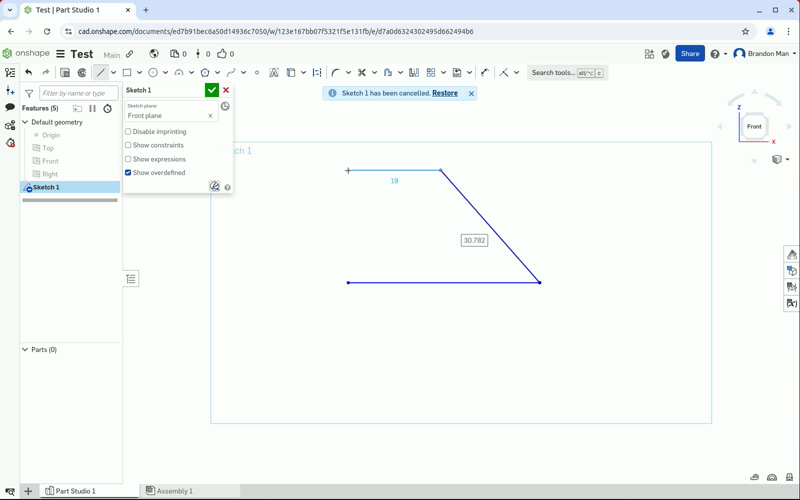
key_up(shift)
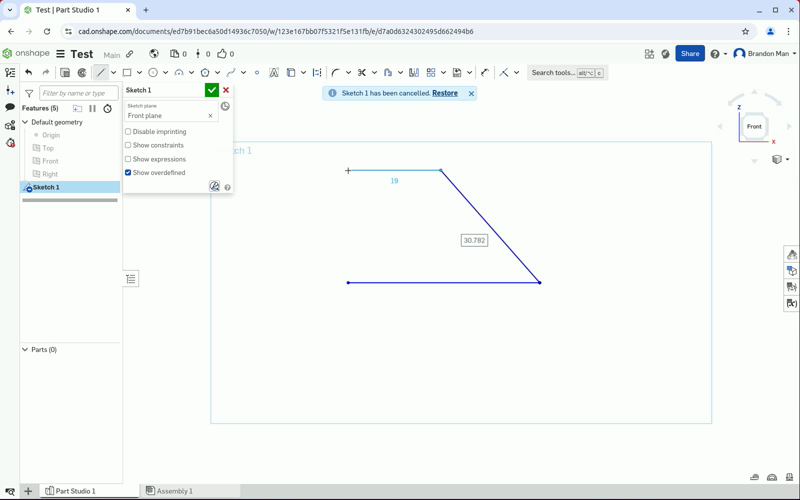
key_down(shift)
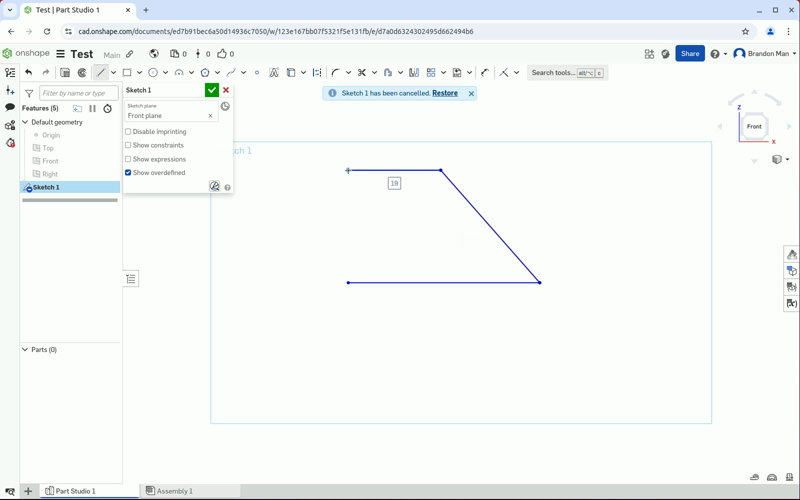
mouse_move(348, 282)
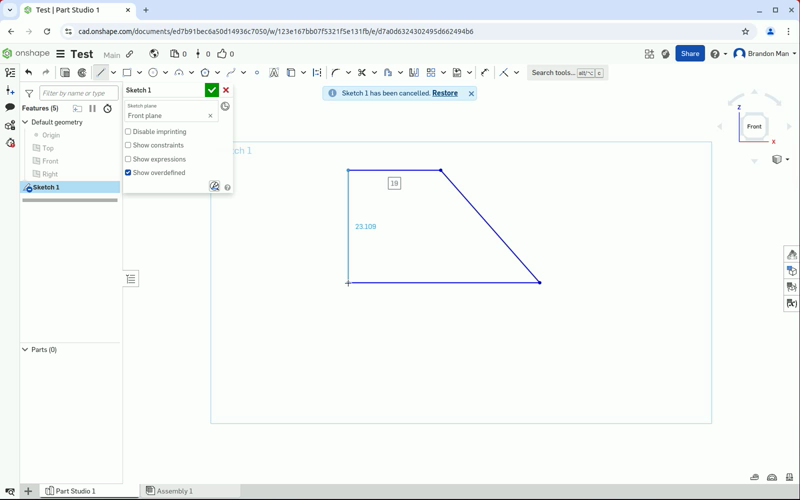
key_up(shift)
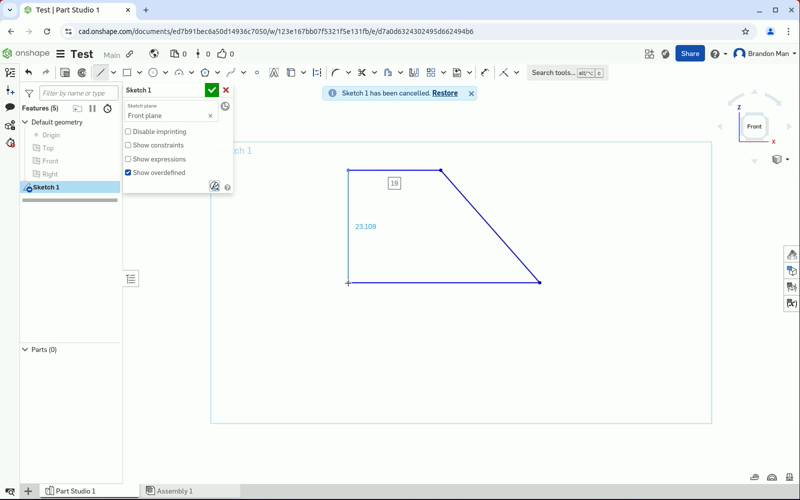
click(348, 282)
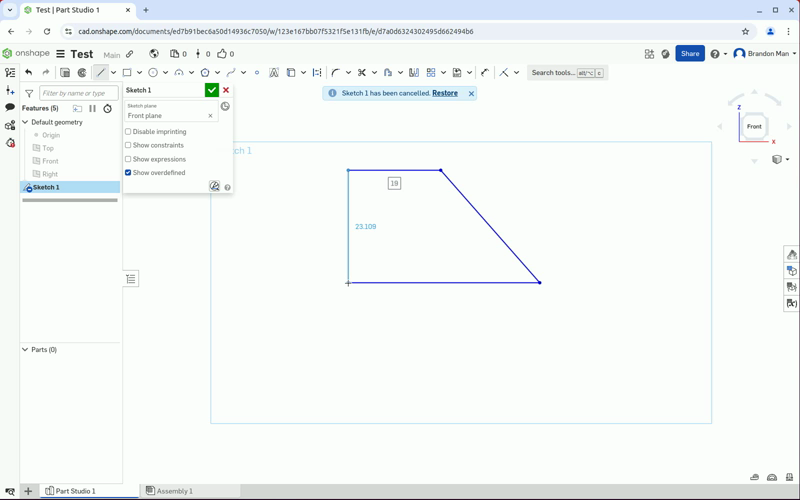
key(esc)
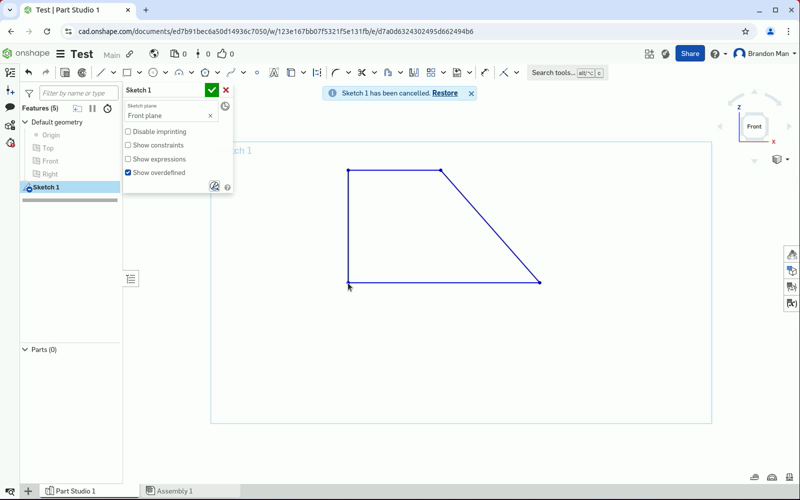
mouse_move(472, 261)
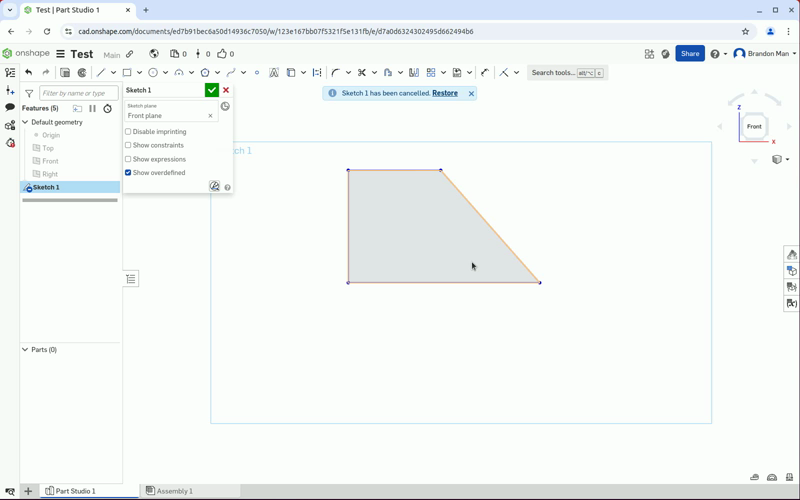
click(472, 261)
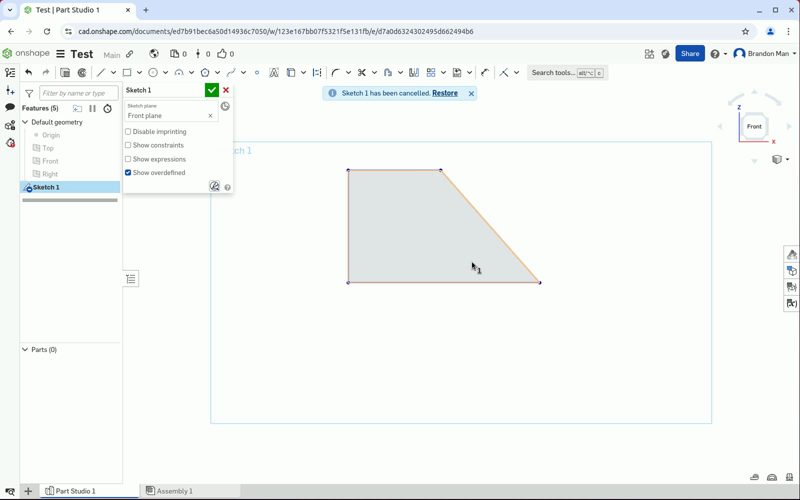
mouse_move(73, 352)
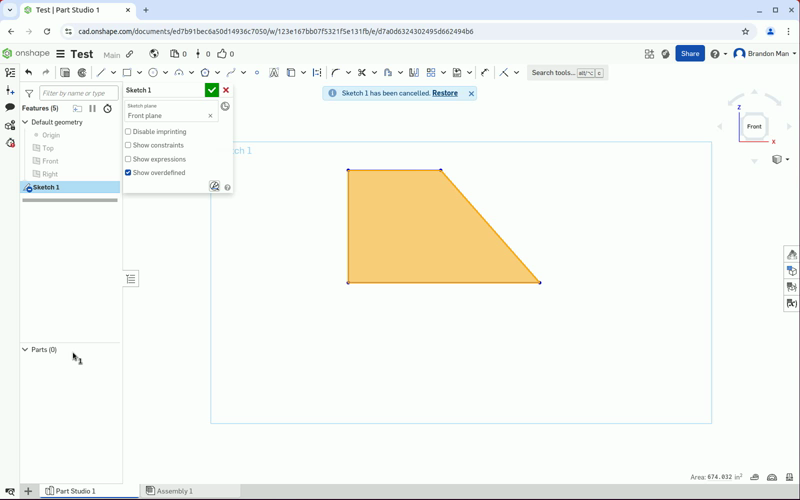
key(shift+y)
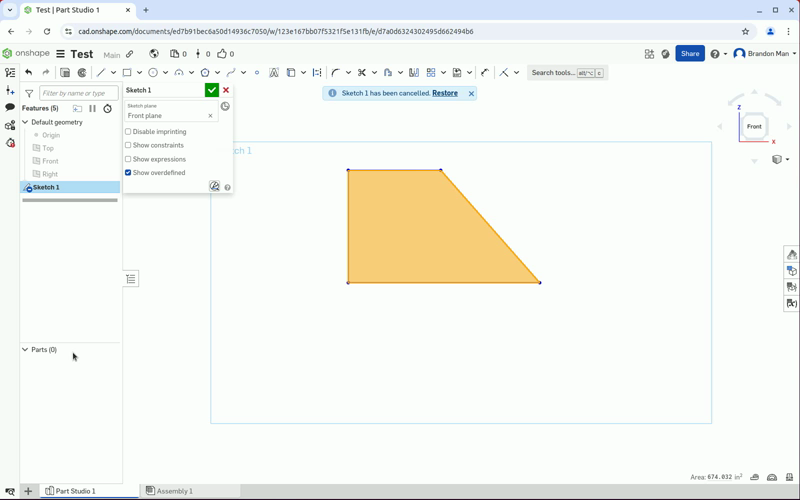
key(shift+e)
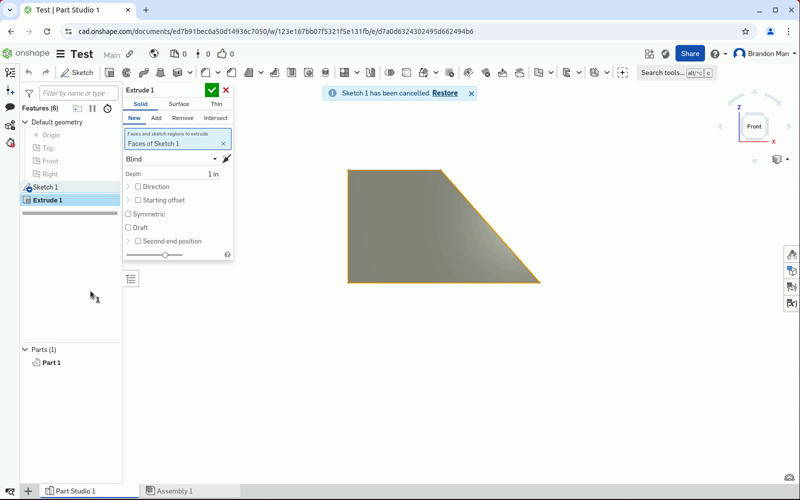
mouse_move(143, 106)
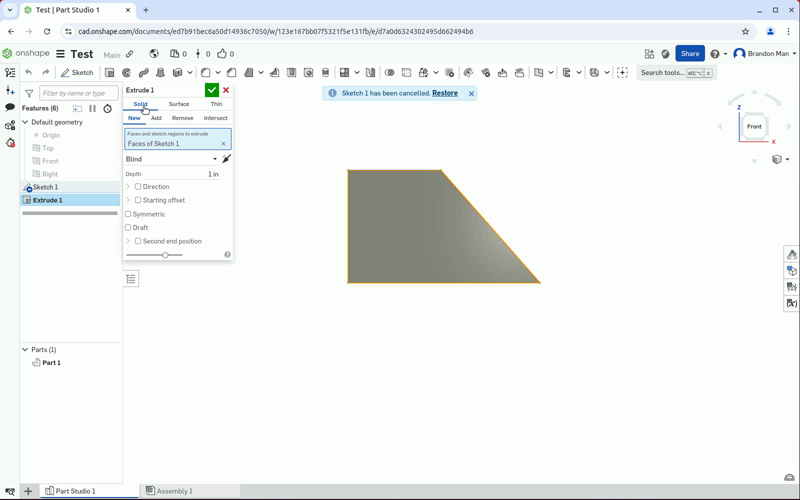
click(143, 106)
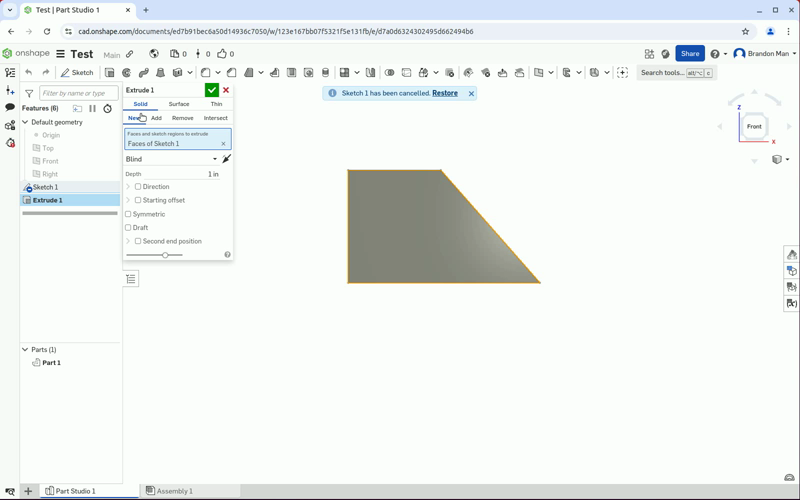
mouse_move(137, 120)
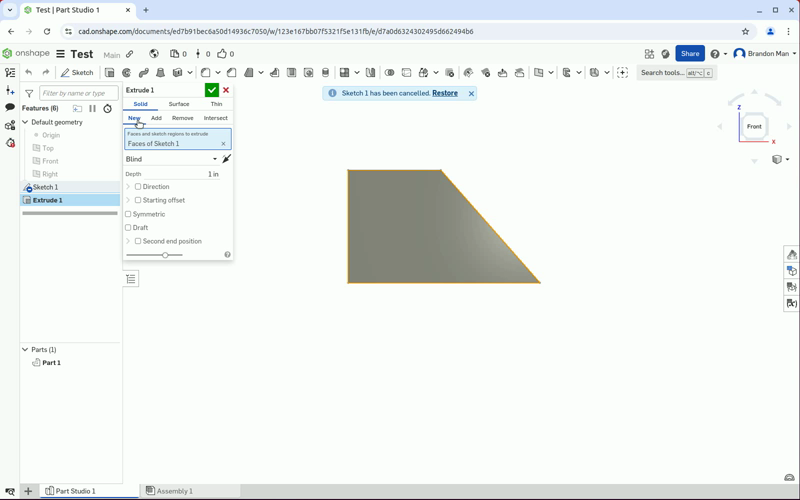
click(137, 120)
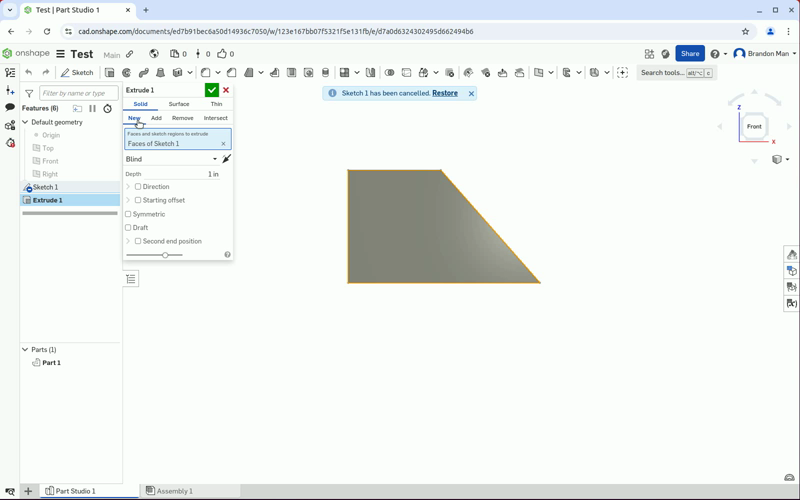
key(tab, 4)
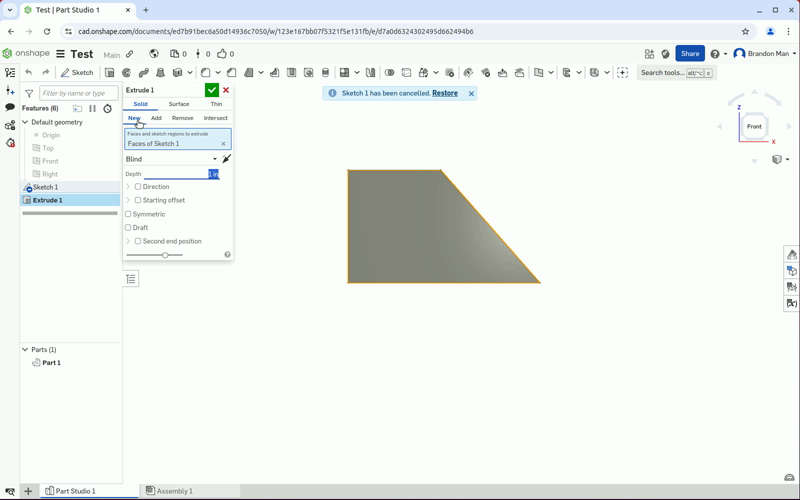
text(37.07)
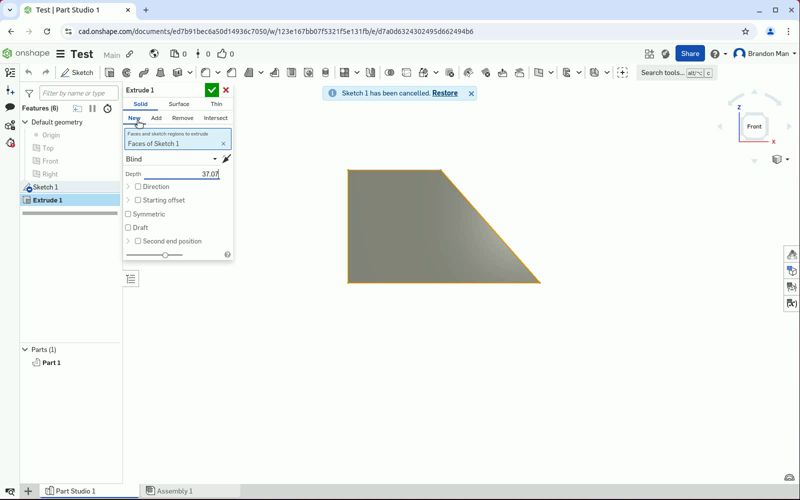
key(tab, 3)
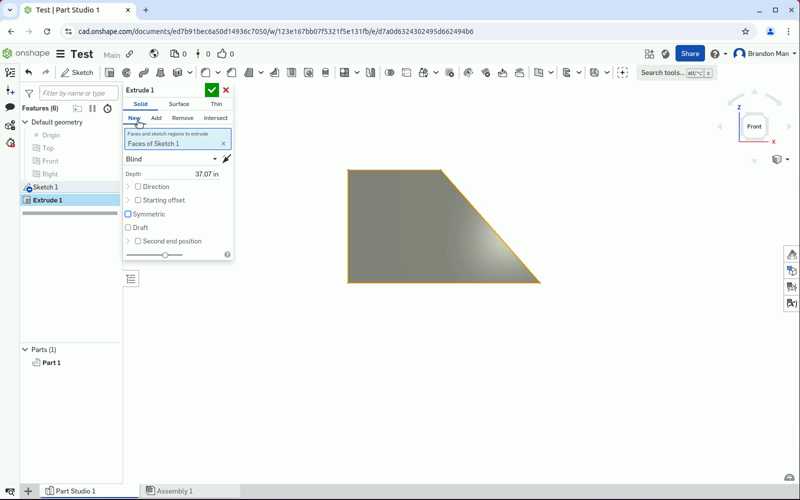
key(space)
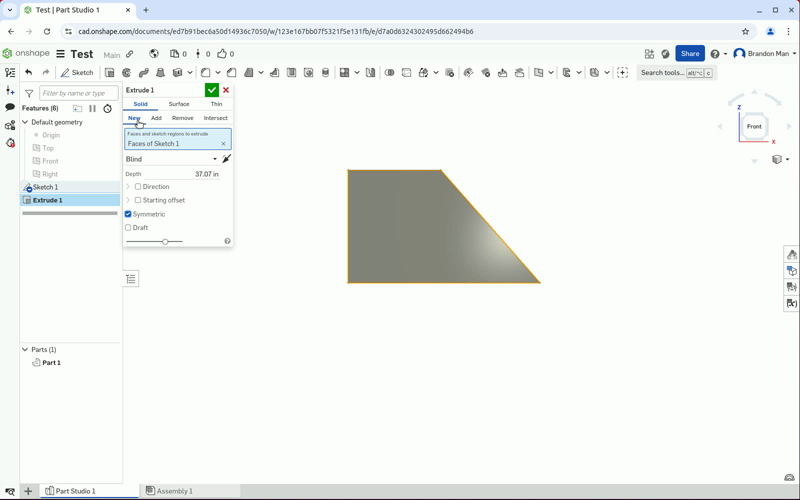
key(enter)
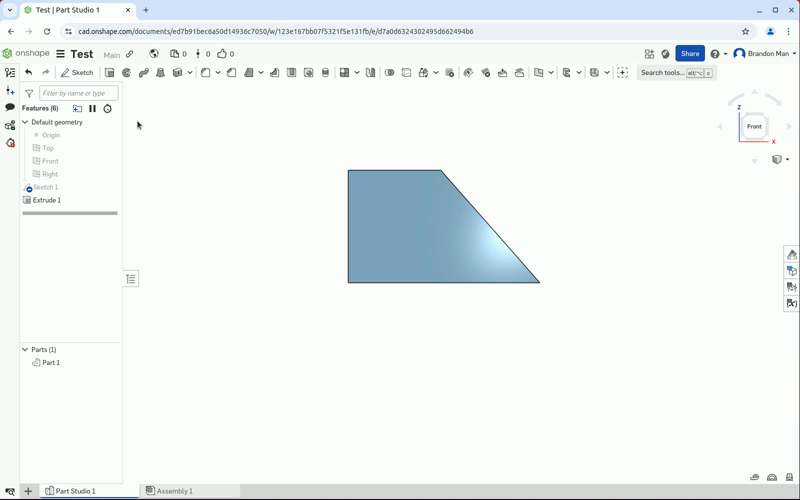
key(shift+h)
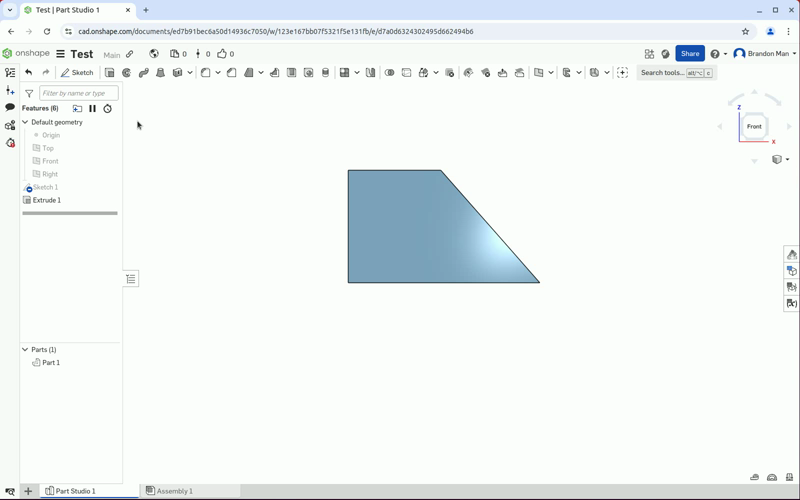
key(shift+h)
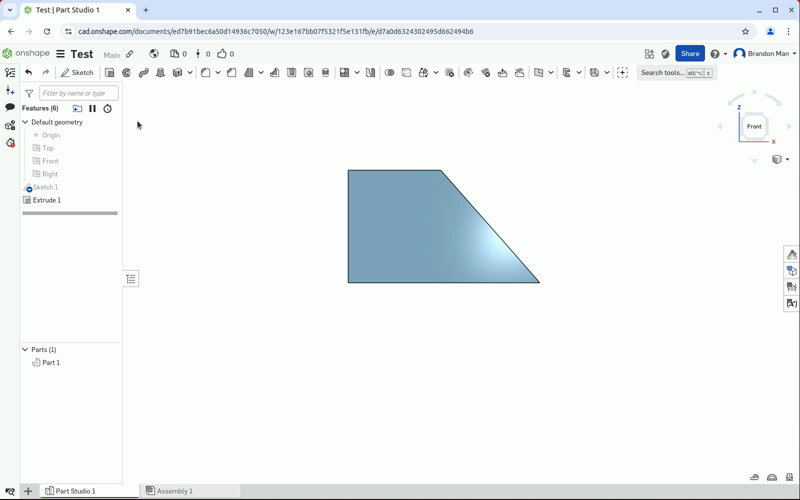
mouse_move(73, 189)
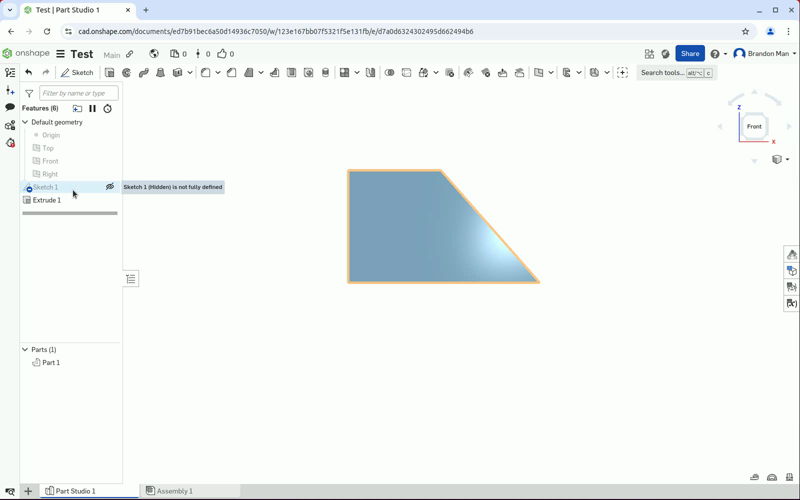
click(73, 189)
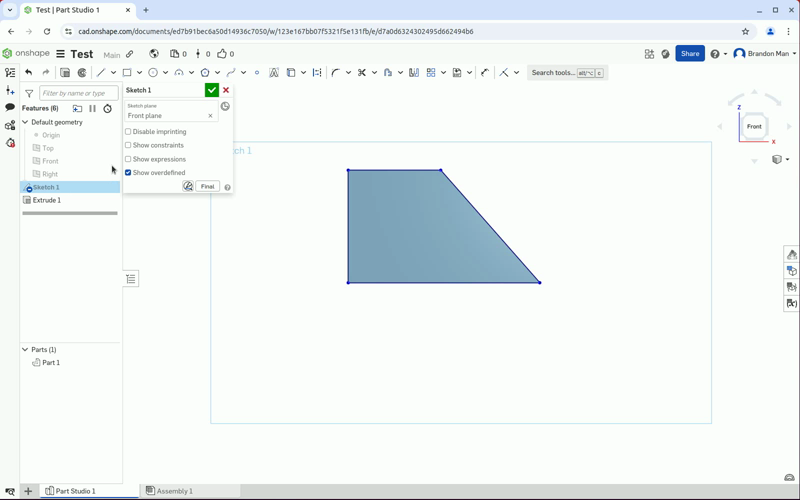
mouse_move(229, 92)
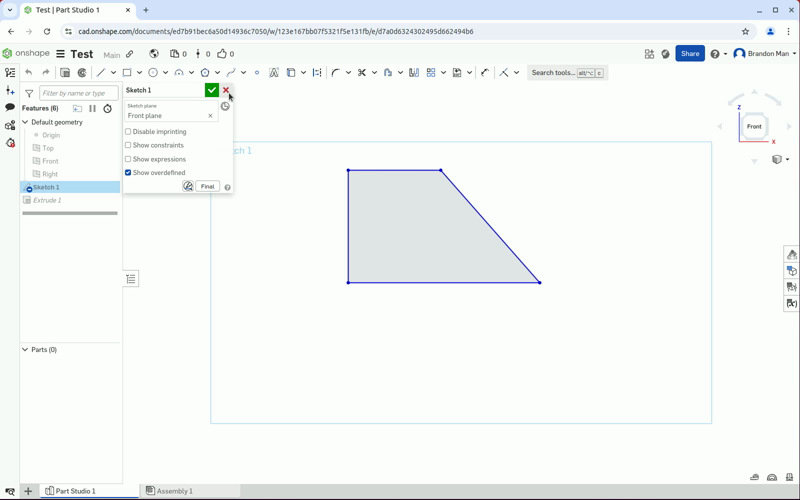
click(229, 92)
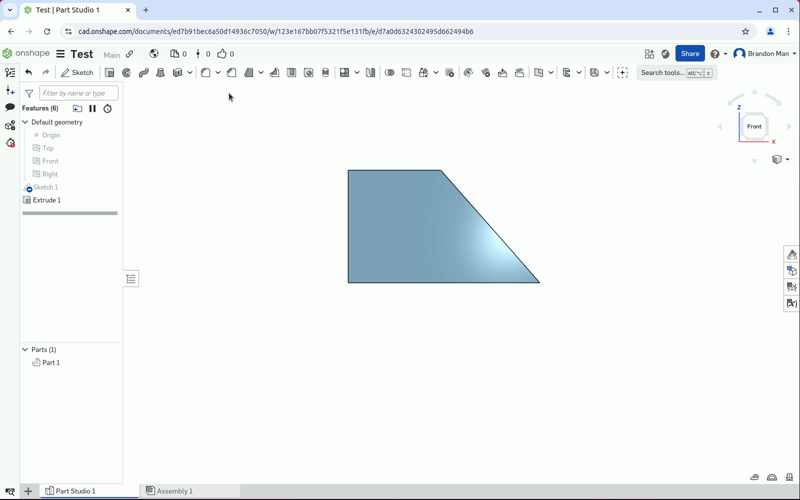
mouse_move(541, 75)
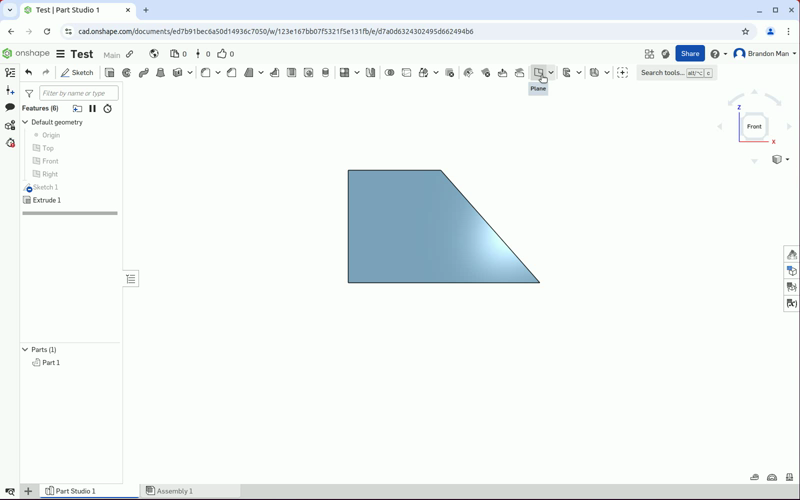
click(541, 75)
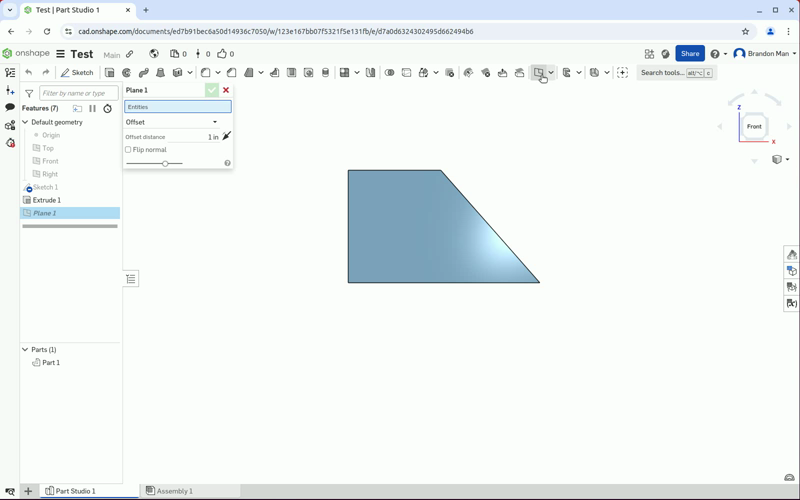
mouse_move(73, 163)
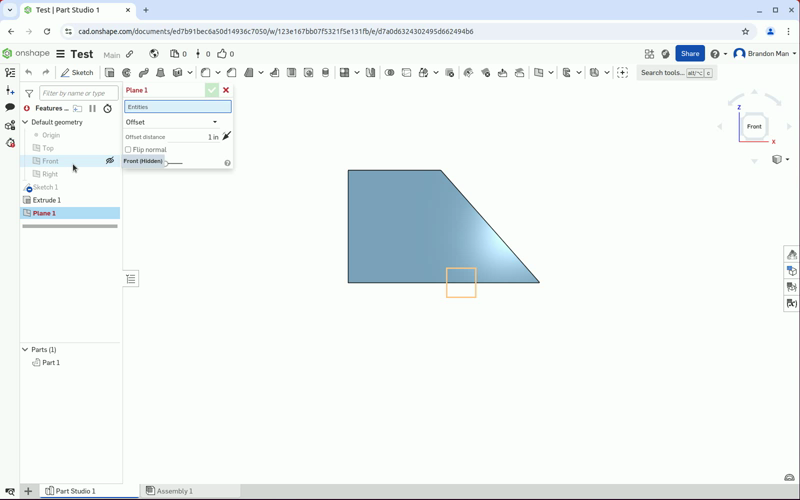
click(73, 163)
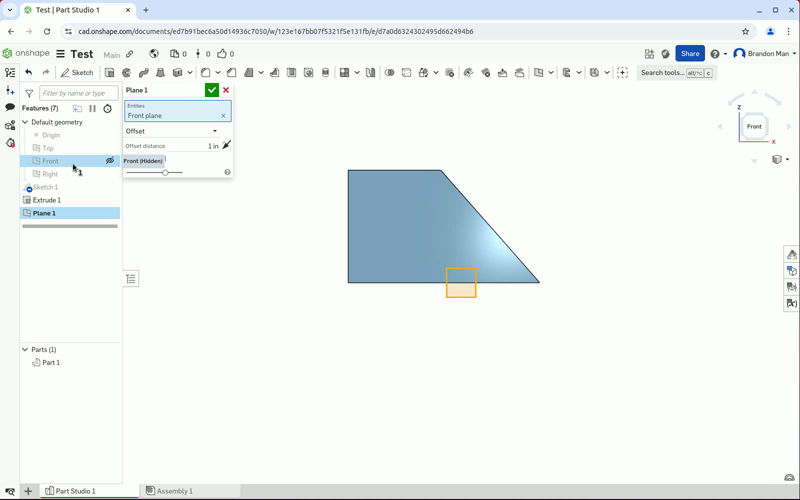
key(tab, 2)
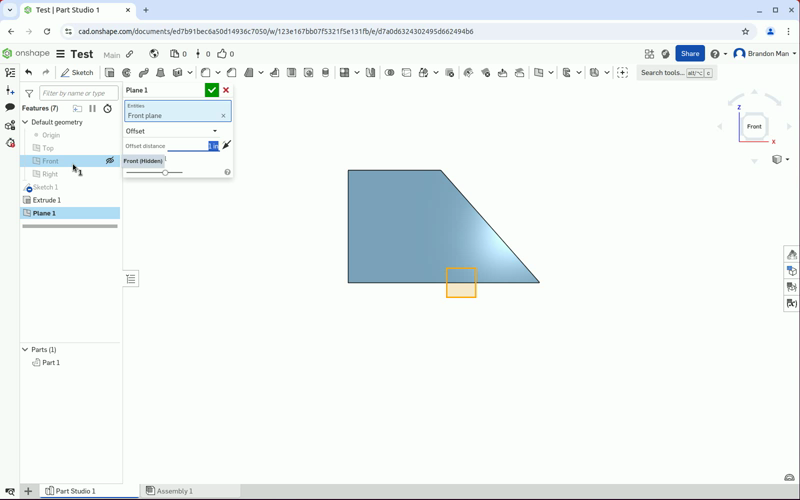
text(18.548)
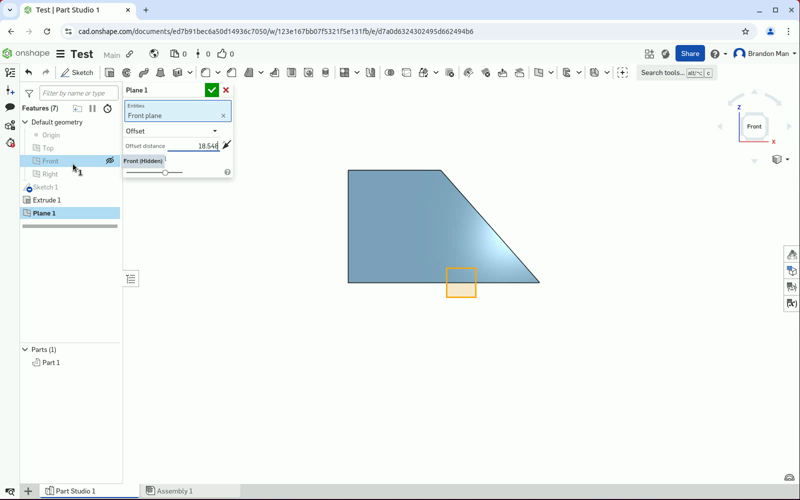
key(enter, 2)
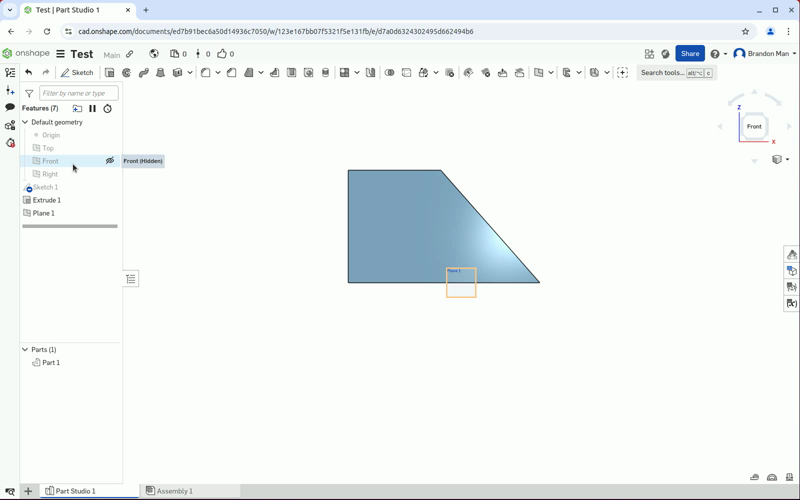
key(shift+s)
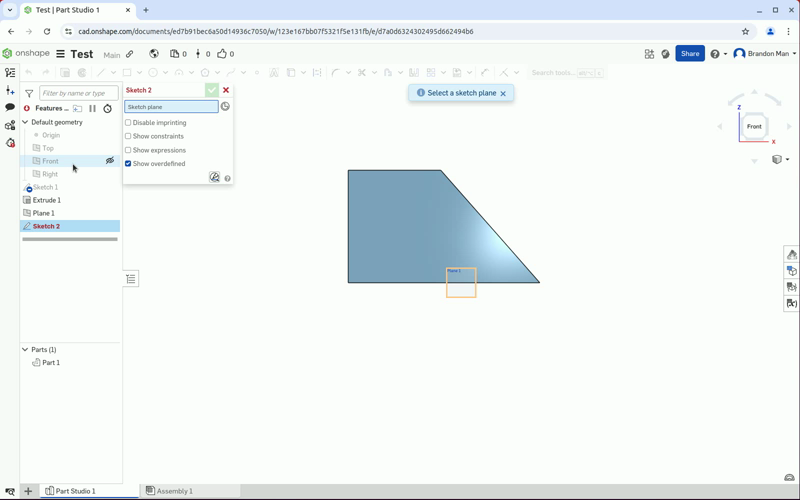
mouse_move(73, 215)
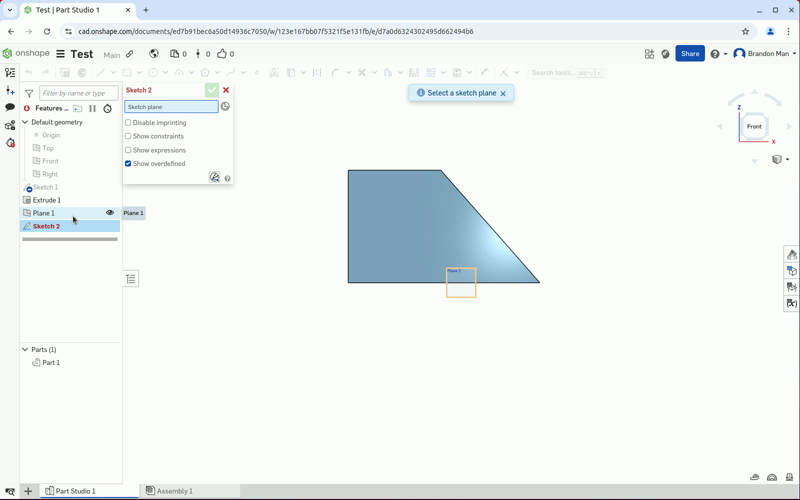
click(73, 215)
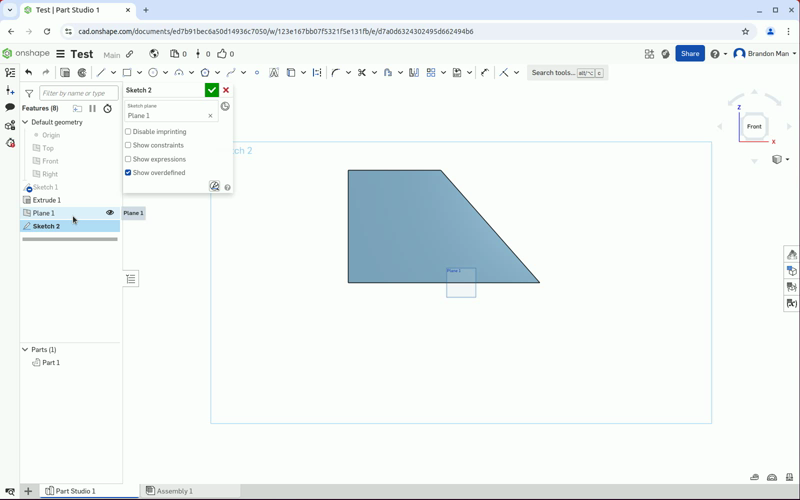
mouse_move(73, 352)
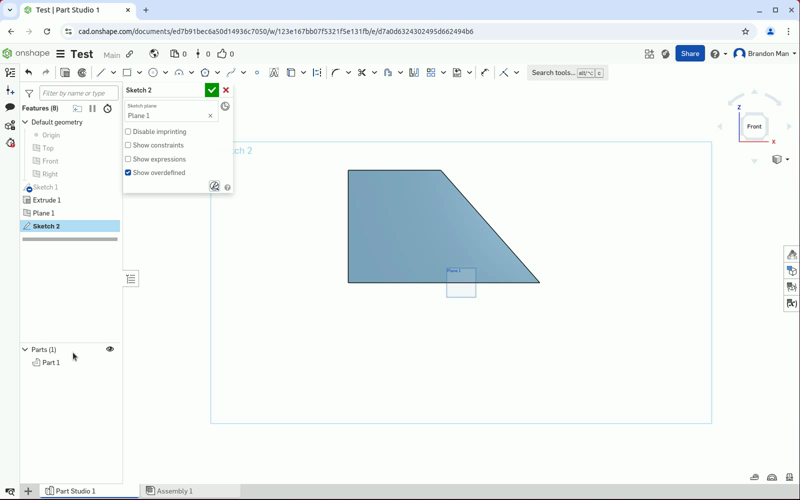
key(y)
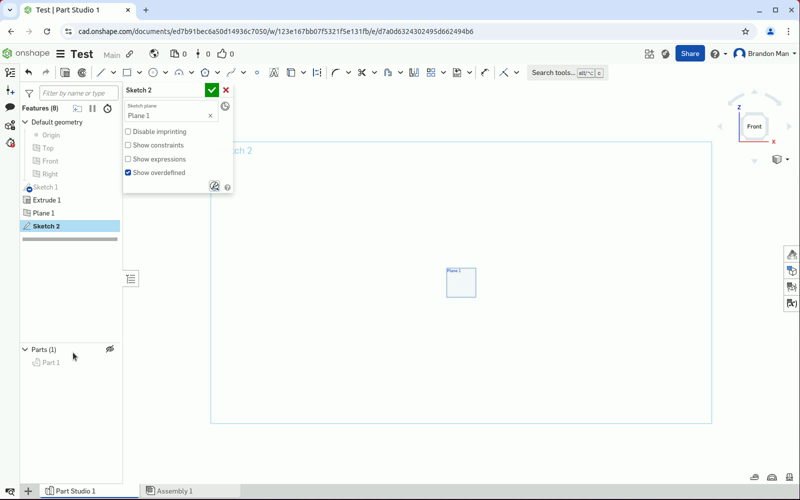
key(l)
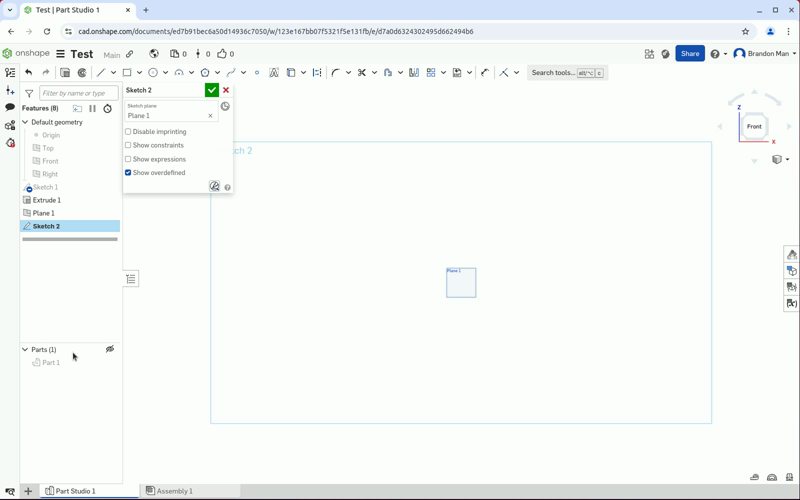
key_down(shift)
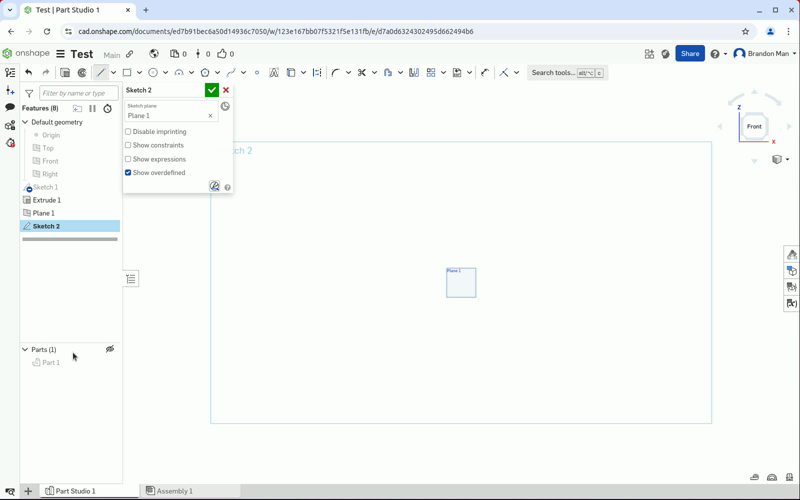
mouse_move(348, 189)
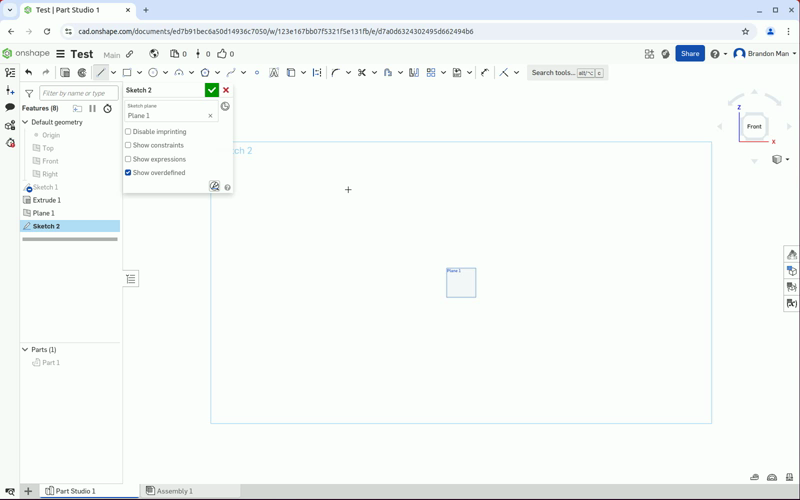
click(348, 189)
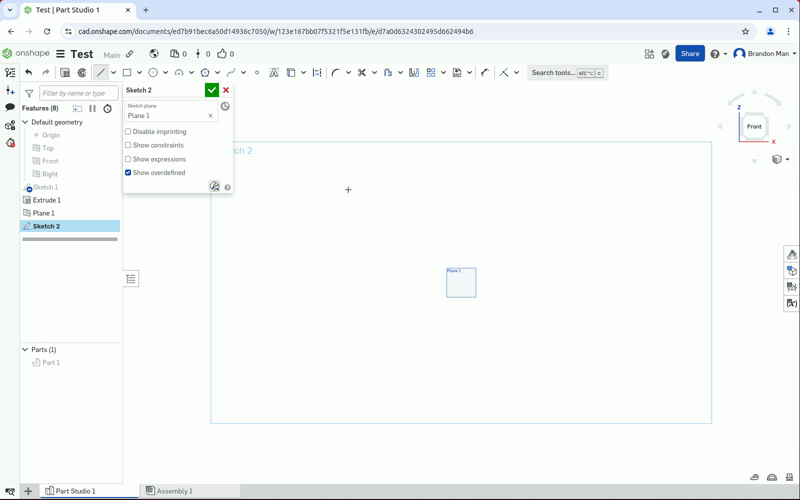
key_up(shift)
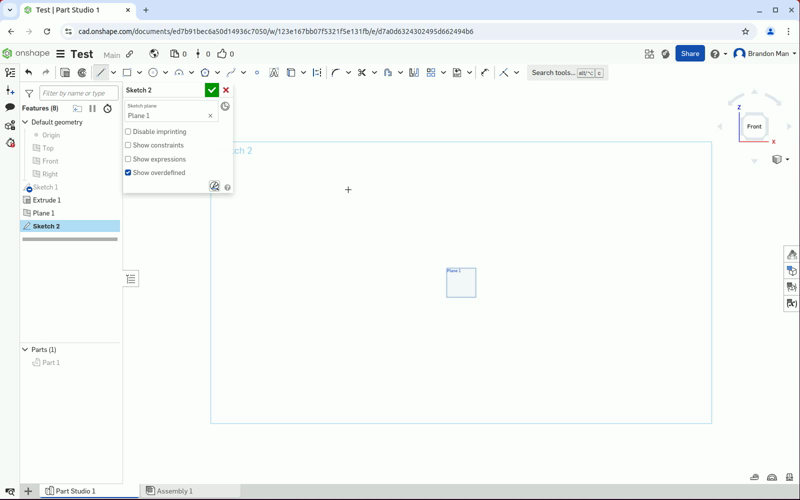
key_down(shift)
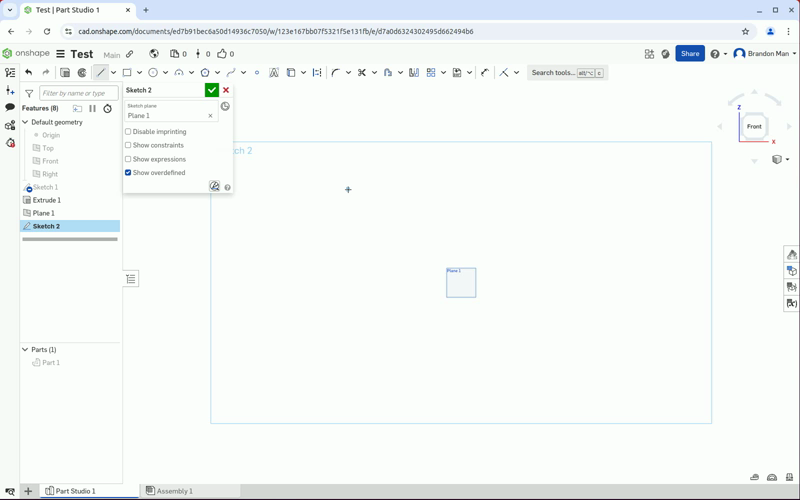
mouse_move(432, 189)
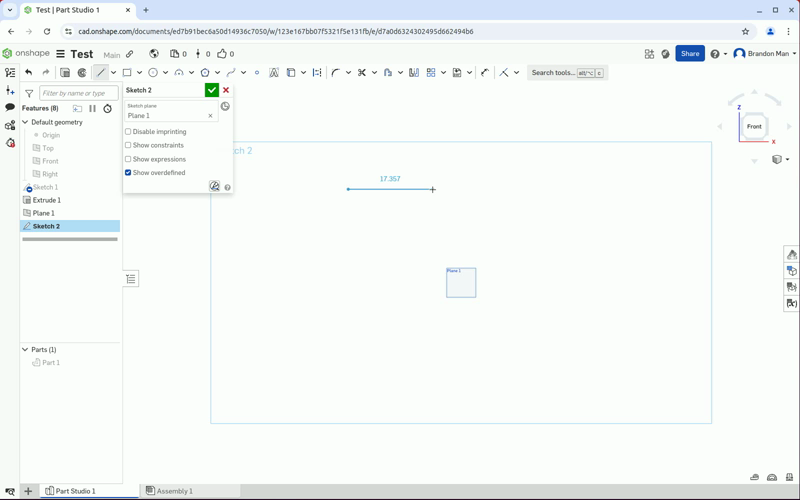
click(432, 189)
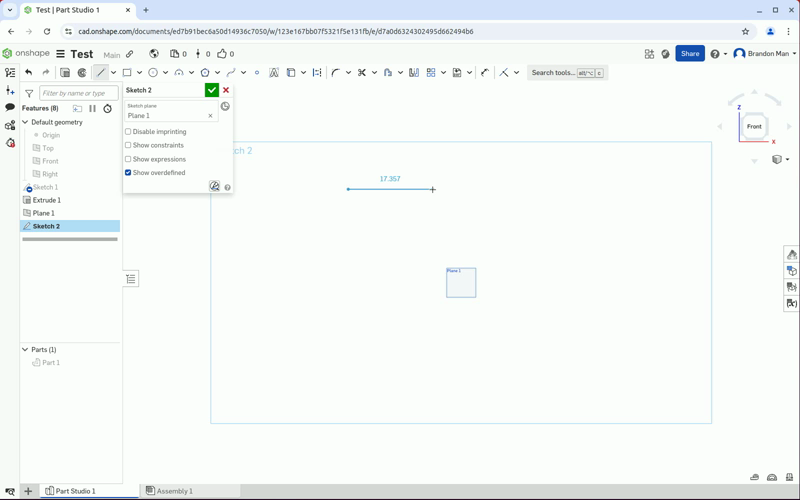
key_up(shift)
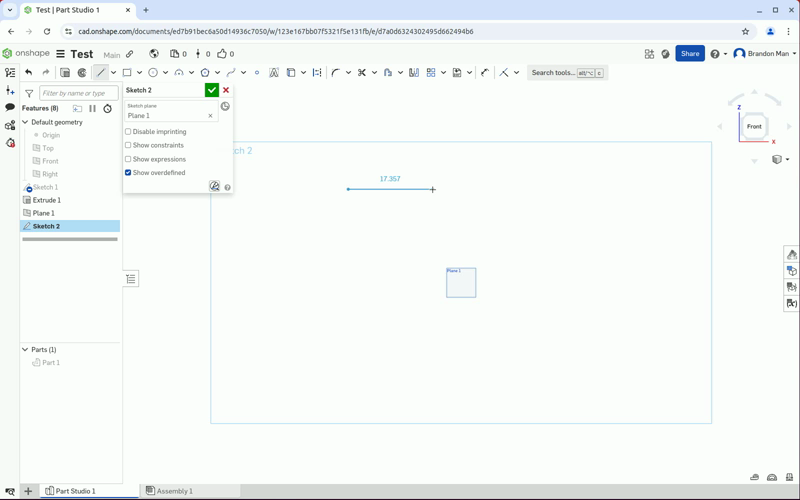
key_down(shift)
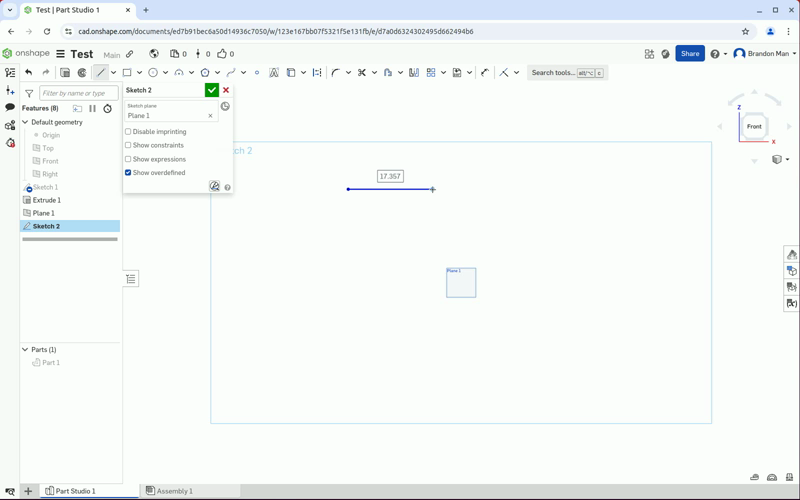
mouse_move(513, 281)
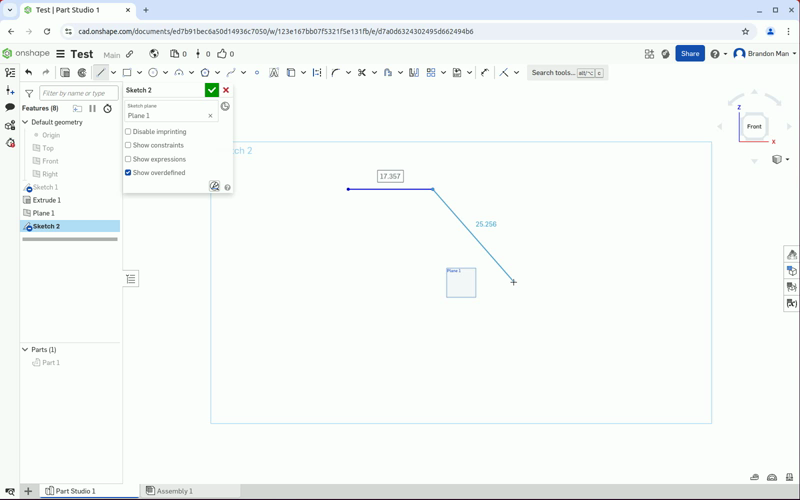
click(513, 281)
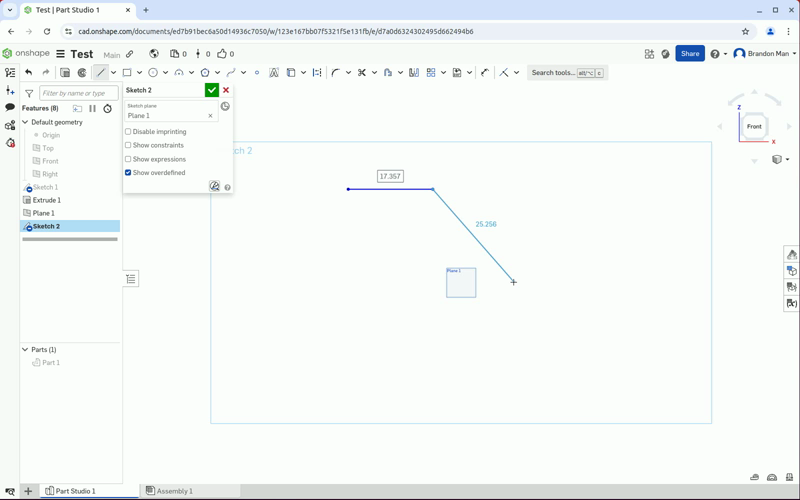
key_up(shift)
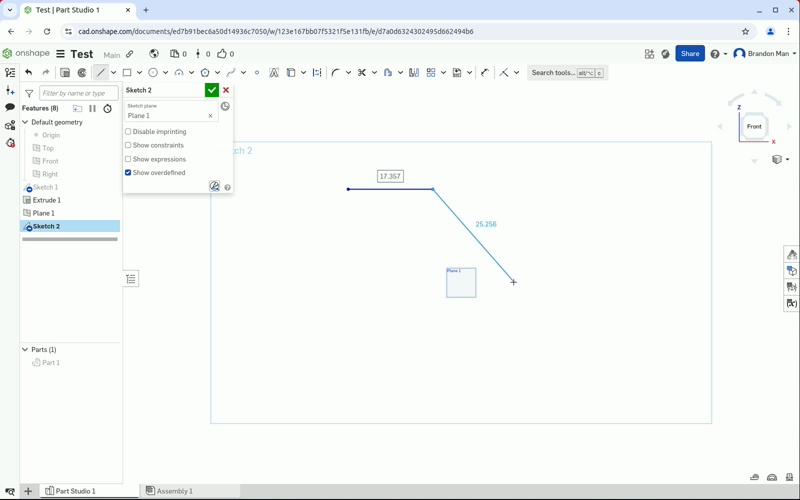
key_down(shift)
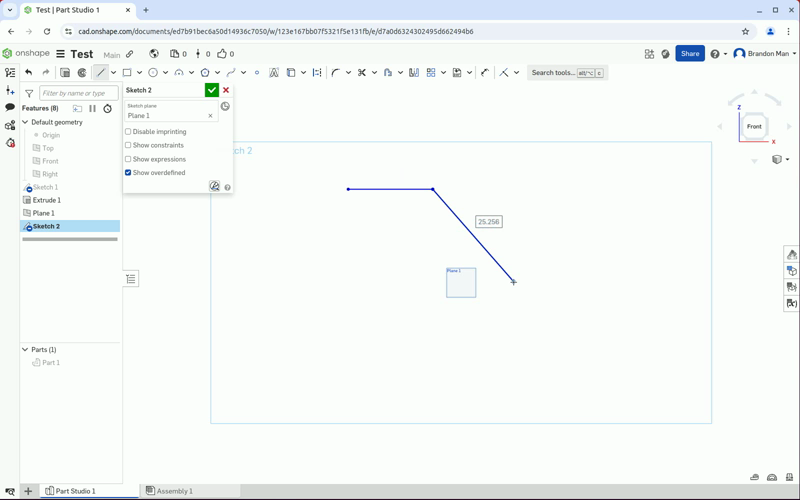
mouse_move(543, 281)
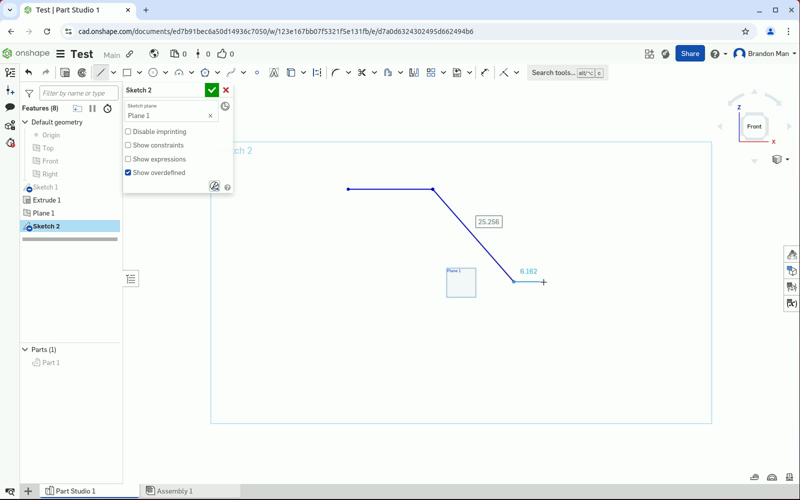
mouse_move(539, 281)
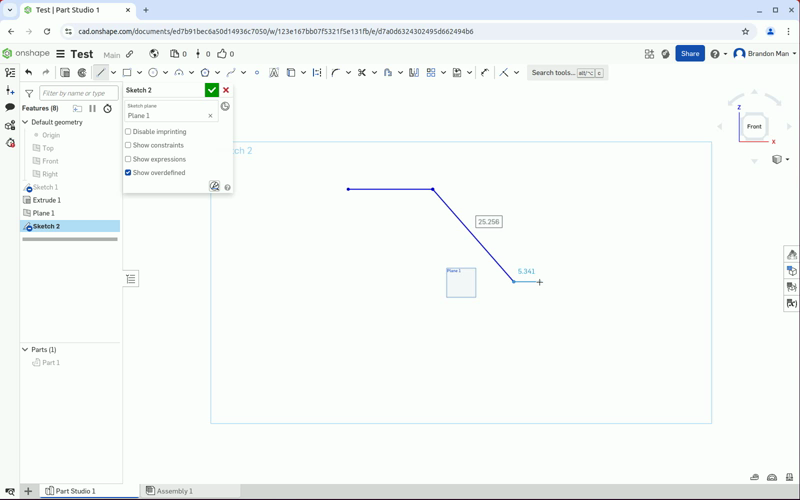
click(539, 281)
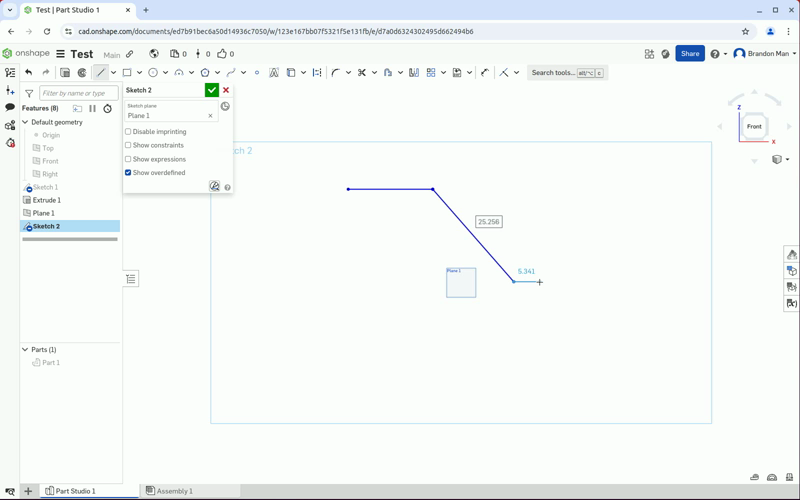
key_up(shift)
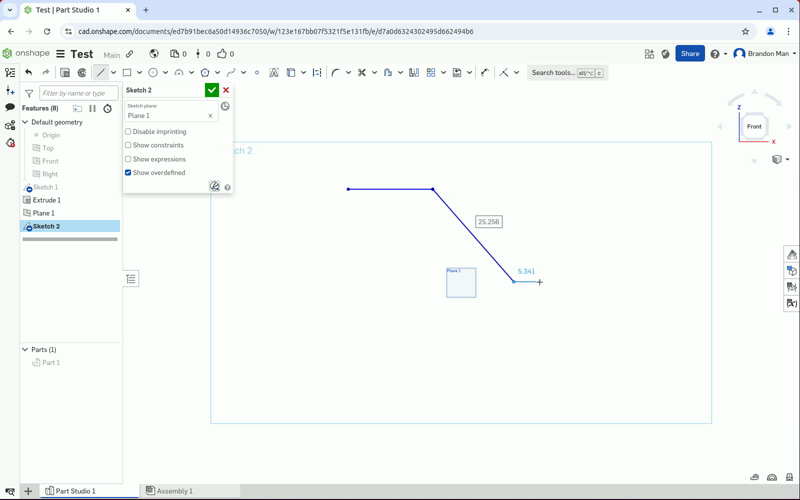
key_down(shift)
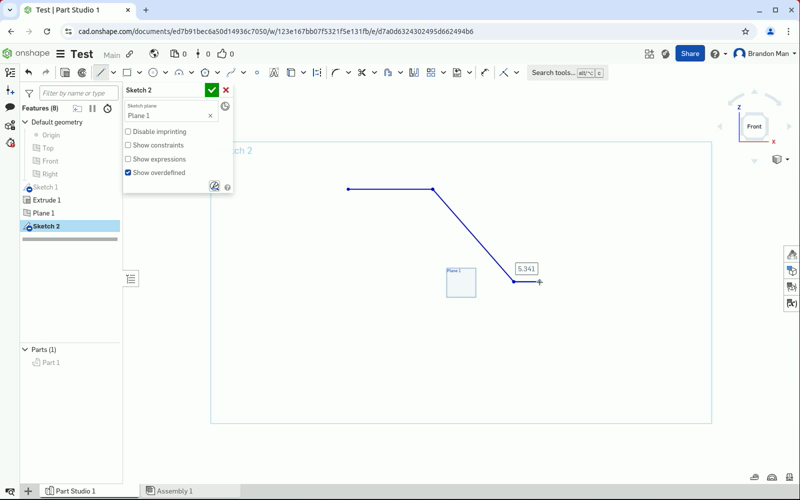
mouse_move(440, 170)
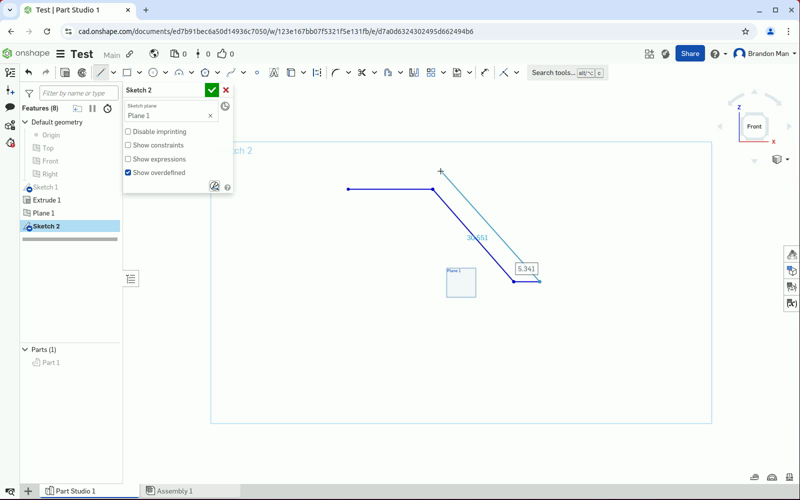
click(440, 170)
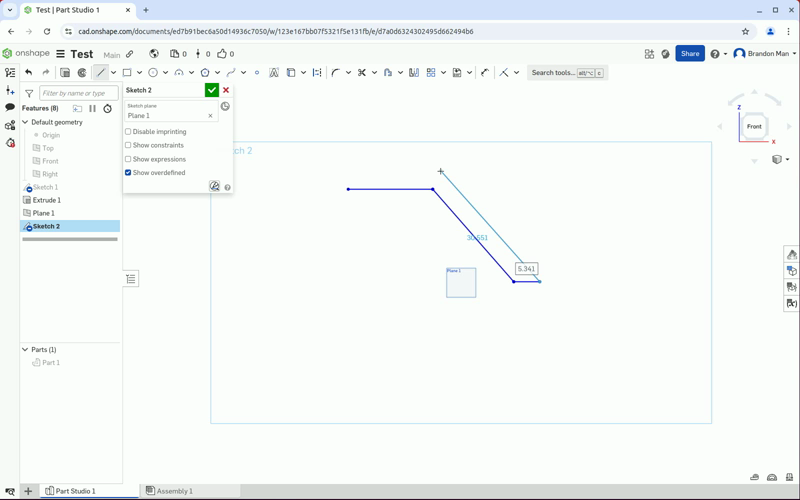
key_up(shift)
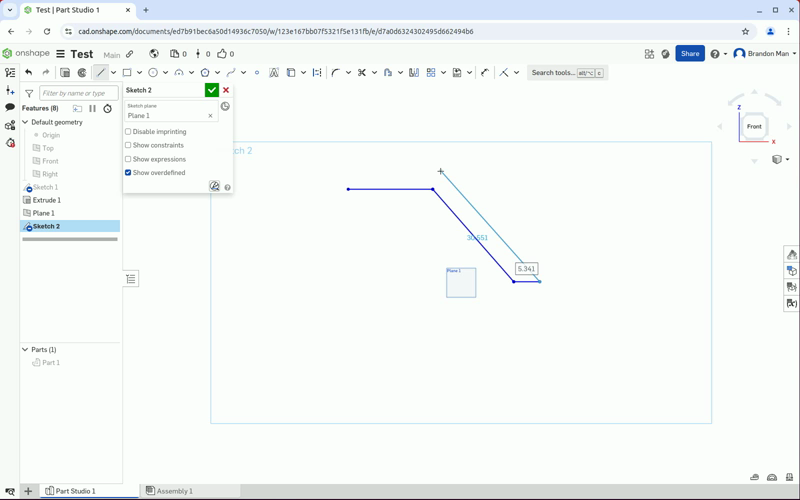
key_down(shift)
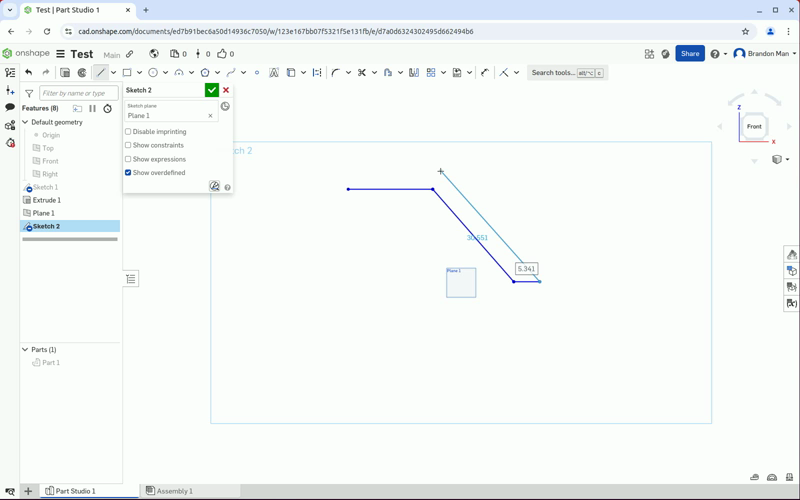
mouse_move(348, 170)
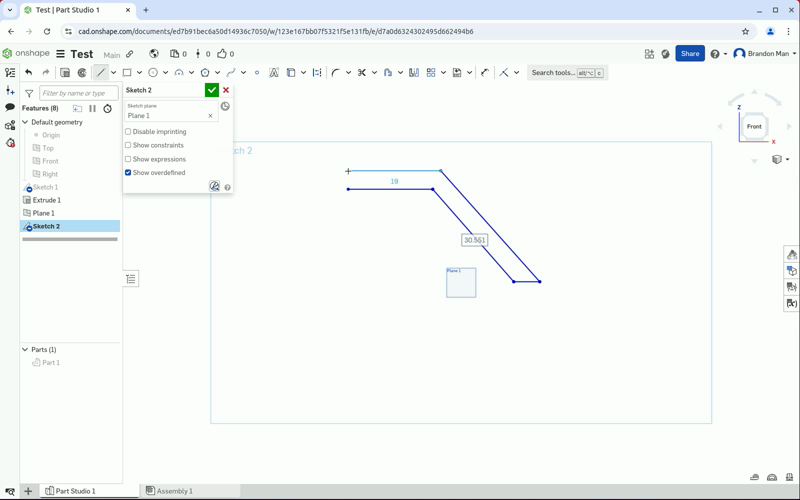
click(348, 170)
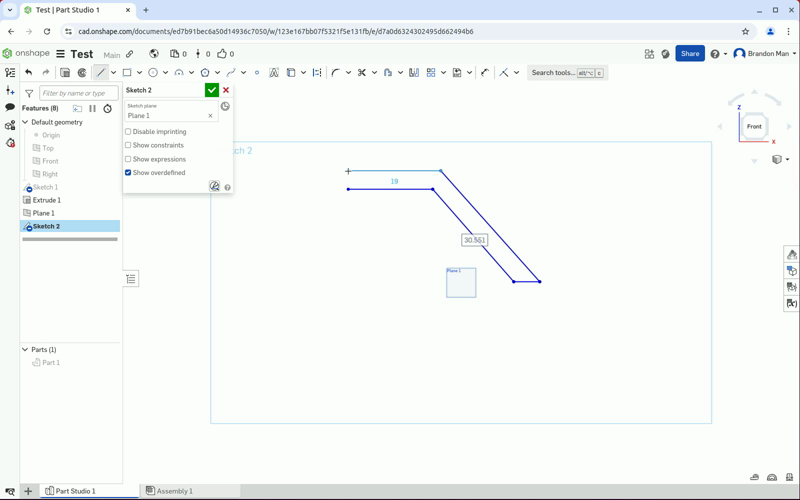
key_up(shift)
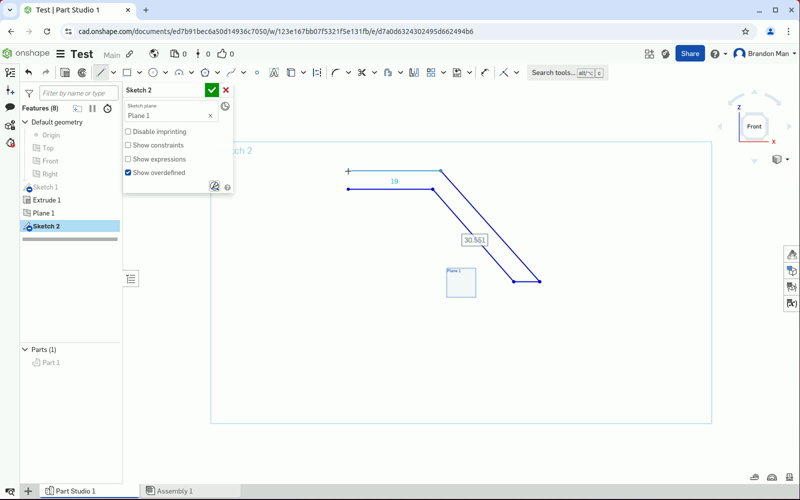
mouse_move(378, 170)
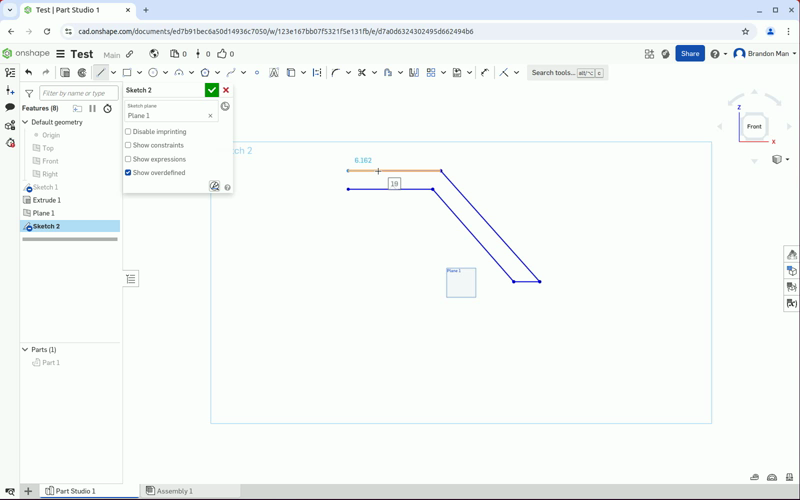
key_down(shift)
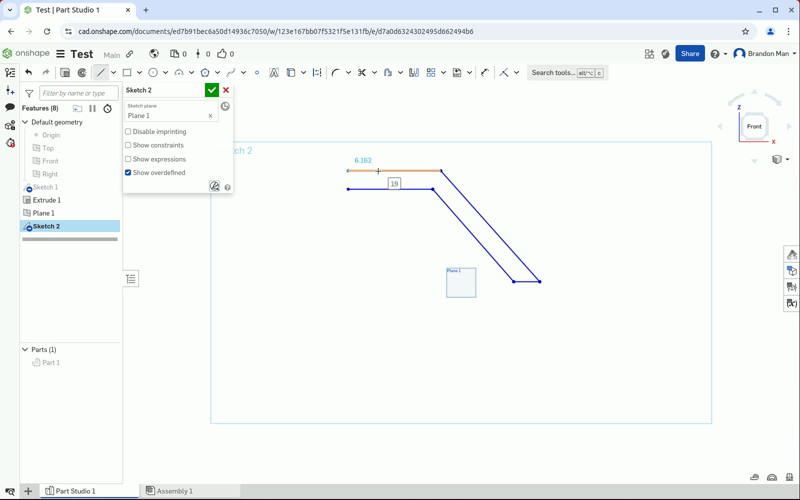
mouse_move(348, 189)
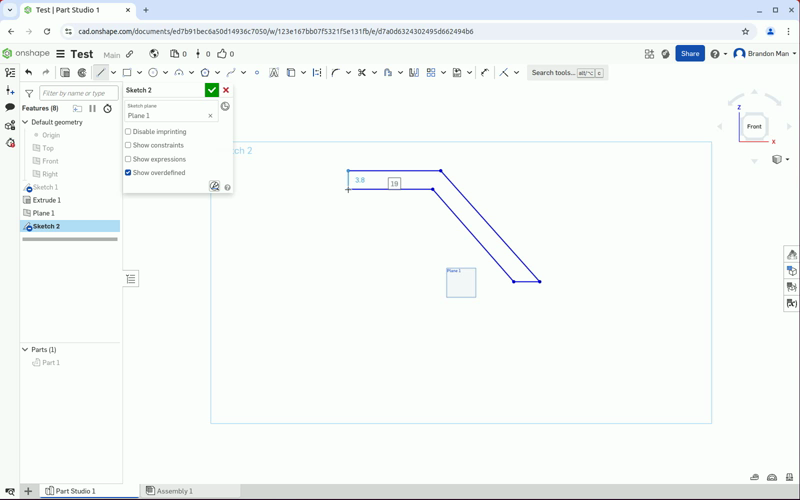
key_up(shift)
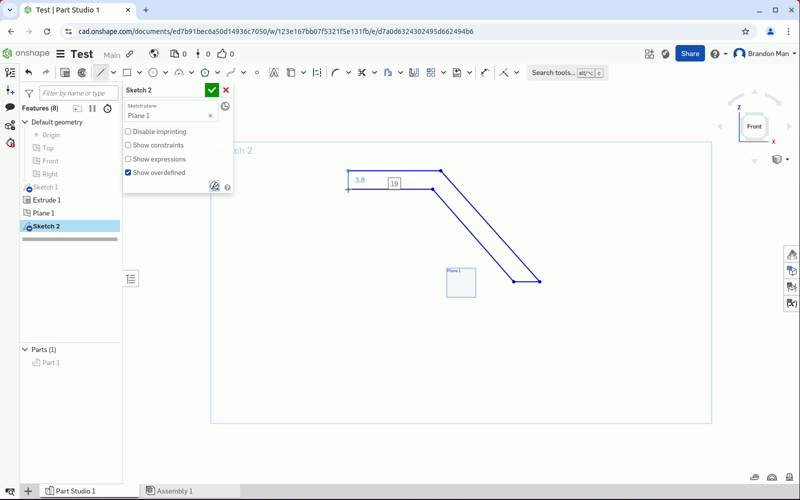
click(348, 189)
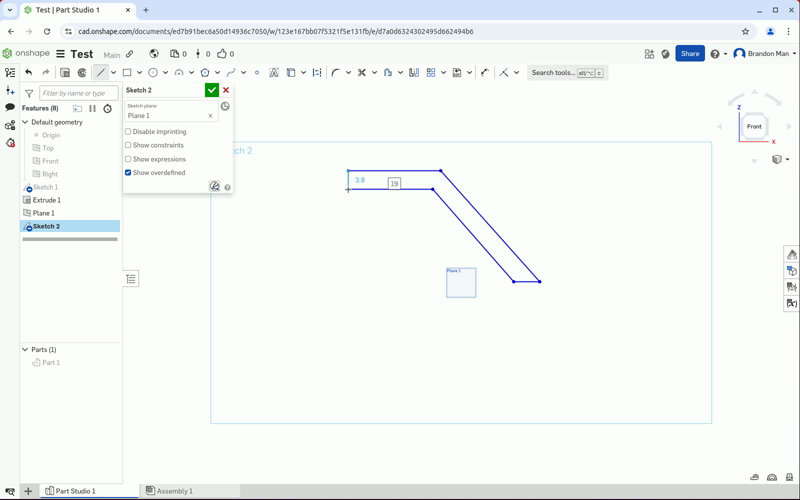
key(esc)
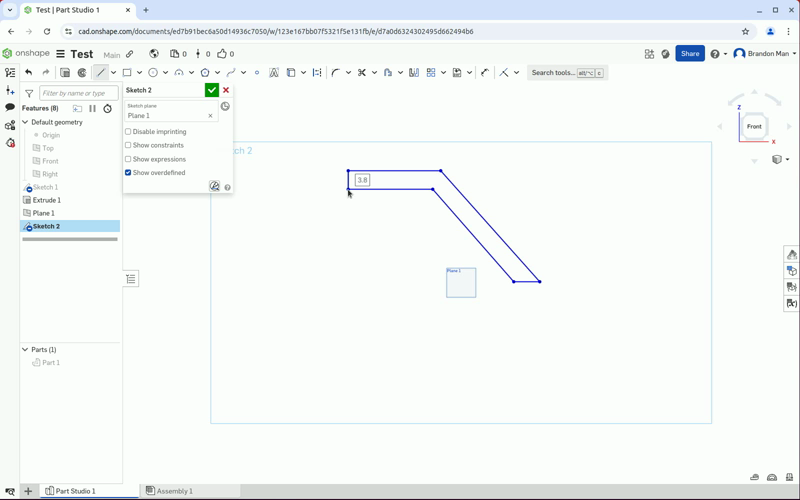
mouse_move(501, 260)
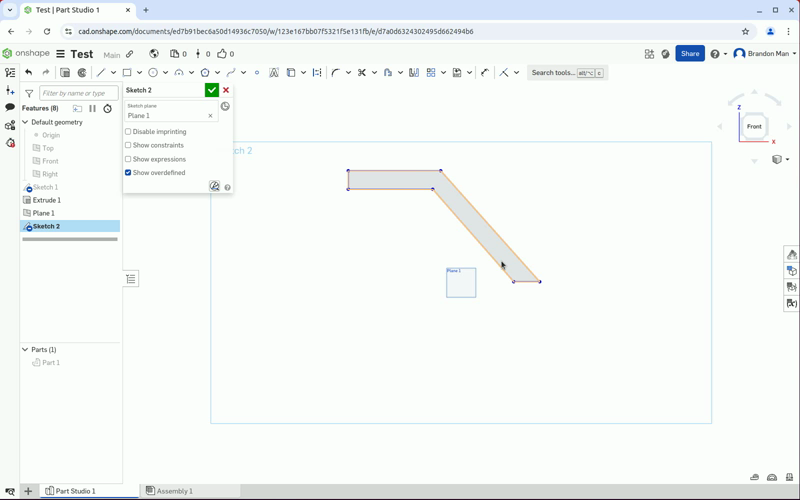
click(501, 260)
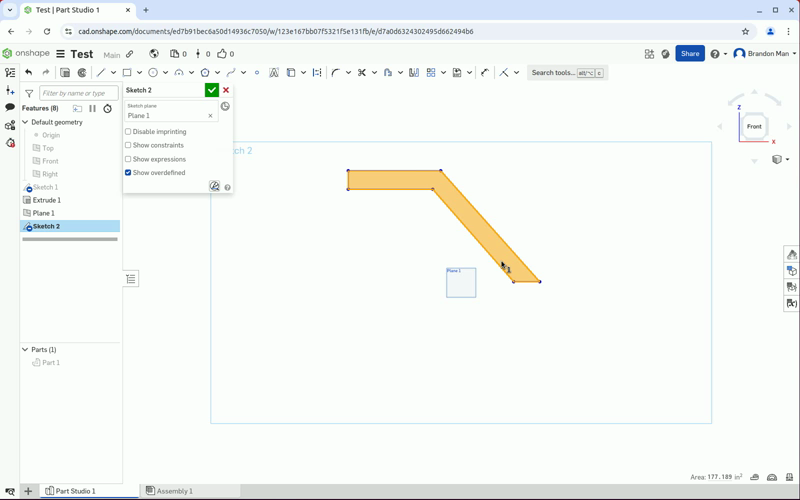
mouse_move(73, 352)
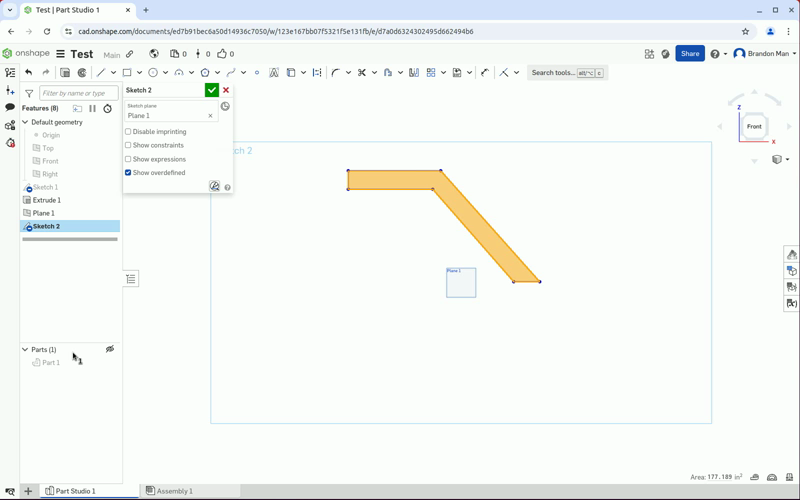
key(shift+y)
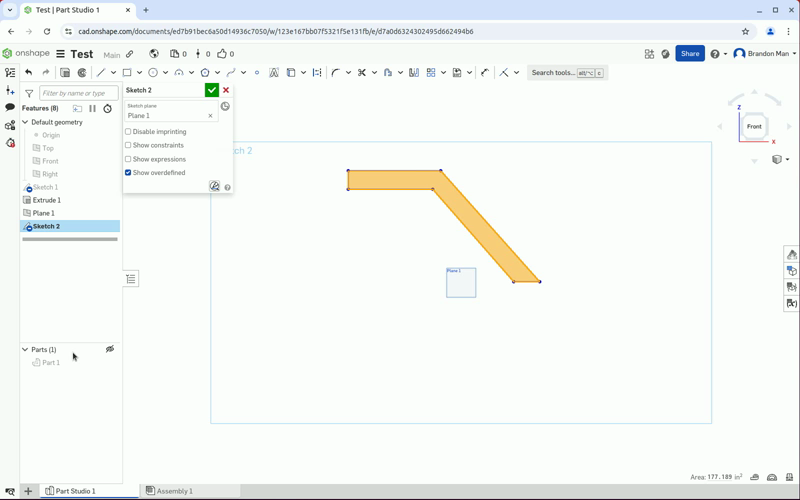
key(shift+e)
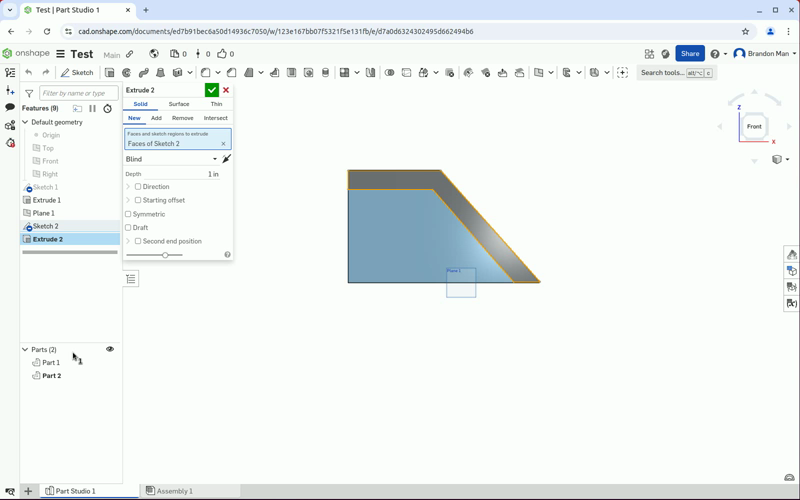
mouse_move(143, 106)
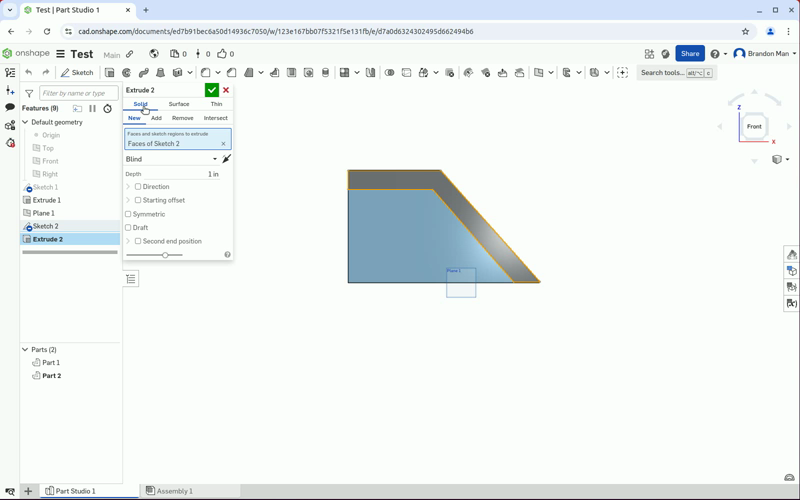
click(143, 106)
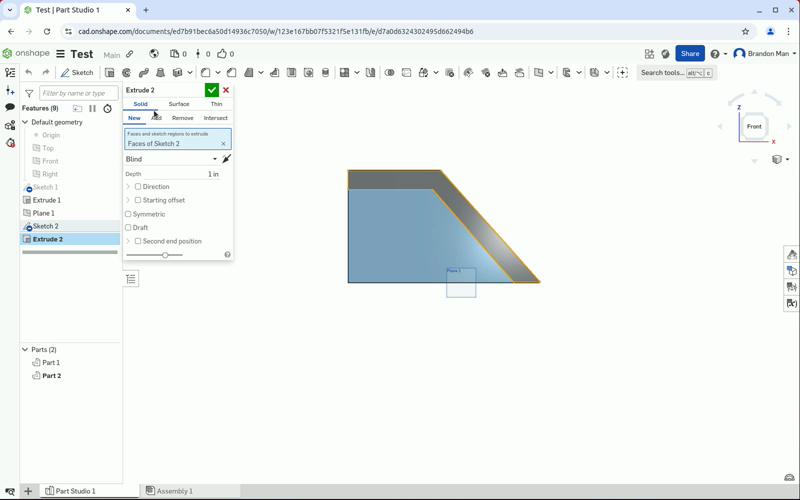
mouse_move(186, 120)
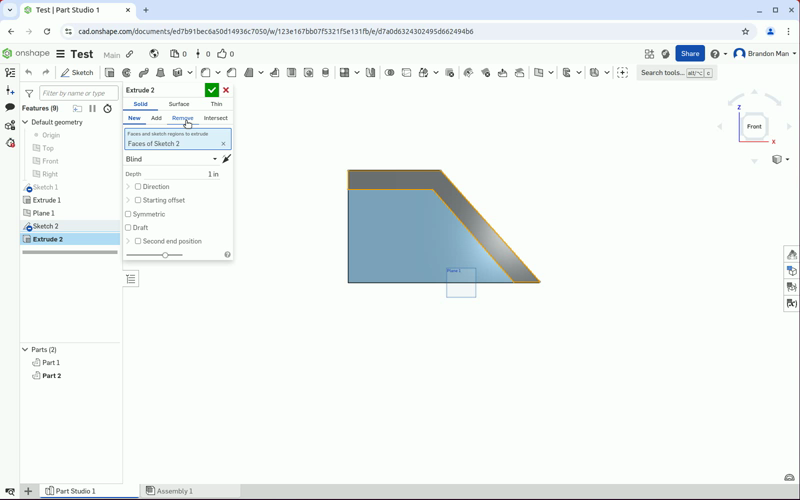
click(186, 120)
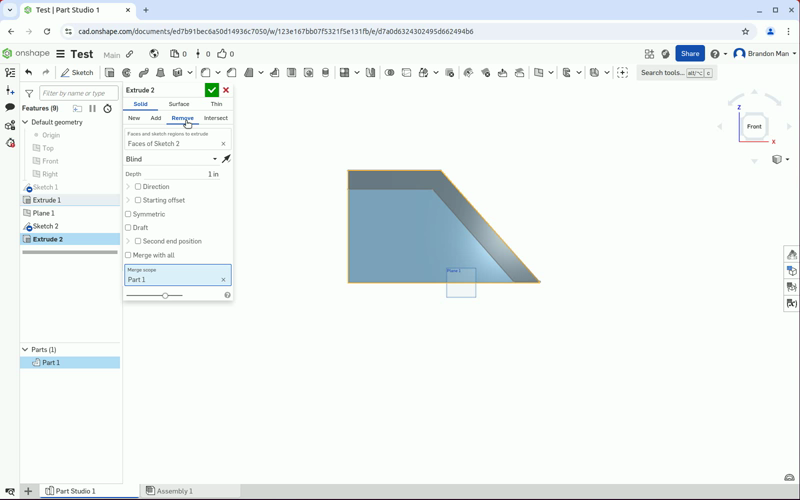
key(tab, 4)
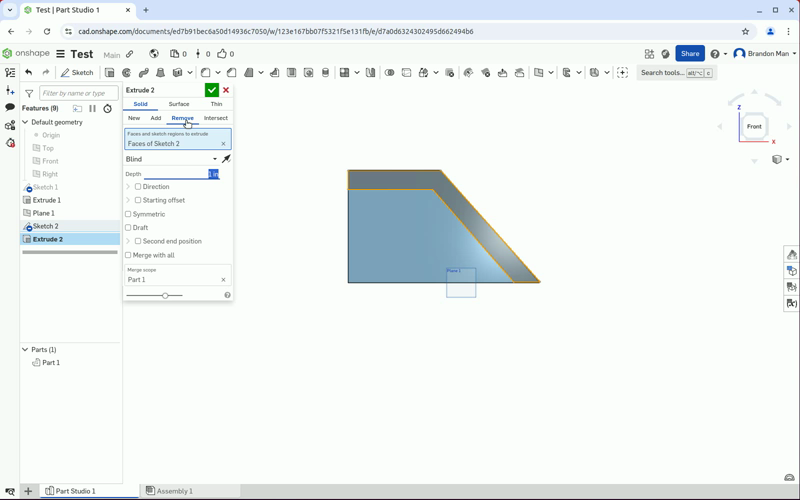
text(30.811)
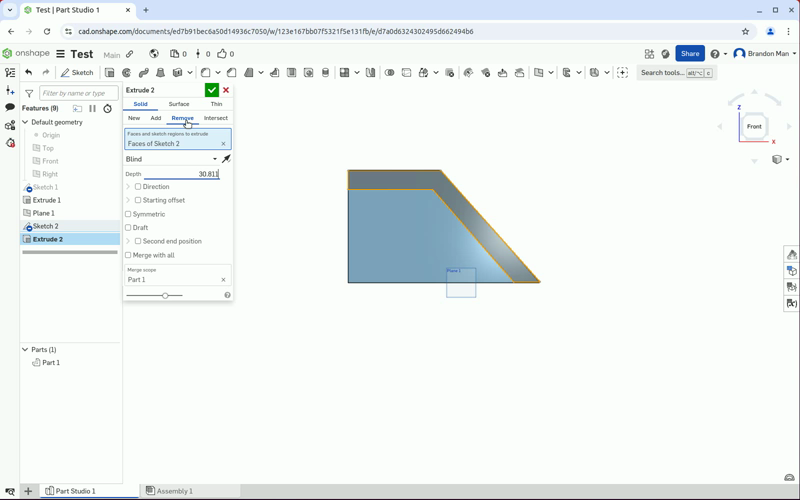
key(tab, 6)
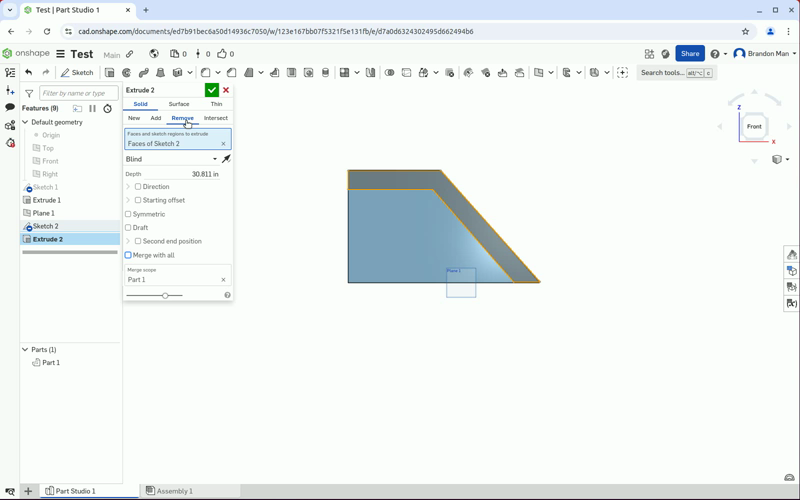
key(space)
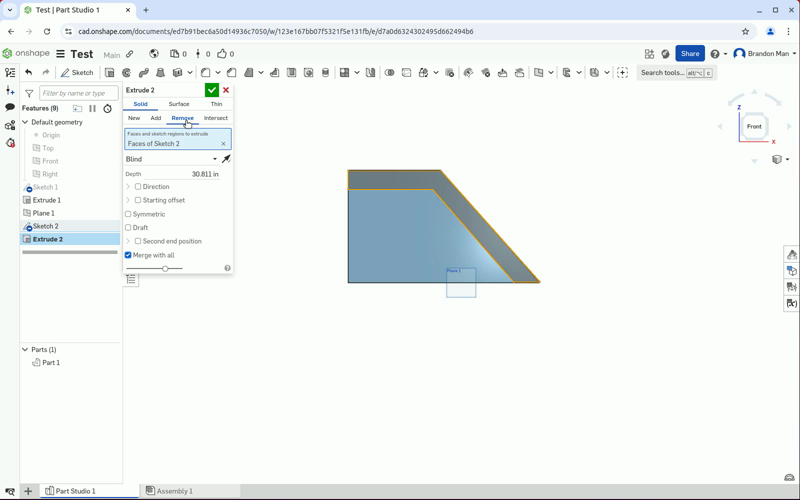
key(enter)
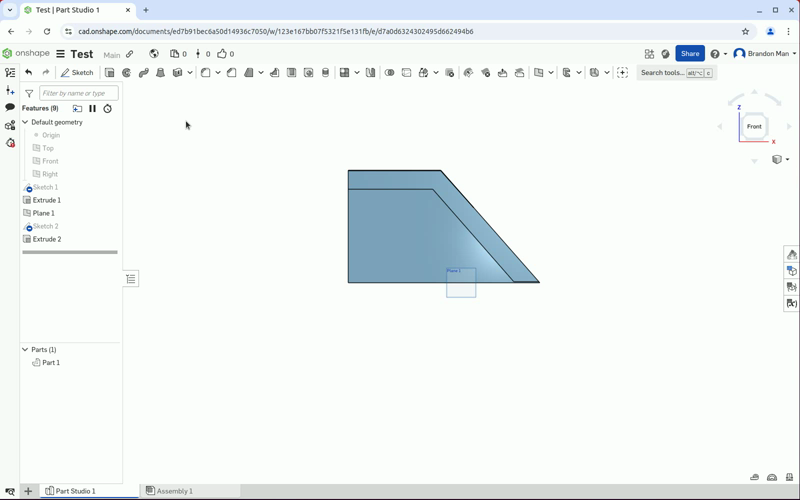
key(shift+h)
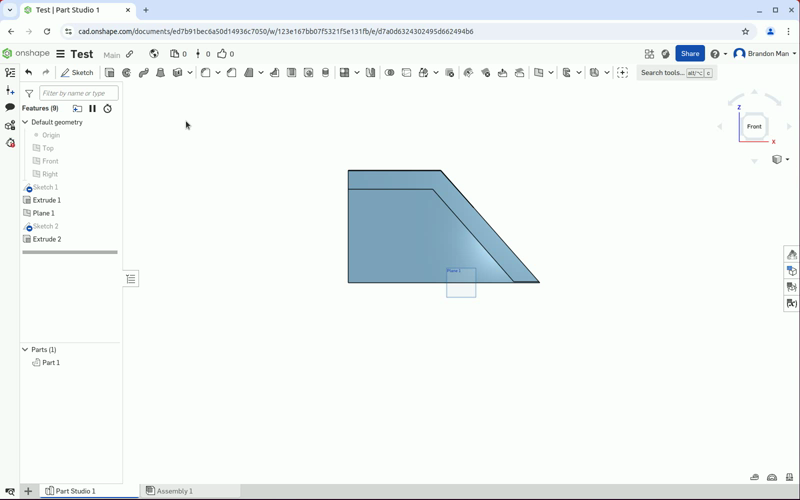
key(shift+h)
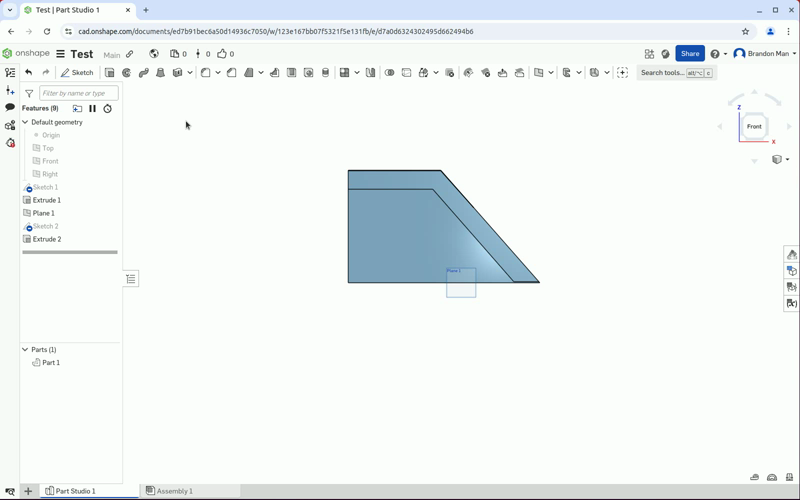
mouse_move(73, 189)
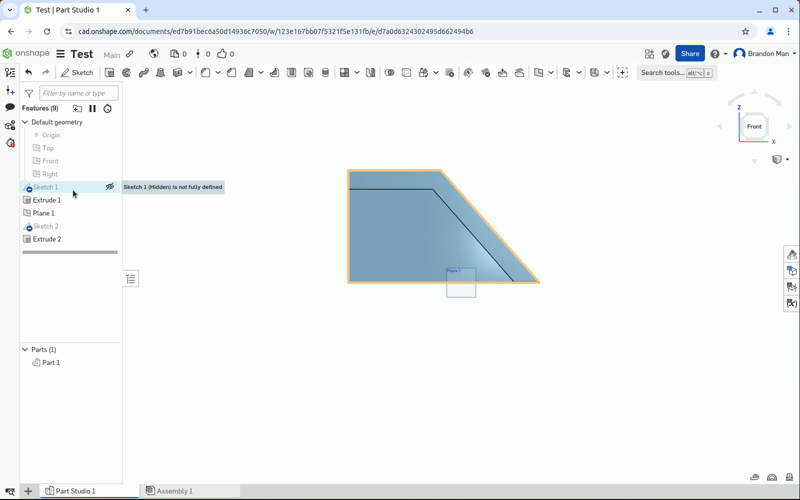
click(73, 189)
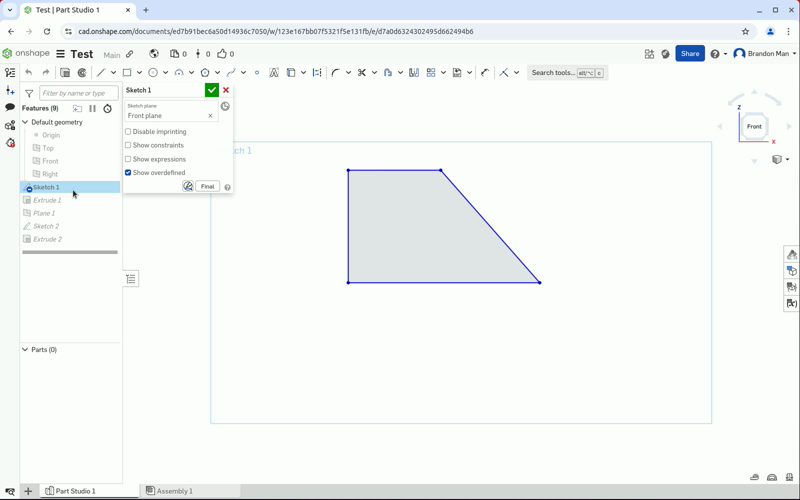
mouse_move(229, 92)
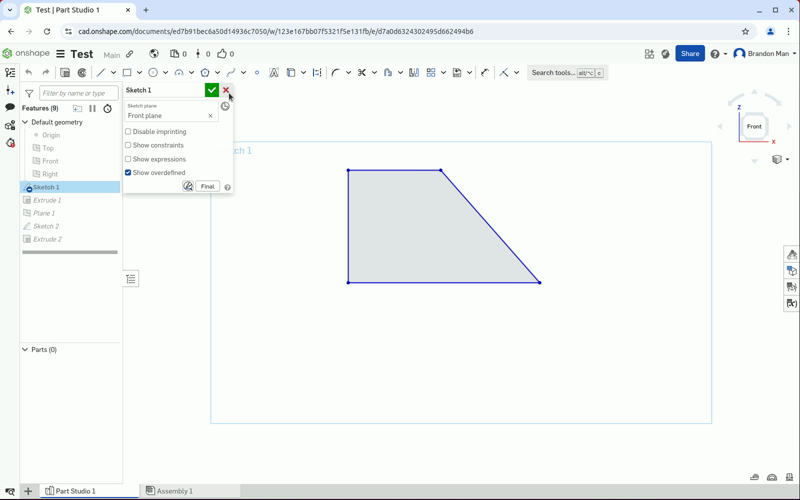
click(229, 92)
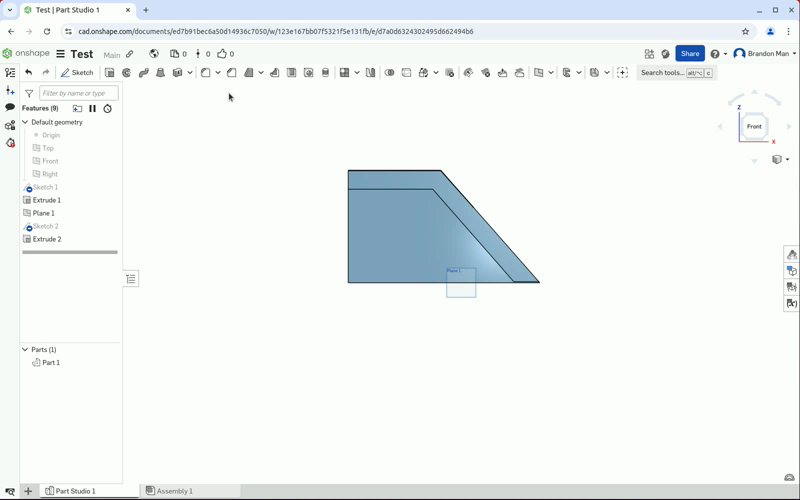
mouse_move(73, 352)
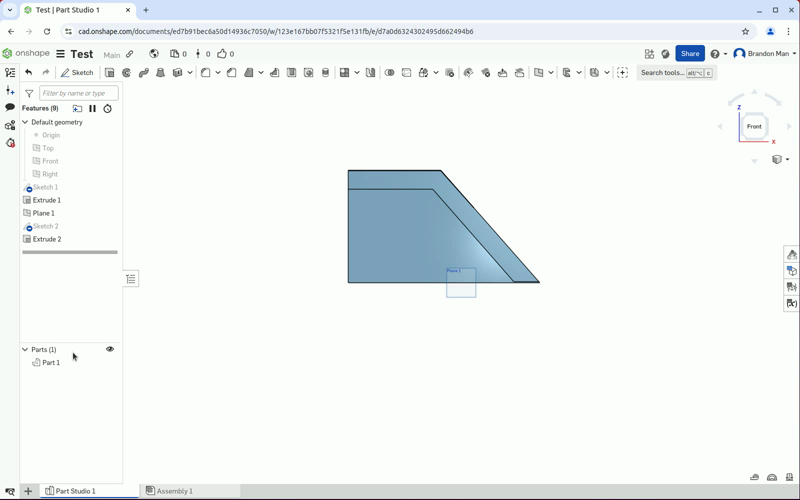
key(y)
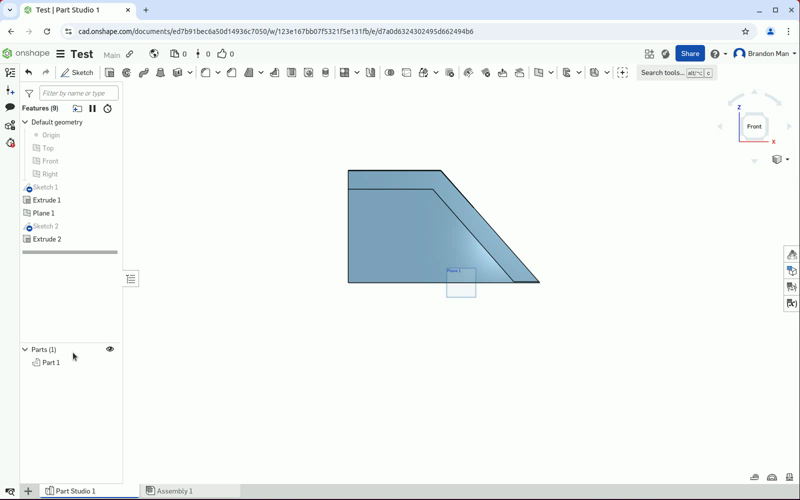
key(shift+p)
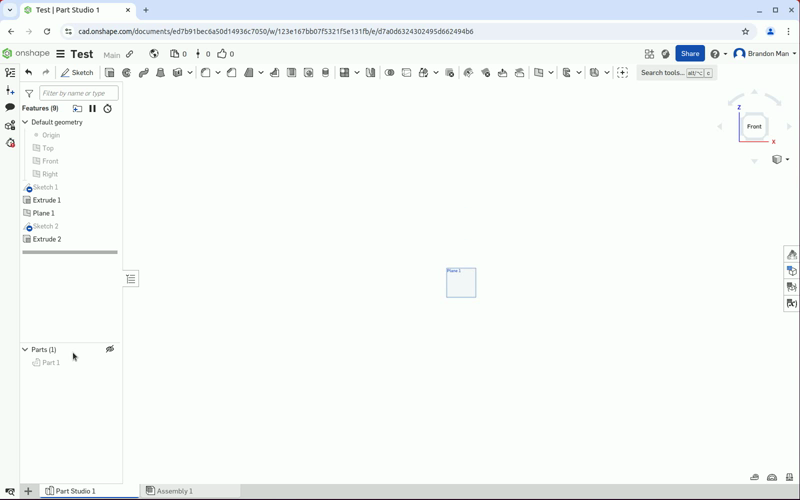
key(space)
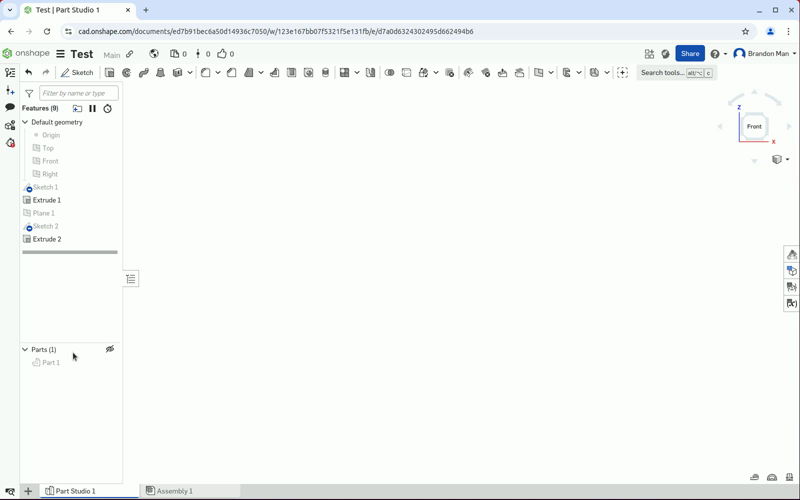
key_down(shift)
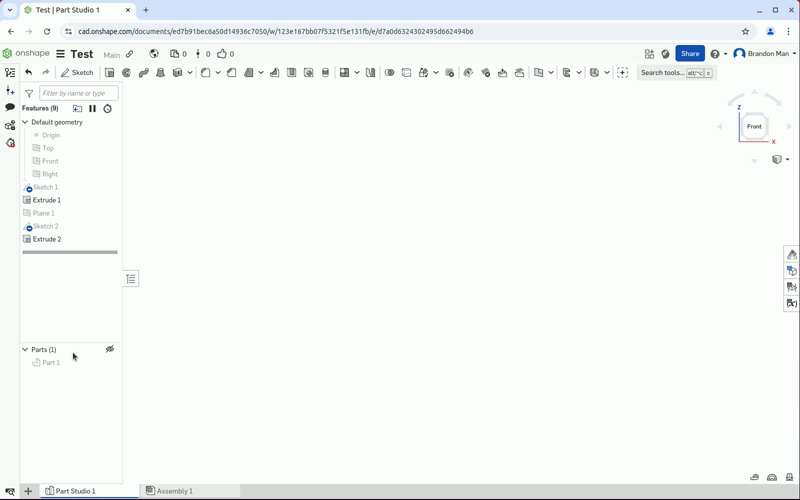
key(left)
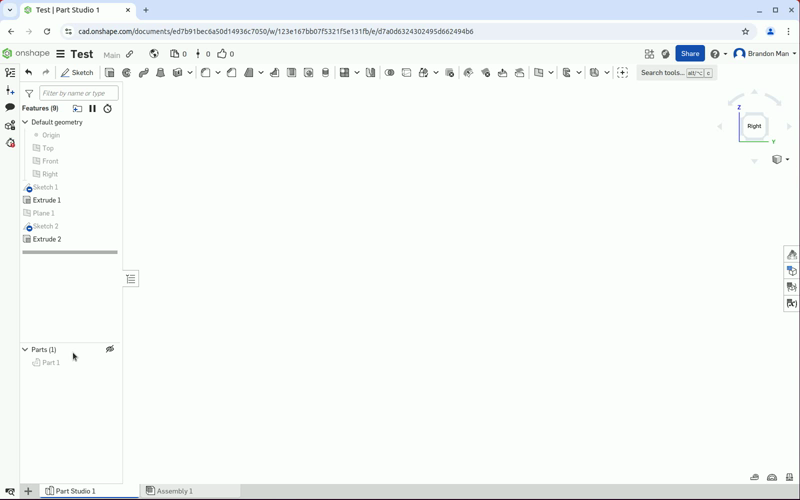
key_up(shift)
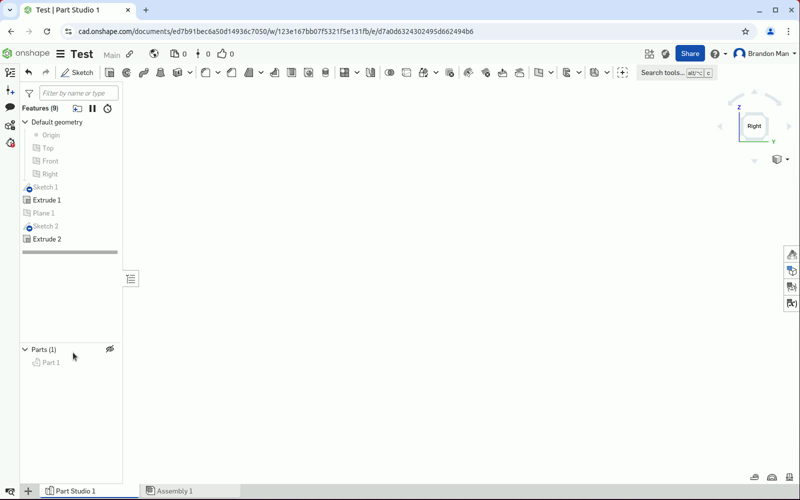
mouse_move(73, 352)
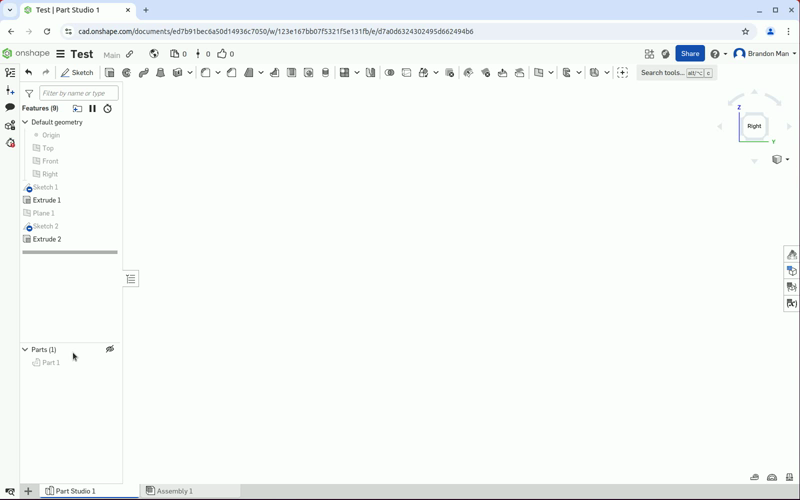
key(shift+y)
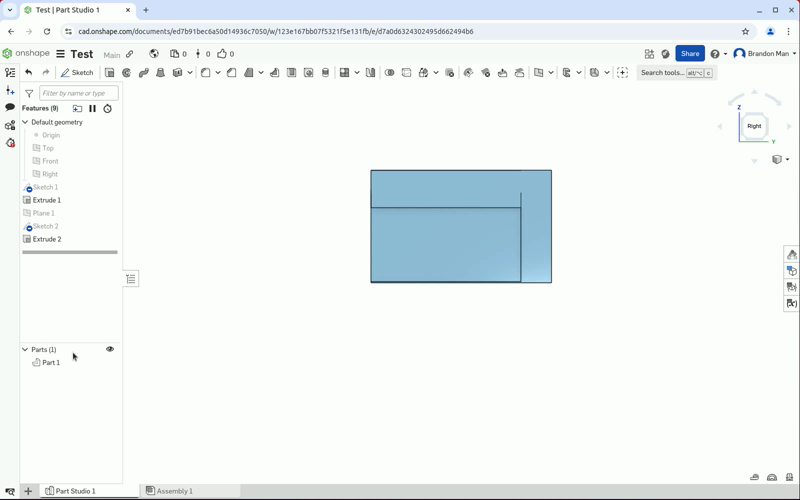
mouse_move(541, 75)
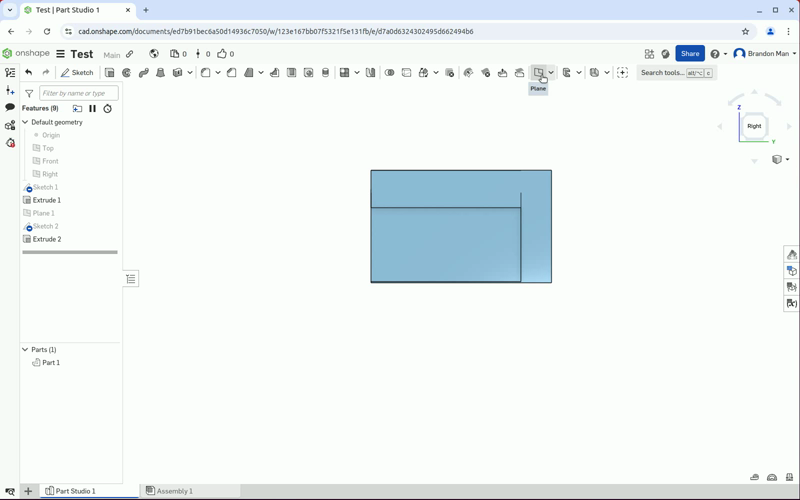
click(541, 75)
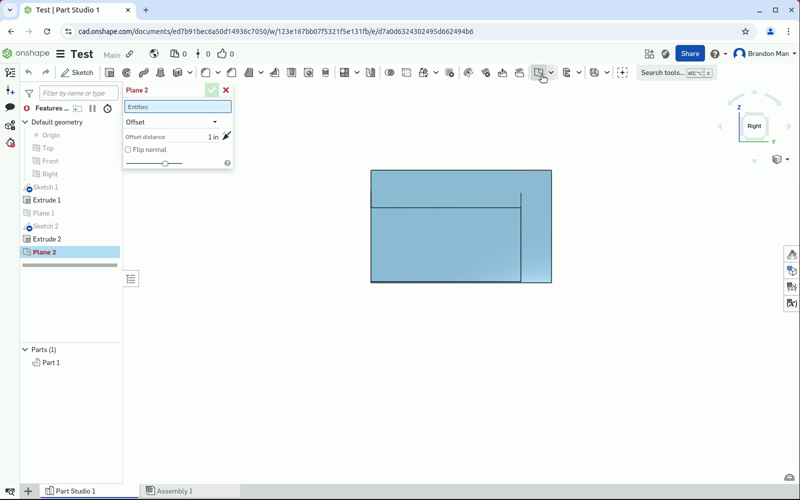
mouse_move(73, 176)
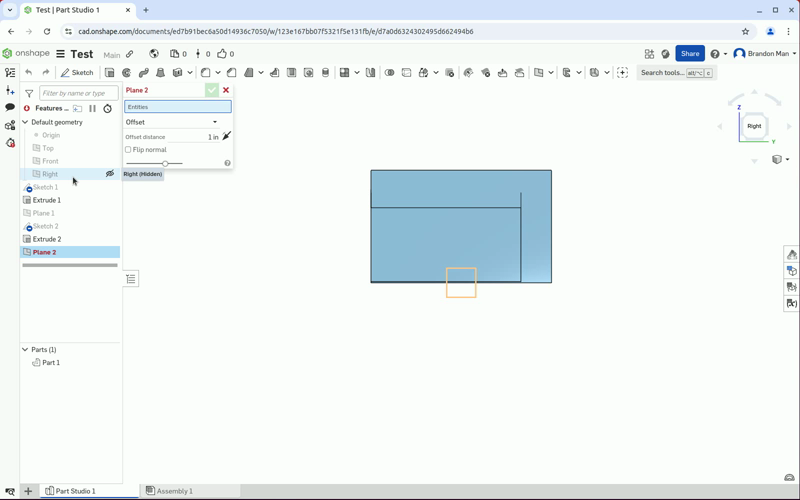
click(73, 176)
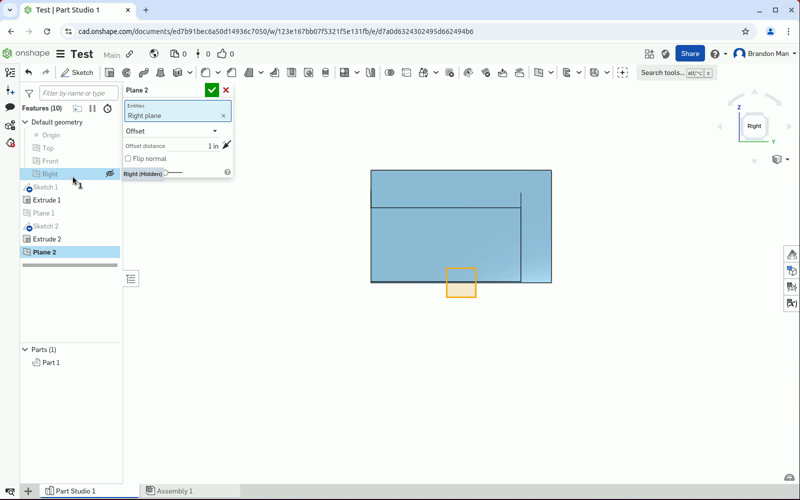
key(tab, 2)
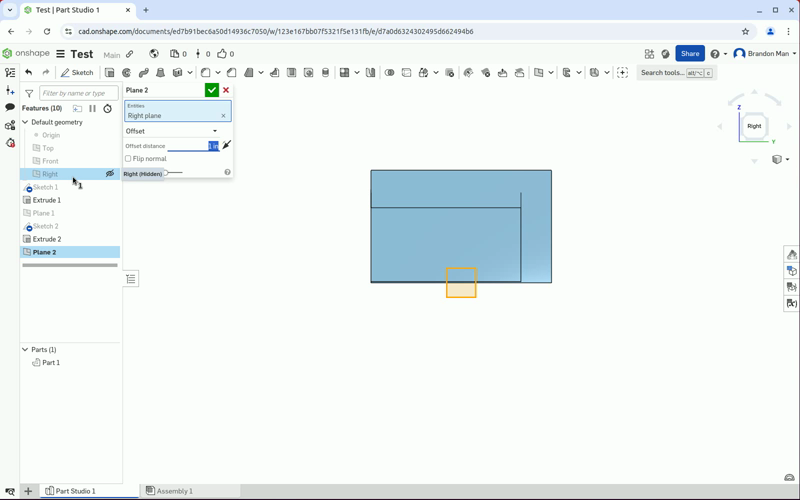
text(23.108)
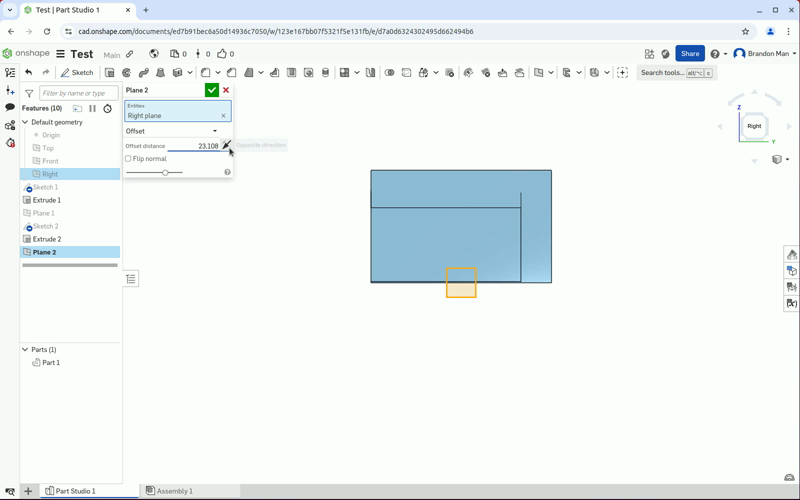
mouse_move(229, 147)
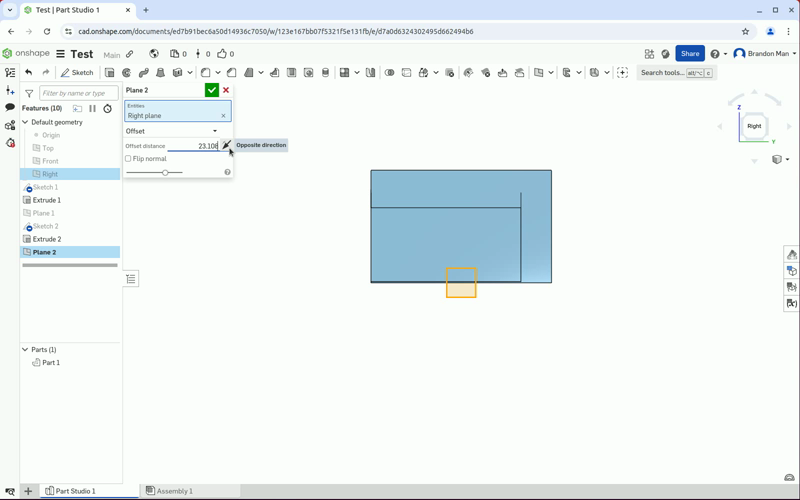
click(229, 147)
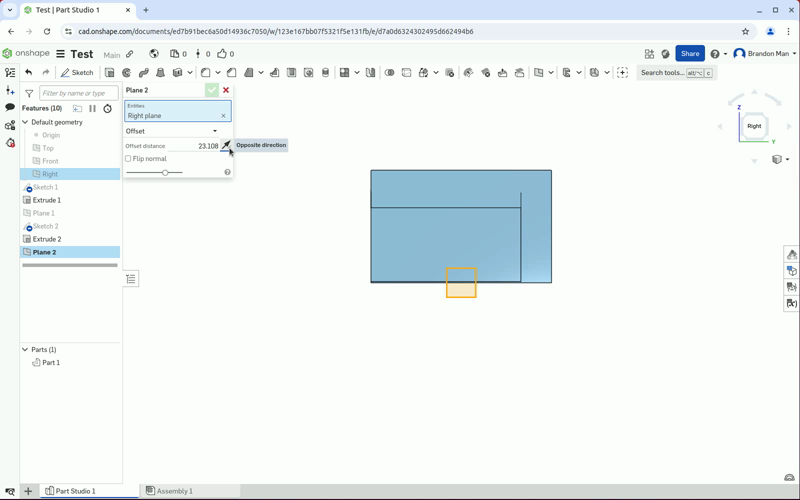
key(enter, 2)
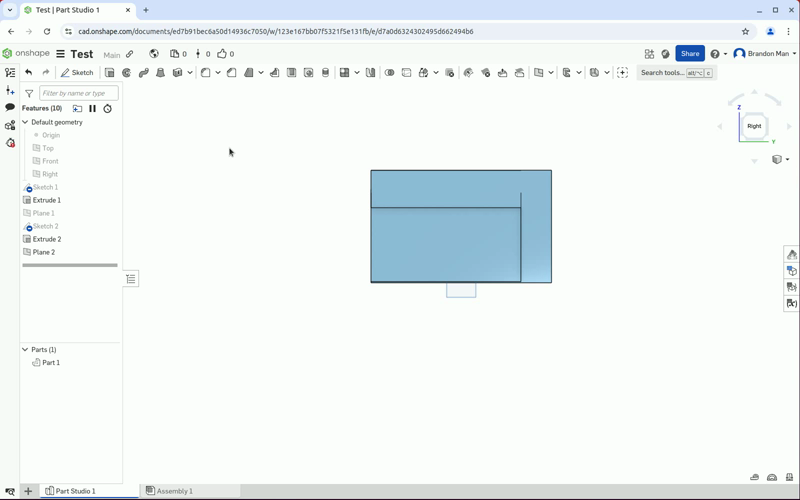
key(shift+s)
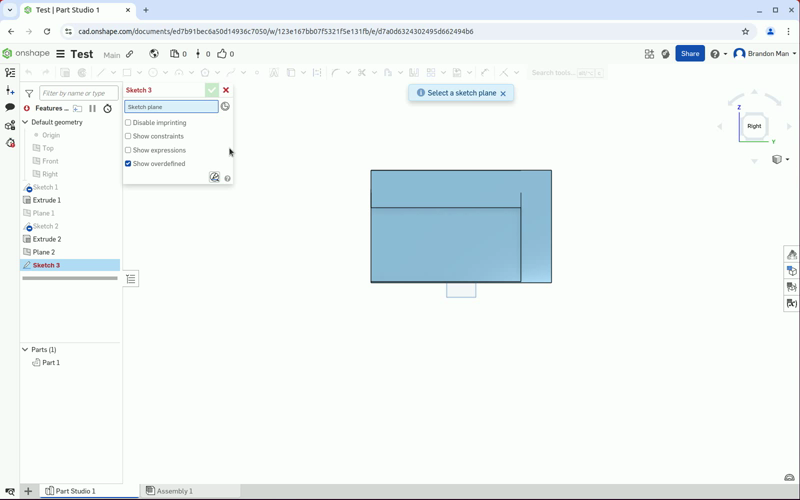
mouse_move(73, 254)
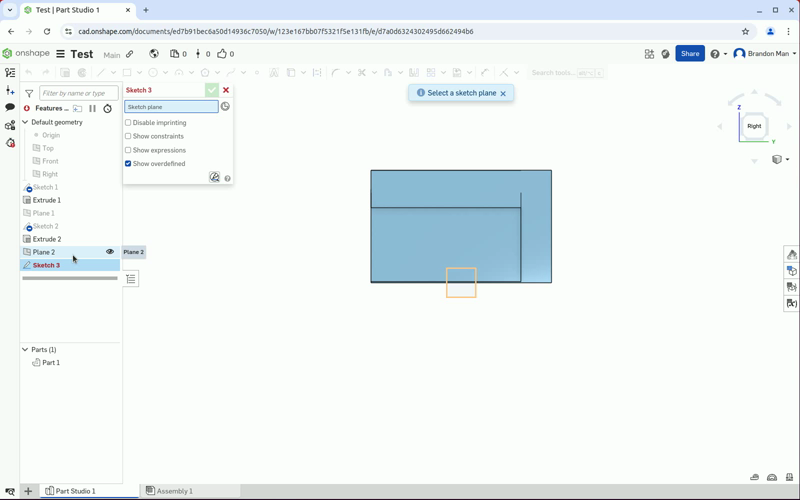
click(73, 254)
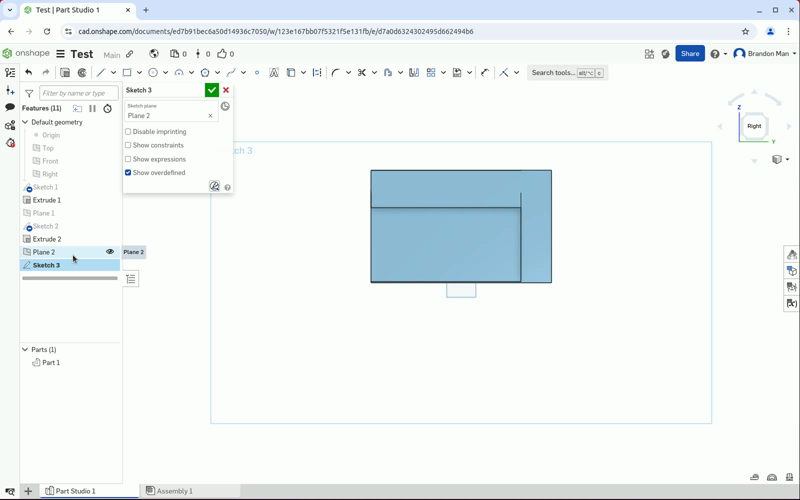
mouse_move(73, 352)
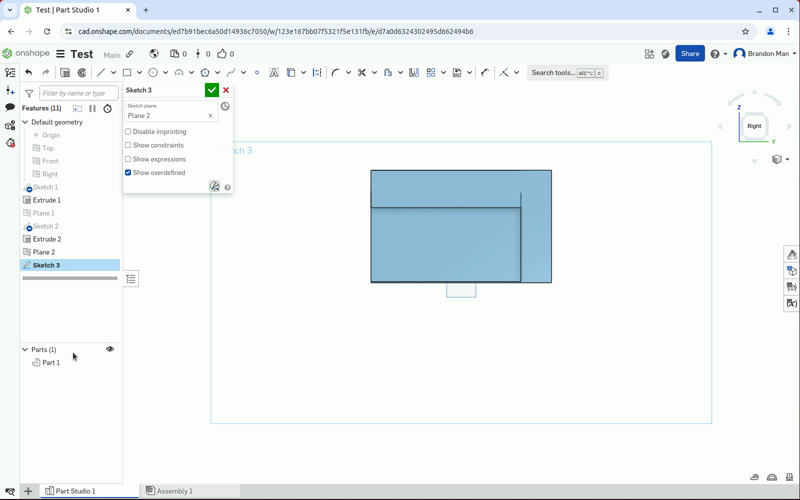
key(y)
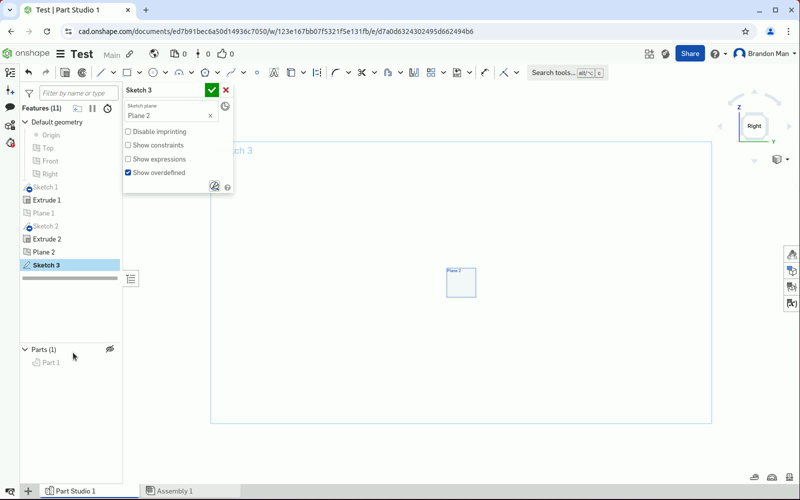
key(c)
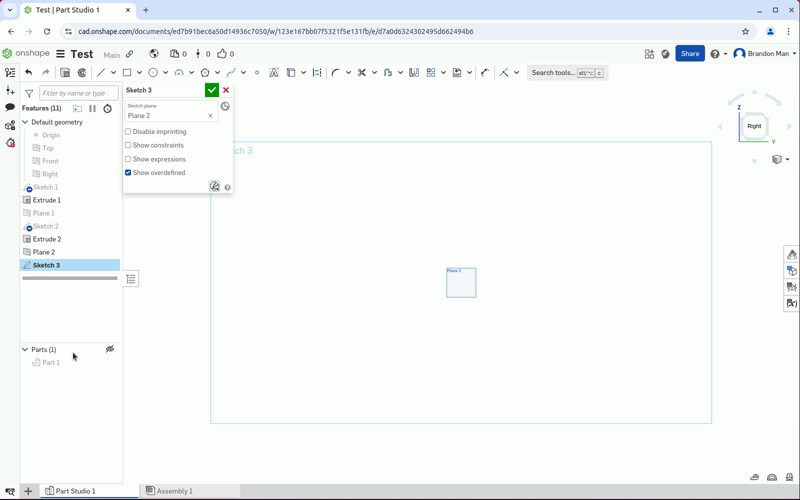
key_down(shift)
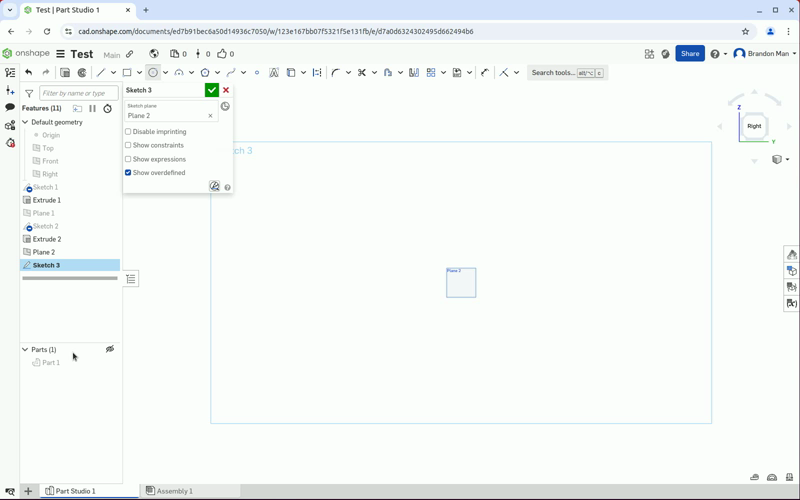
mouse_move(461, 231)
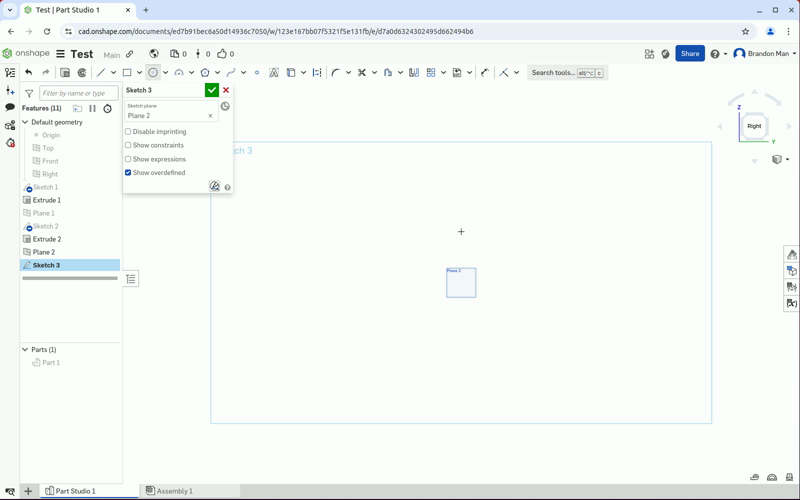
click(461, 231)
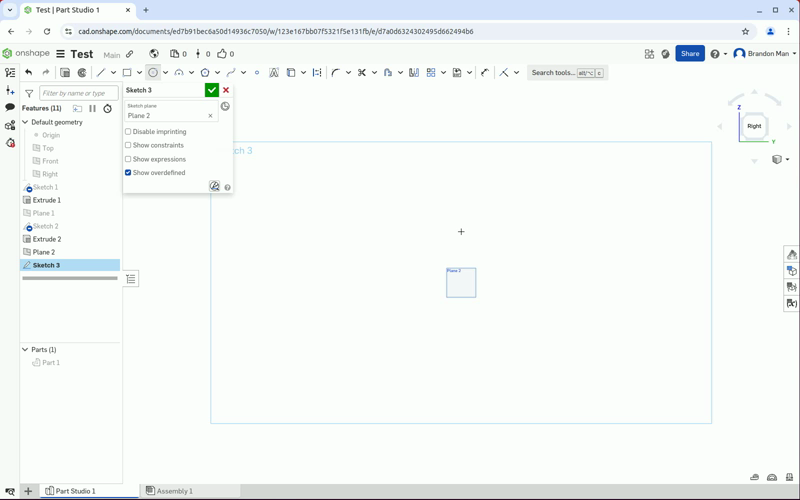
key_up(shift)
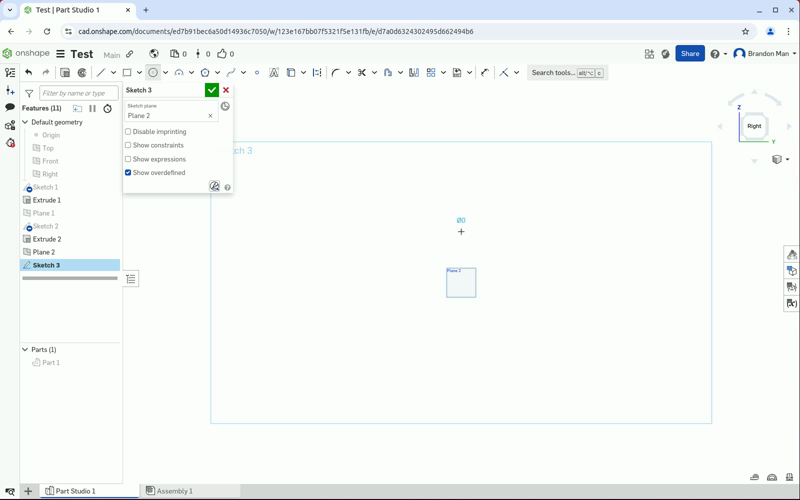
mouse_move(481, 231)
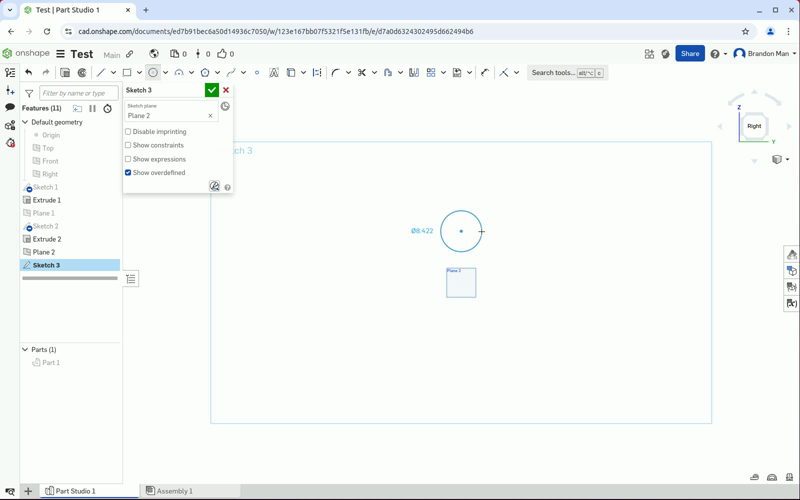
click(481, 231)
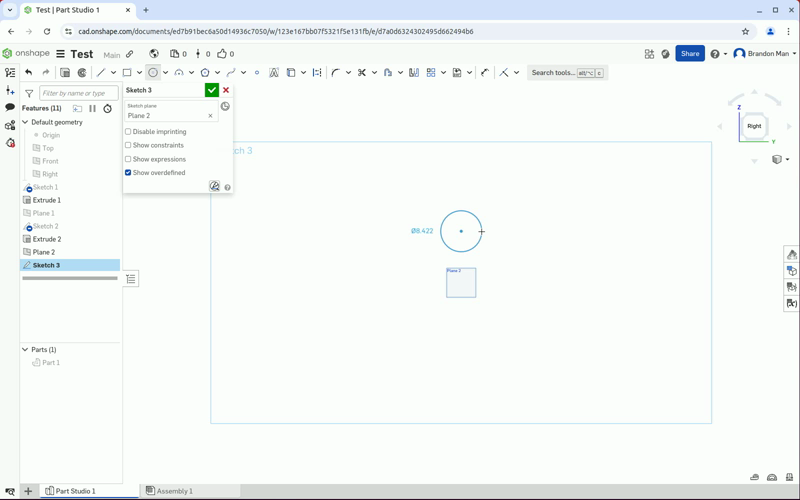
key(esc)
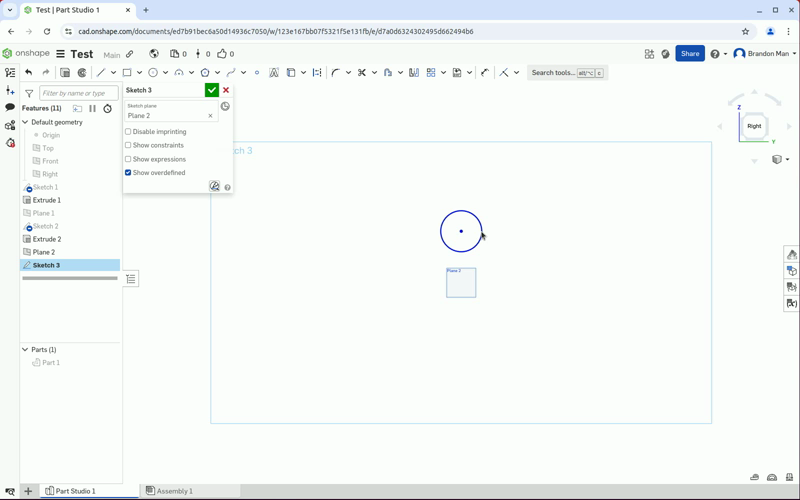
mouse_move(478, 232)
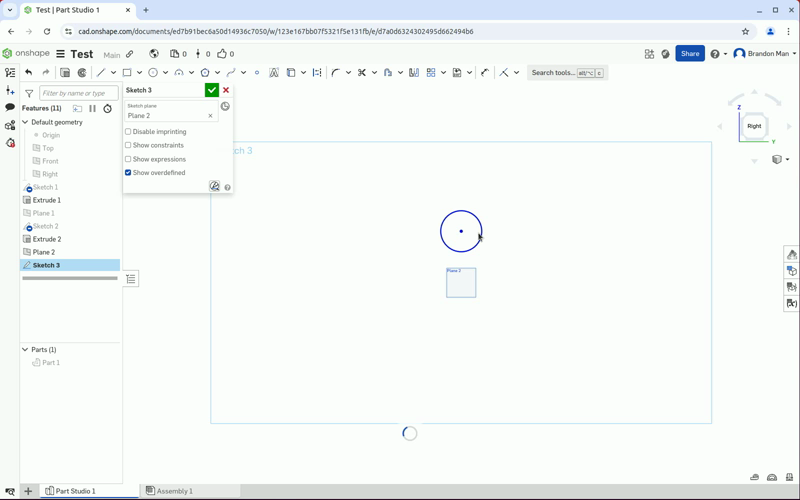
scroll(6)
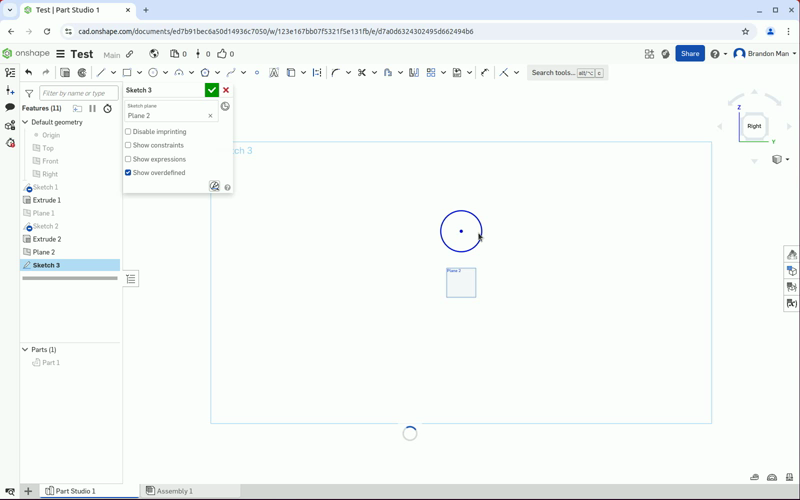
scroll(6)
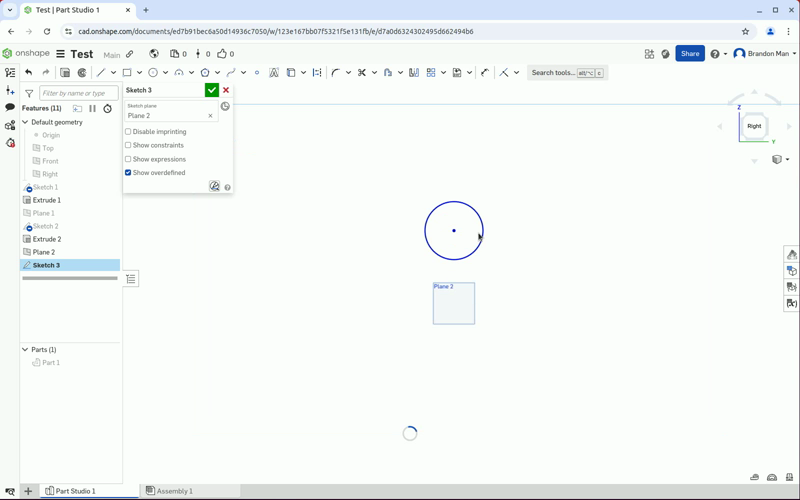
scroll(6)
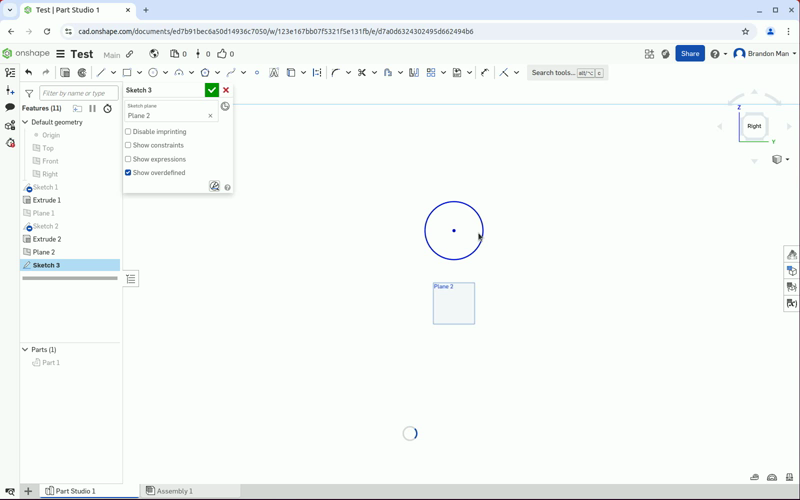
scroll(6)
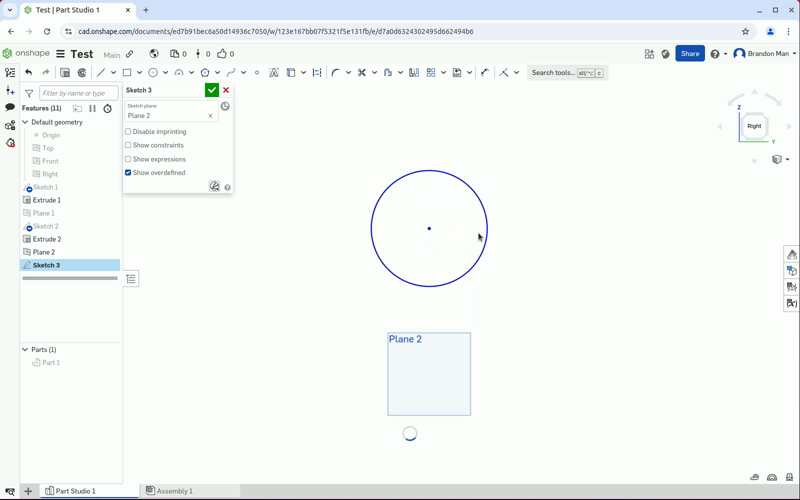
scroll(6)
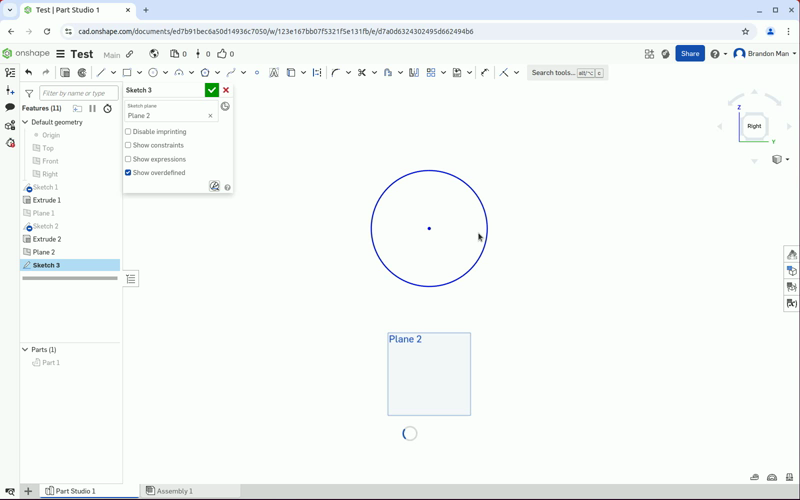
scroll(6)
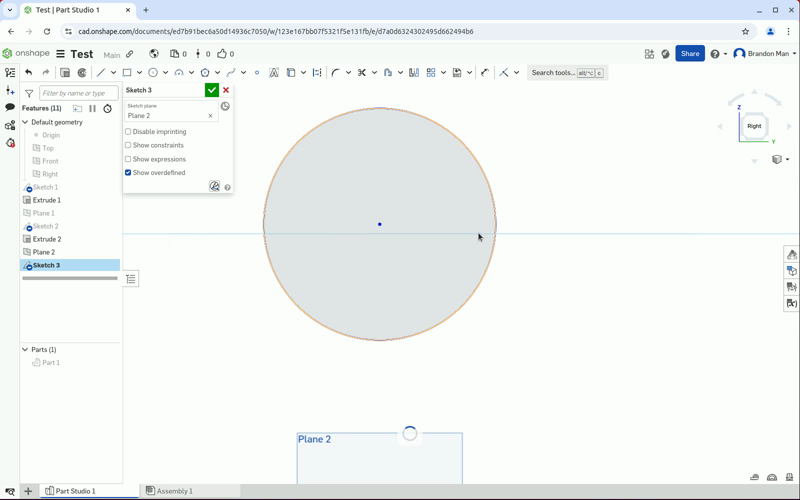
scroll(6)
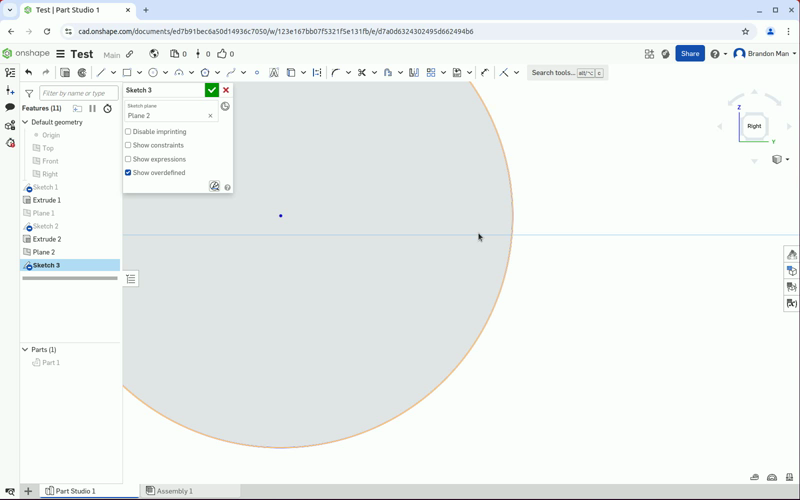
click(478, 232)
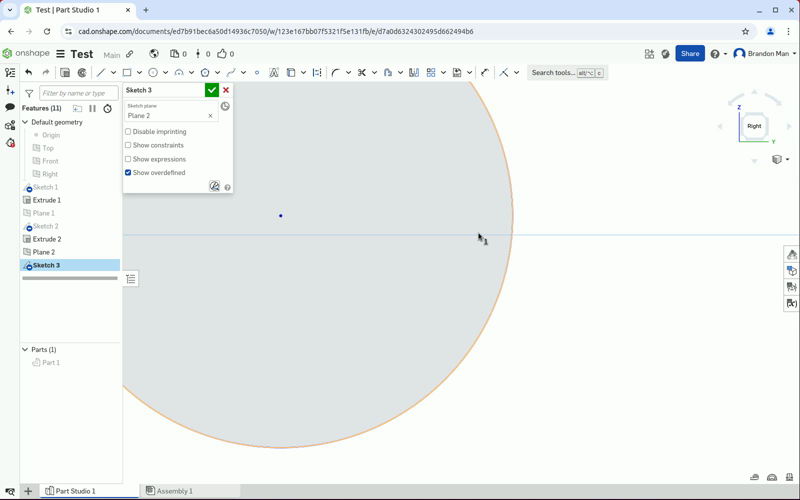
scroll(-6)
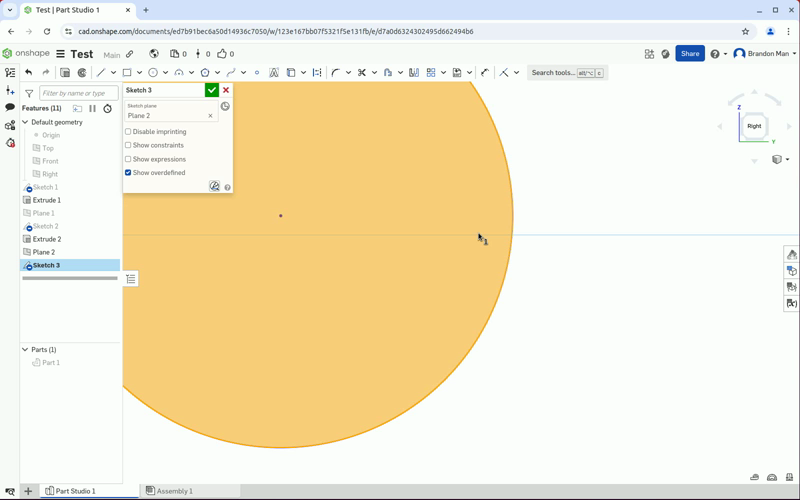
scroll(-6)
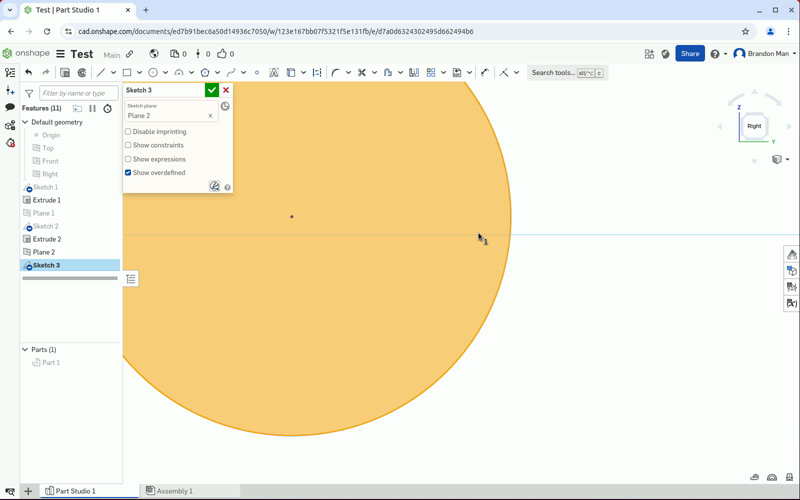
scroll(-6)
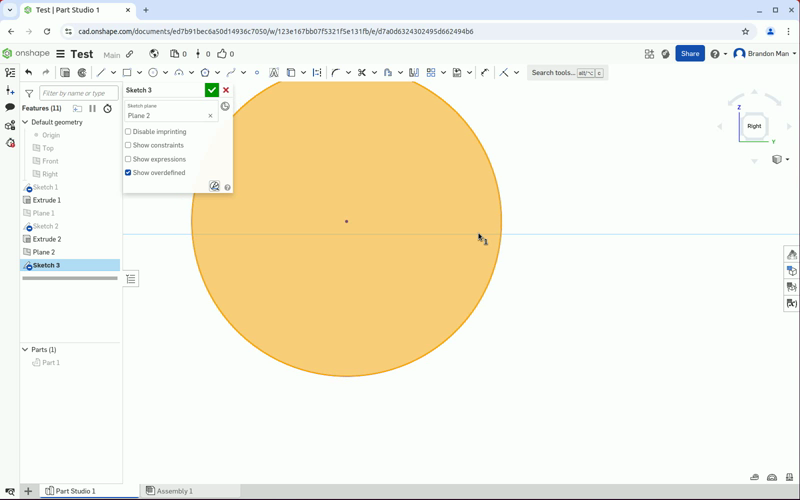
scroll(-6)
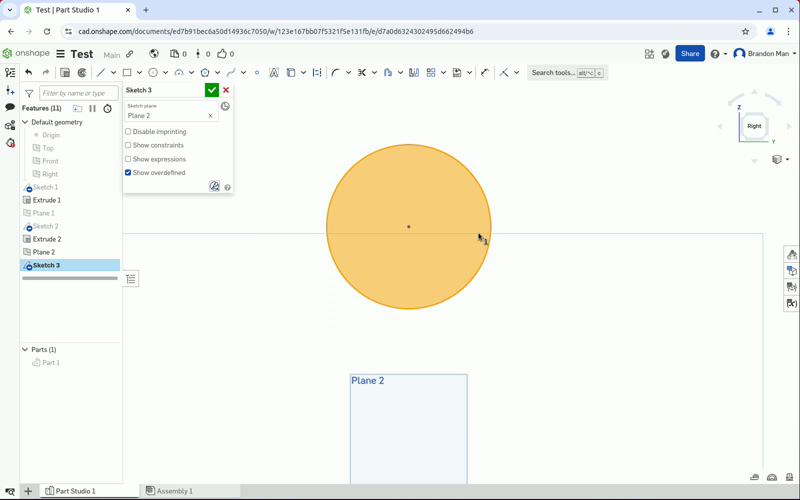
scroll(-6)
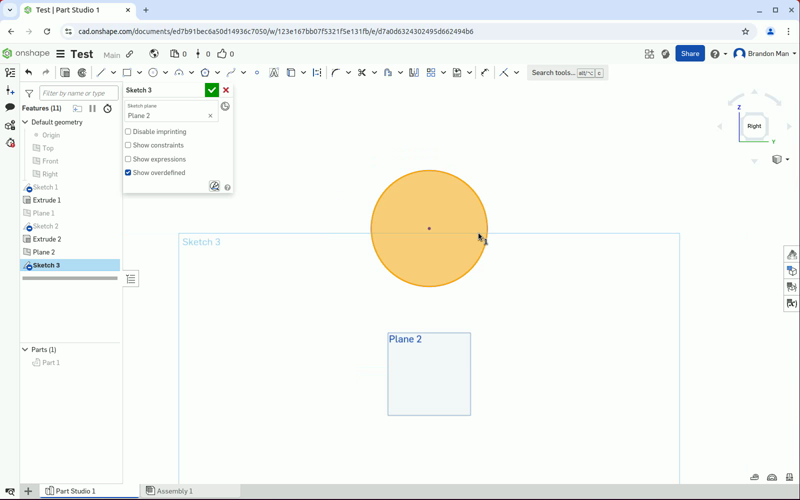
scroll(-6)
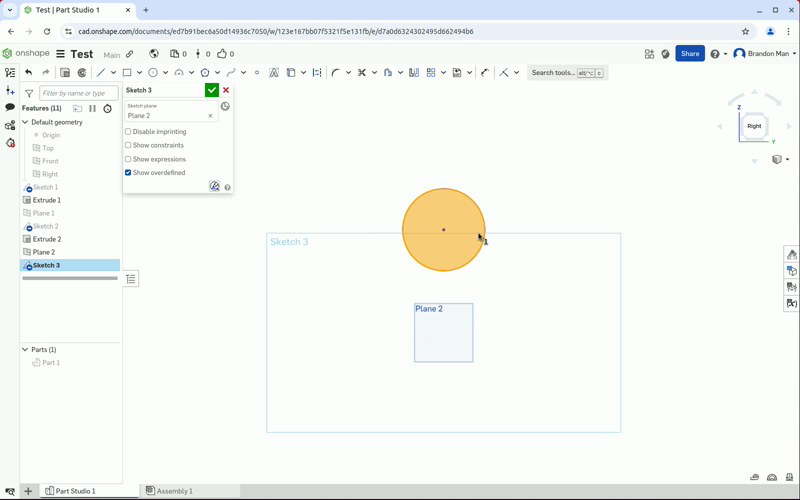
scroll(-6)
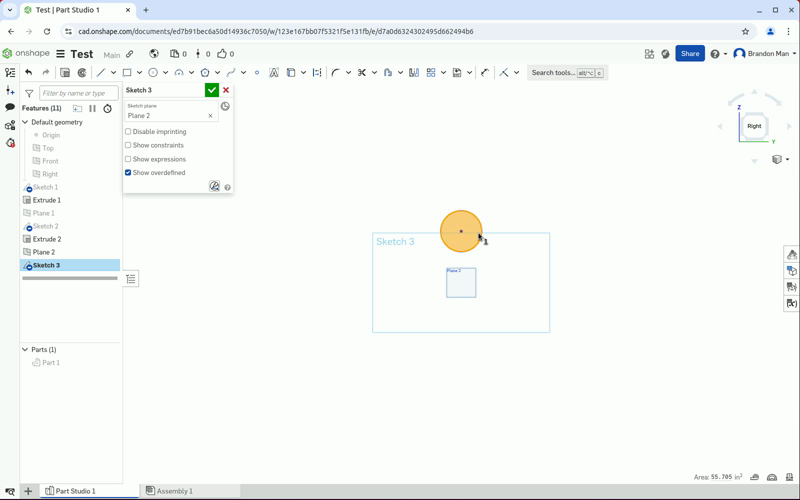
mouse_move(73, 352)
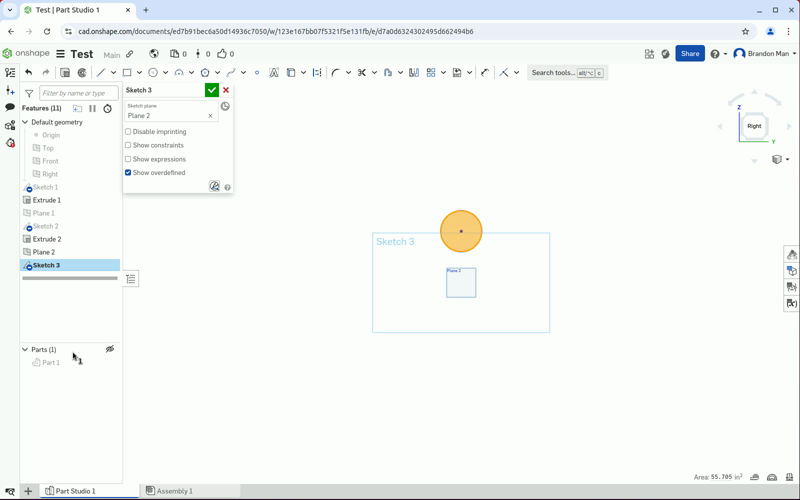
key(shift+y)
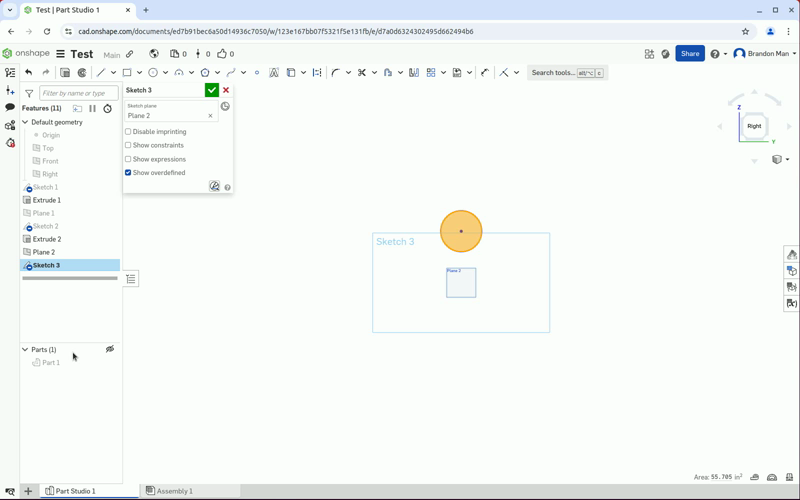
key(shift+e)
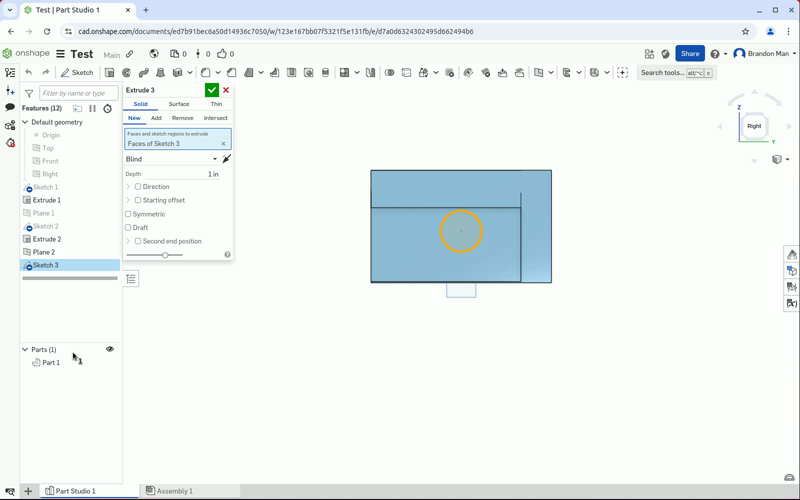
mouse_move(143, 106)
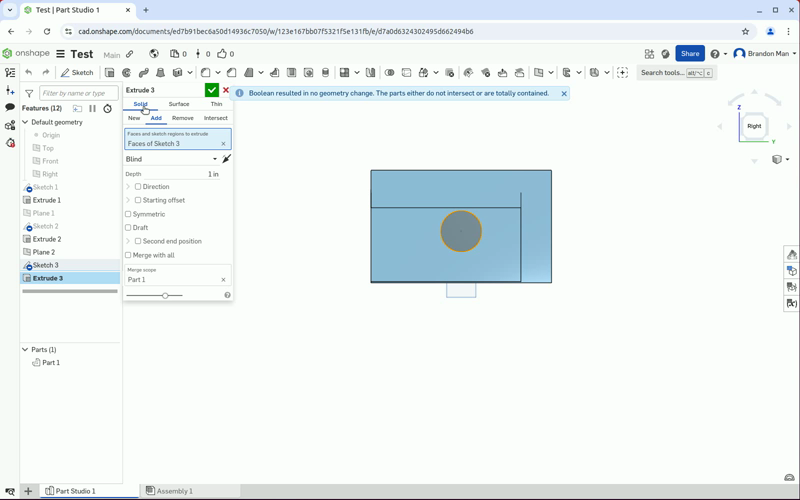
click(143, 106)
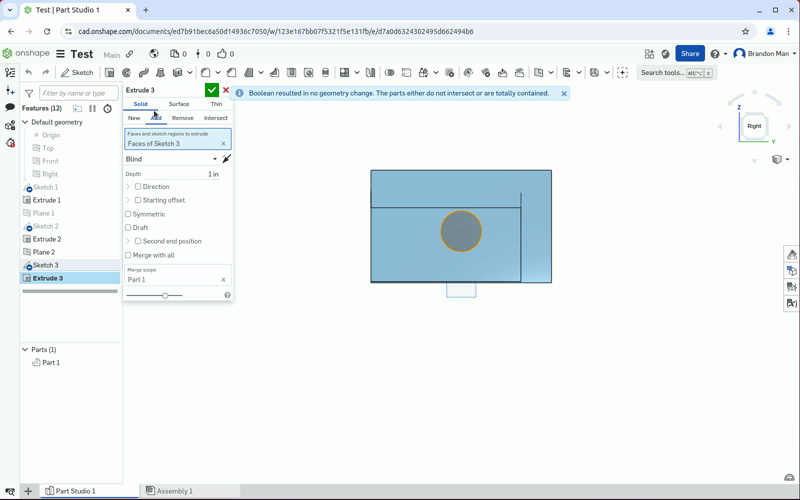
mouse_move(186, 120)
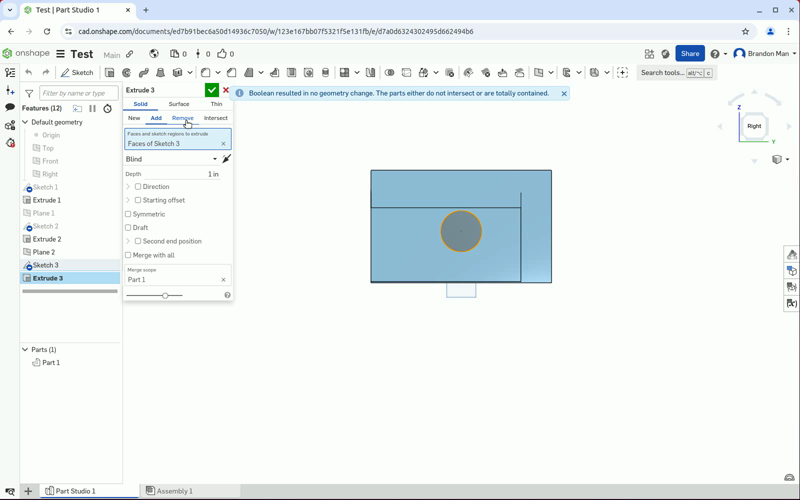
click(186, 120)
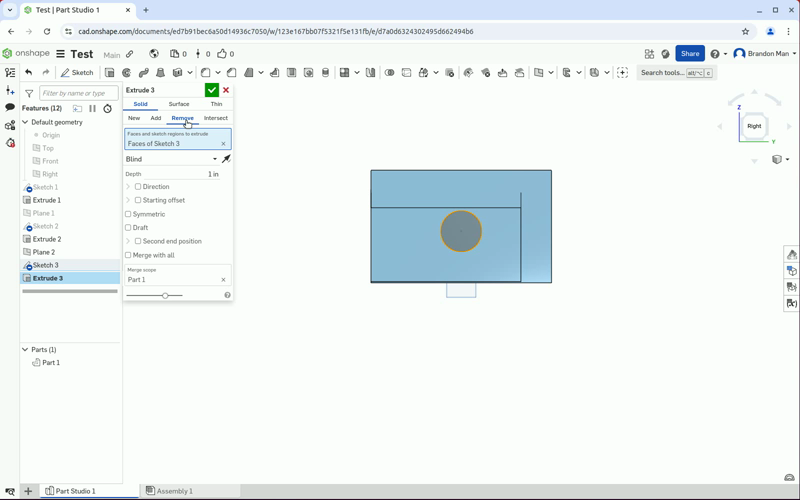
key(tab, 4)
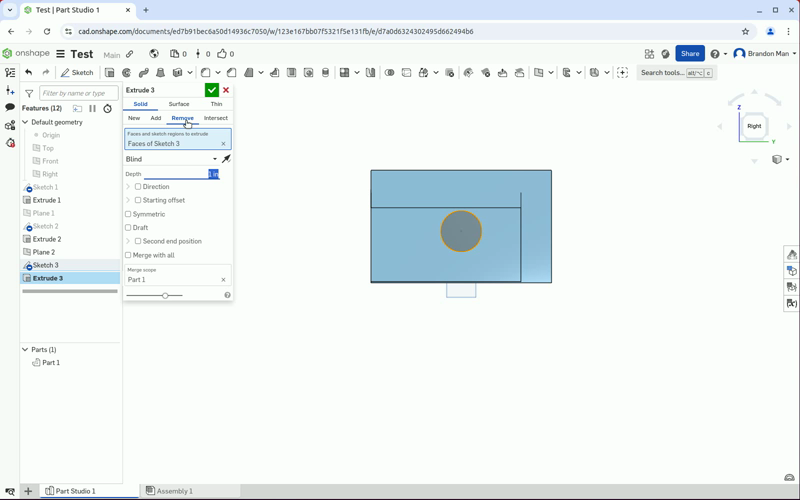
text(30.811)
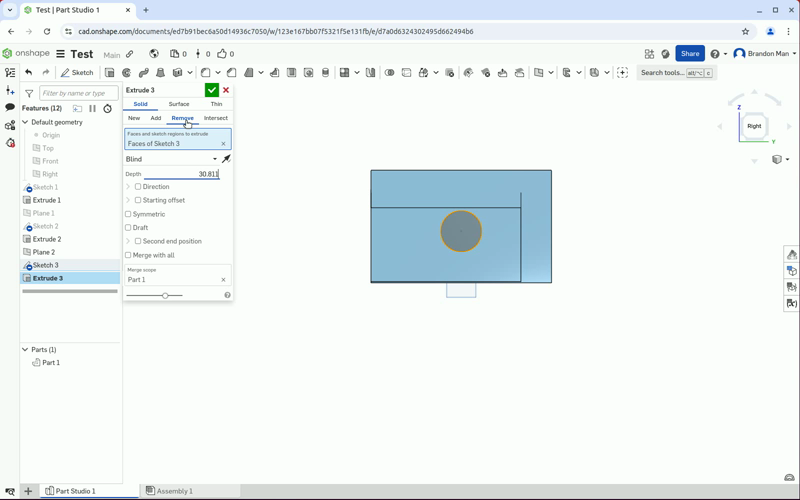
key(tab, 6)
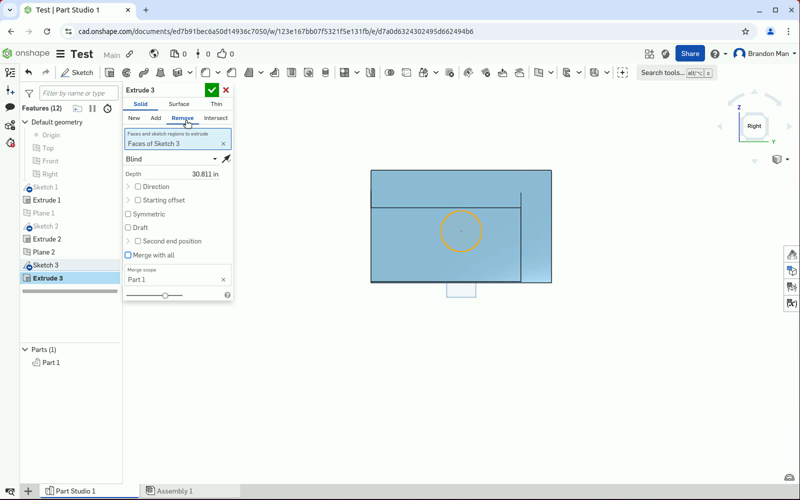
key(space)
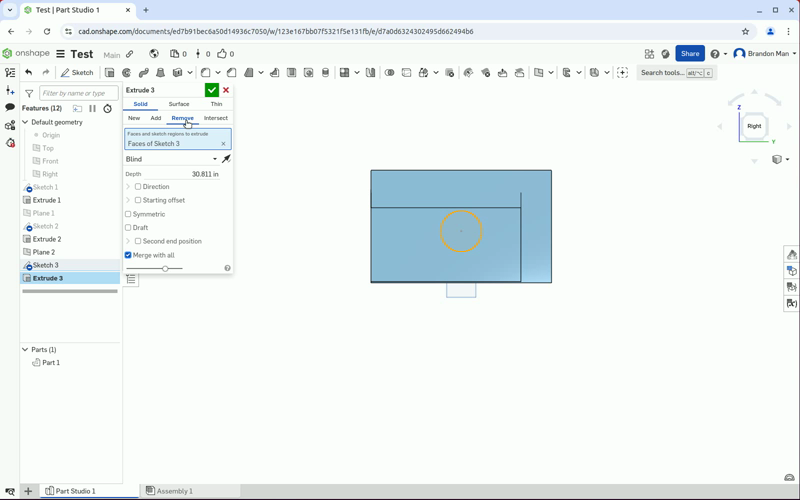
key(enter)
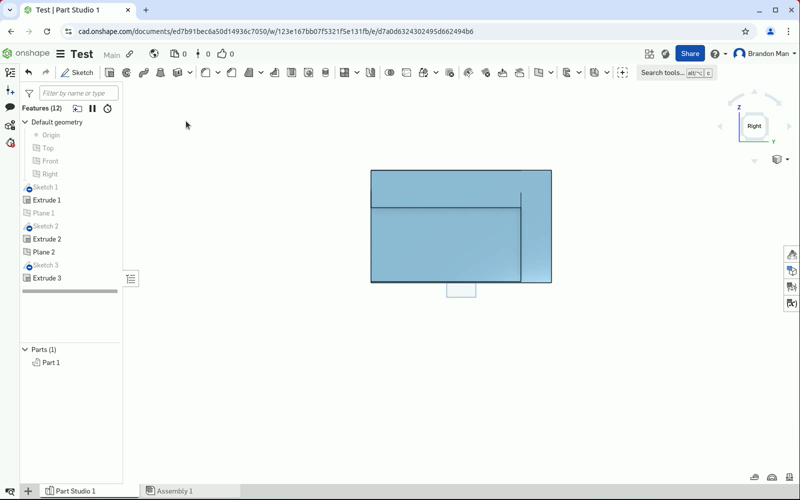
key(shift+h)
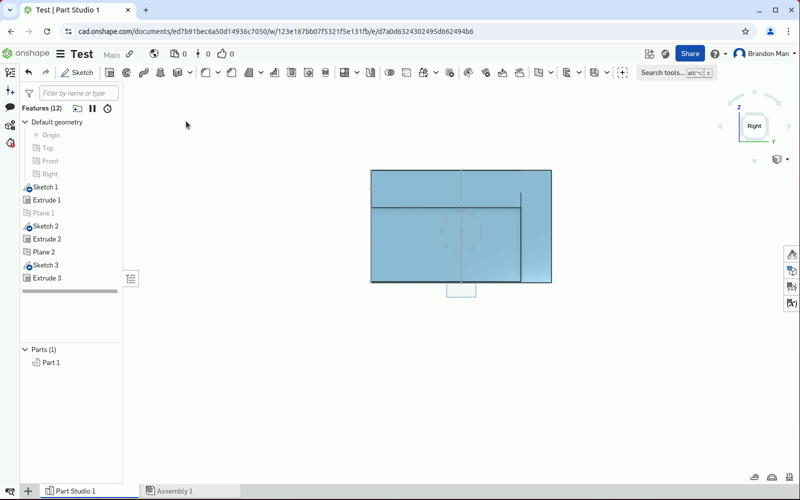
key(shift+h)
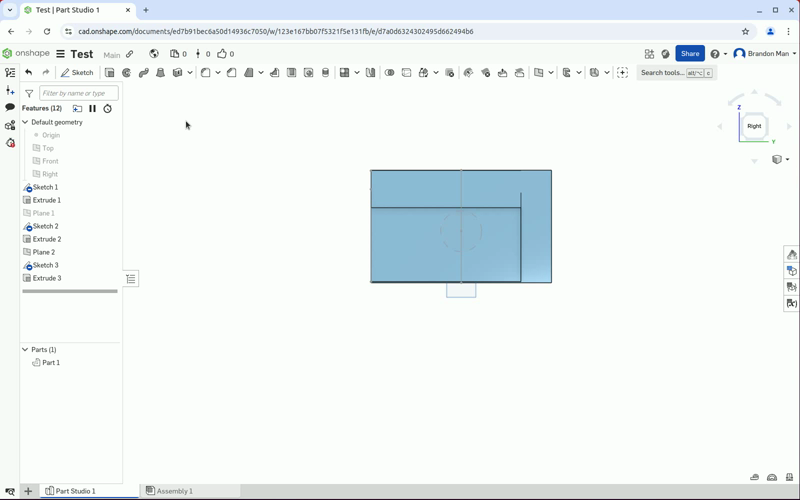
key(shift+7)
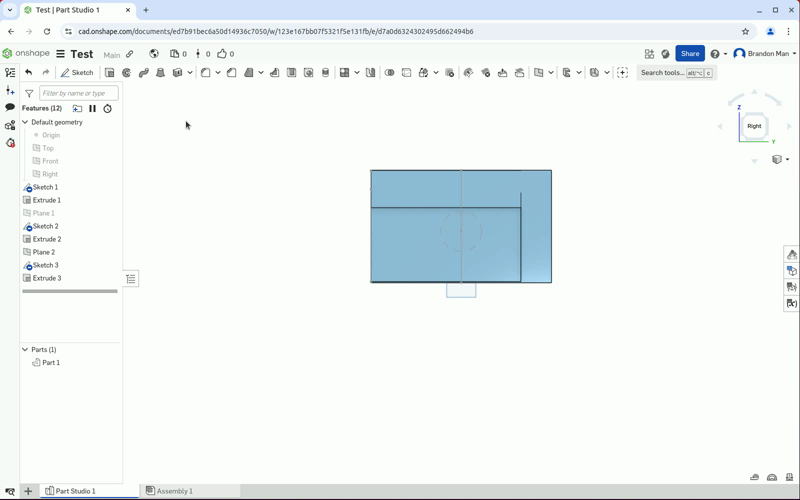
key(right, 2)
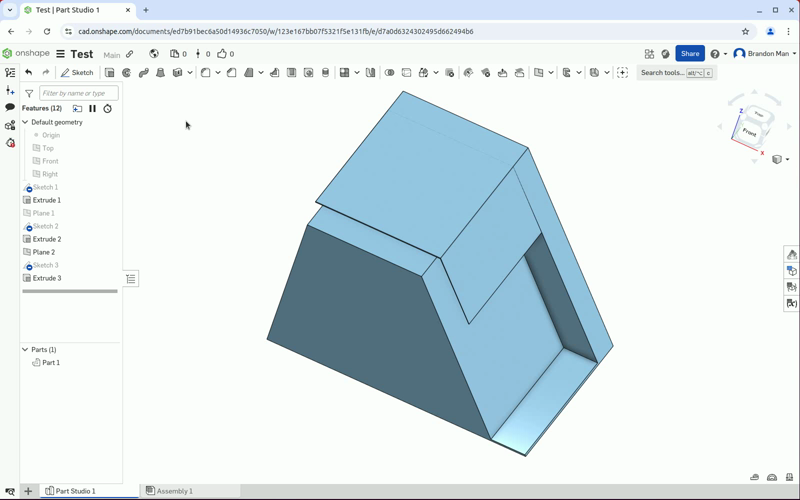
key(down, 2)
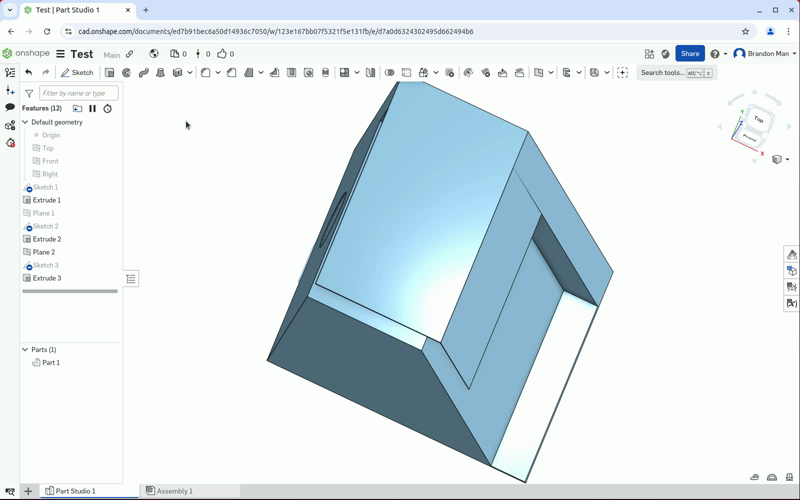
key(up, 2)
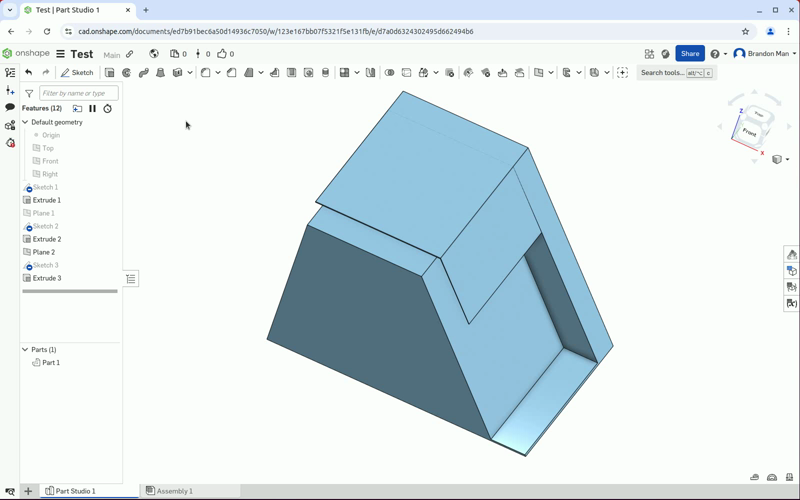
key(left, 2)
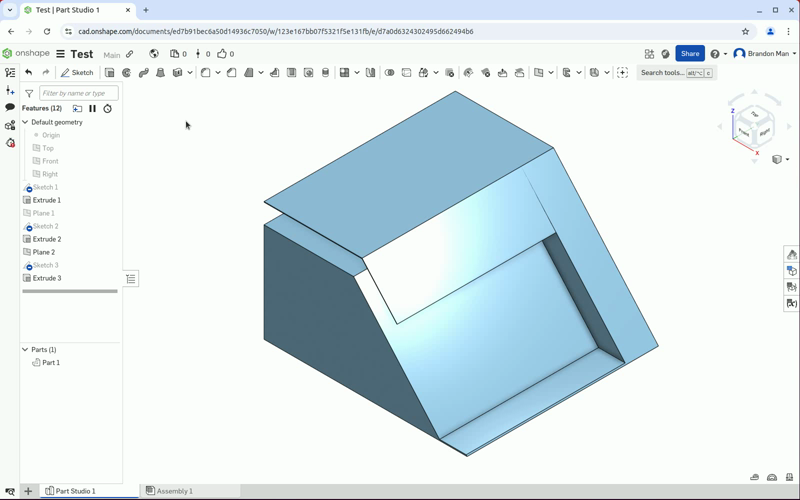
mouse_move(73, 189)
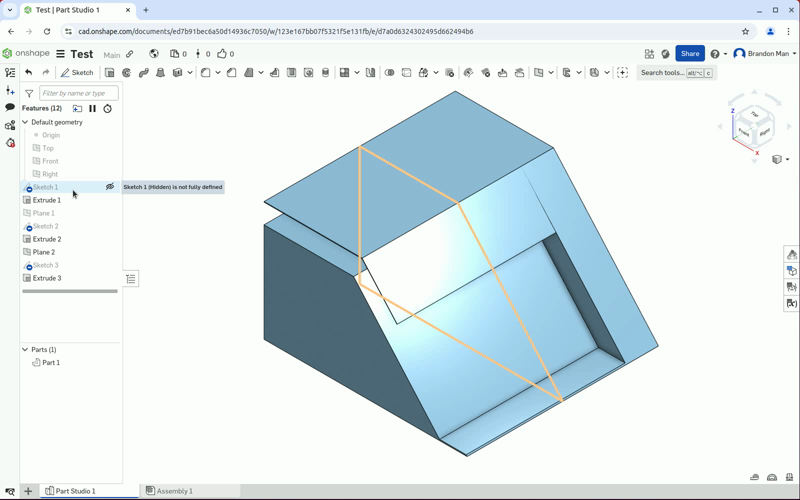
click(73, 189)